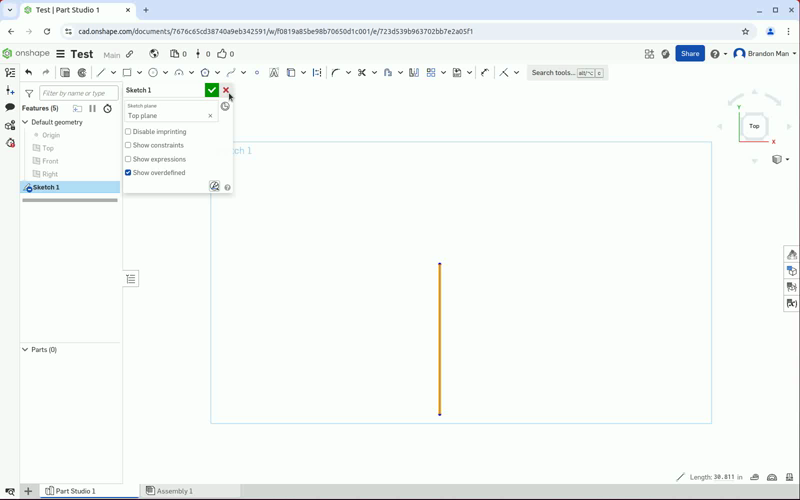
key(shift+h)
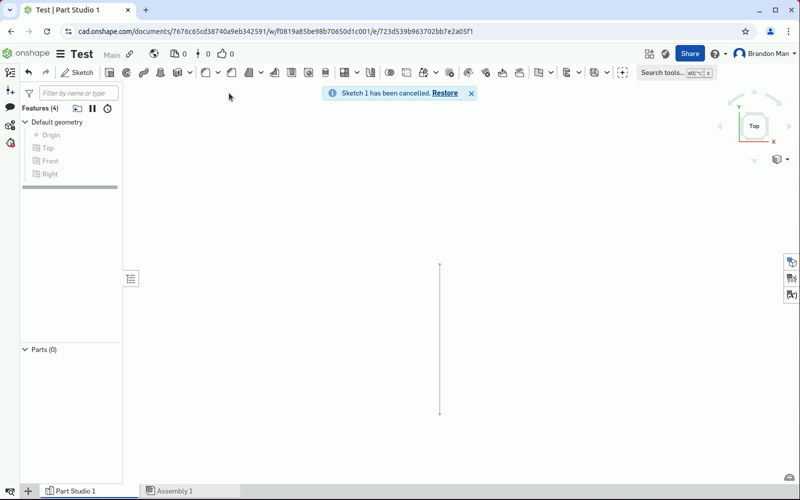
mouse_move(73, 352)
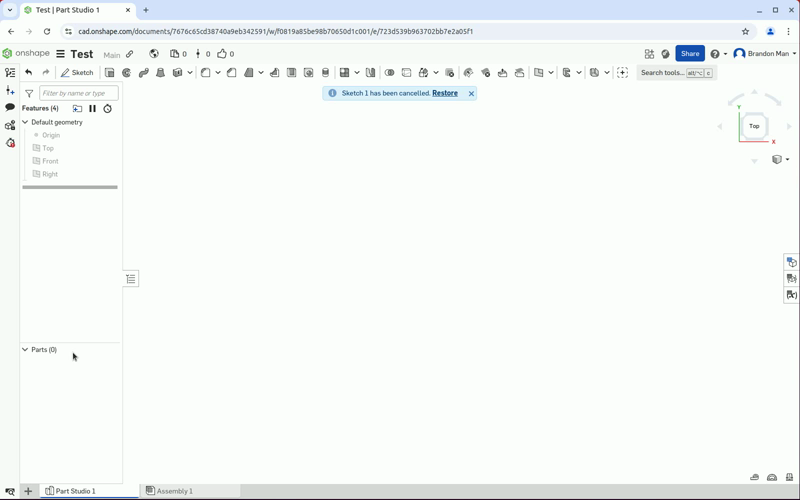
key(y)
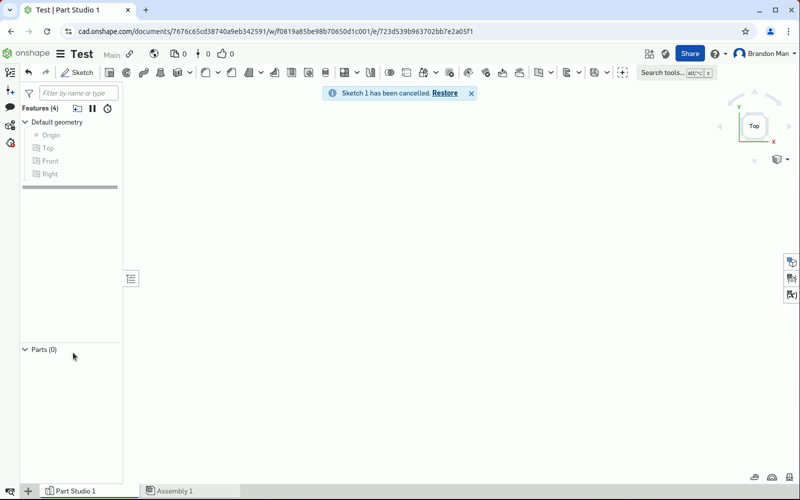
key(shift+p)
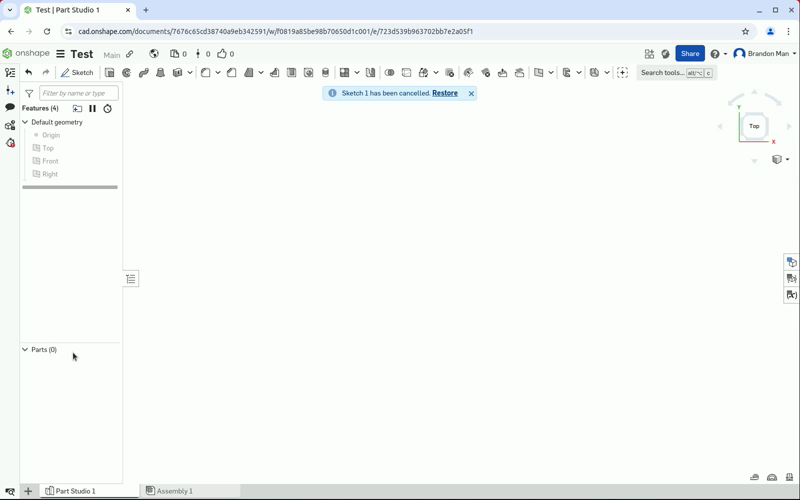
key(space)
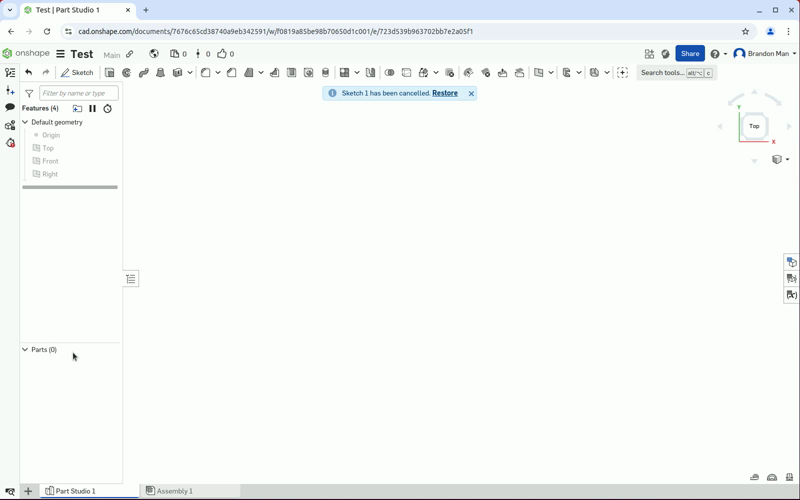
key_down(shift)
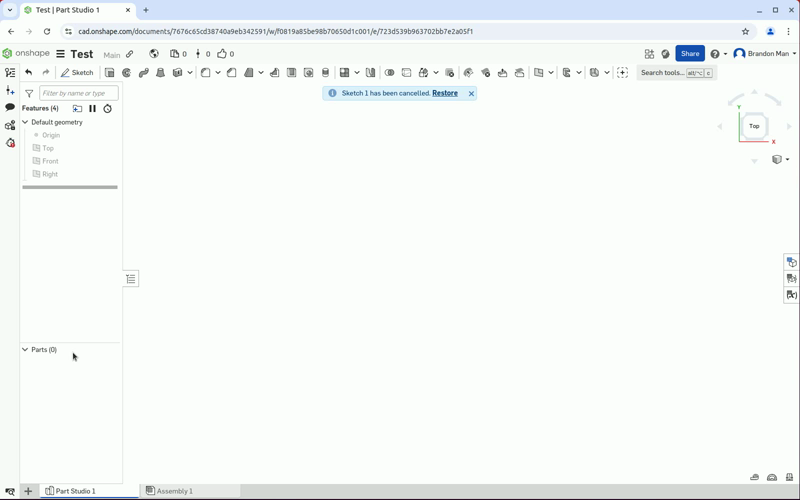
key(up)
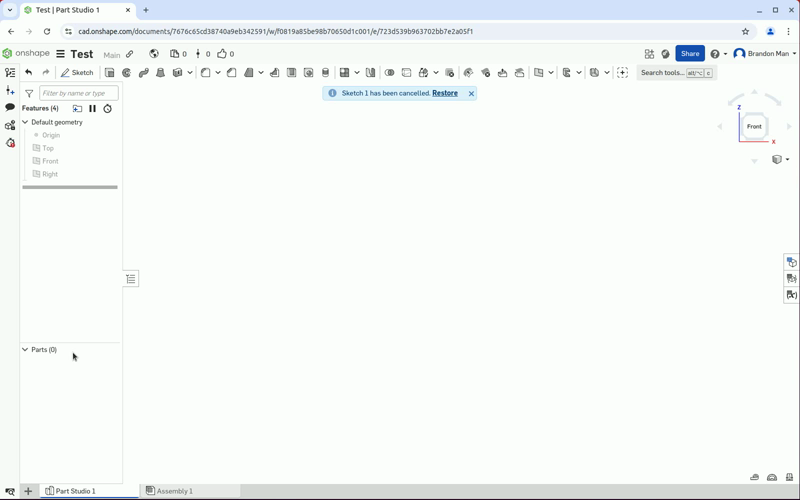
key_up(shift)
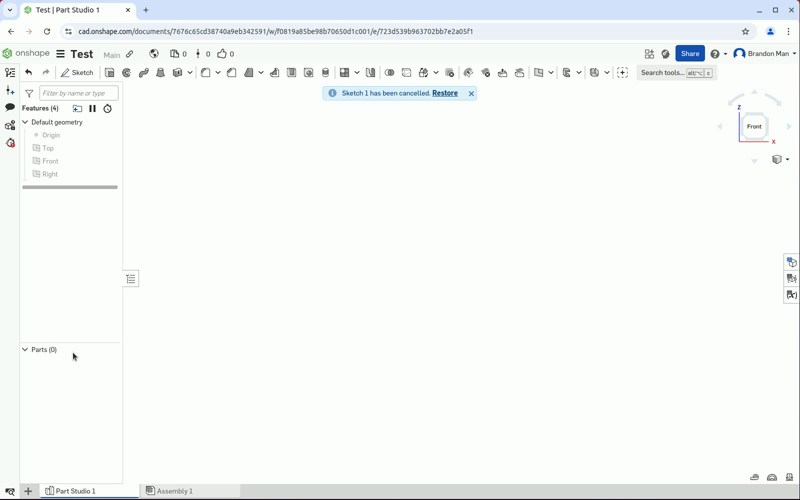
mouse_move(73, 352)
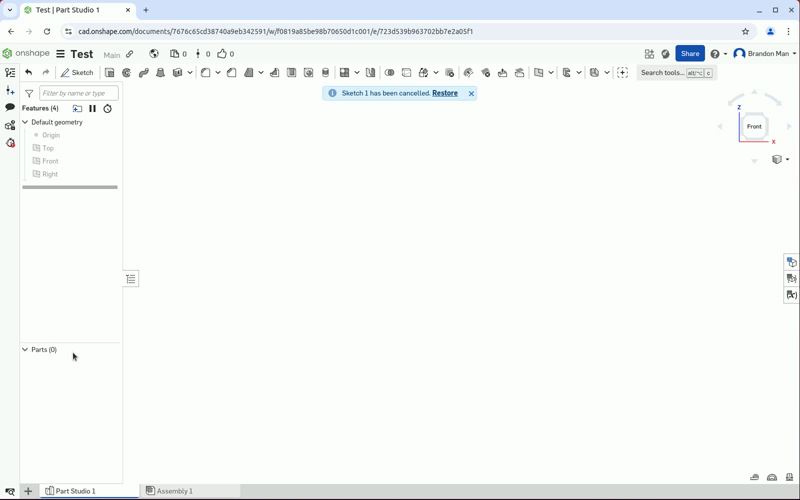
key(shift+y)
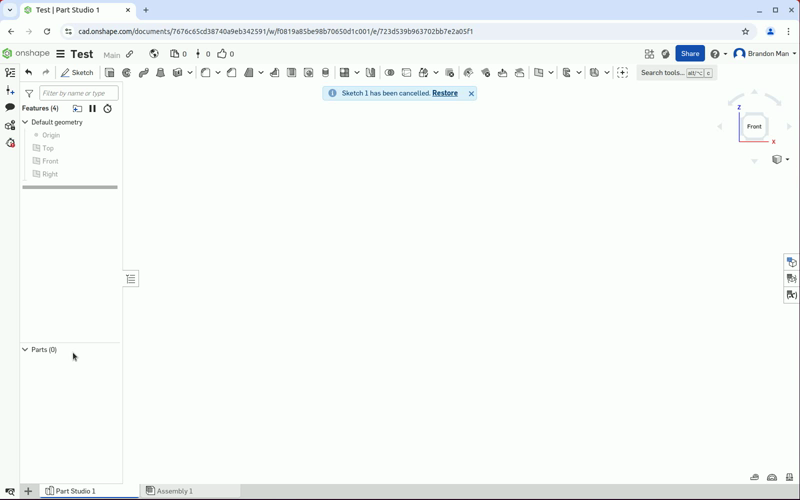
key(shift+s)
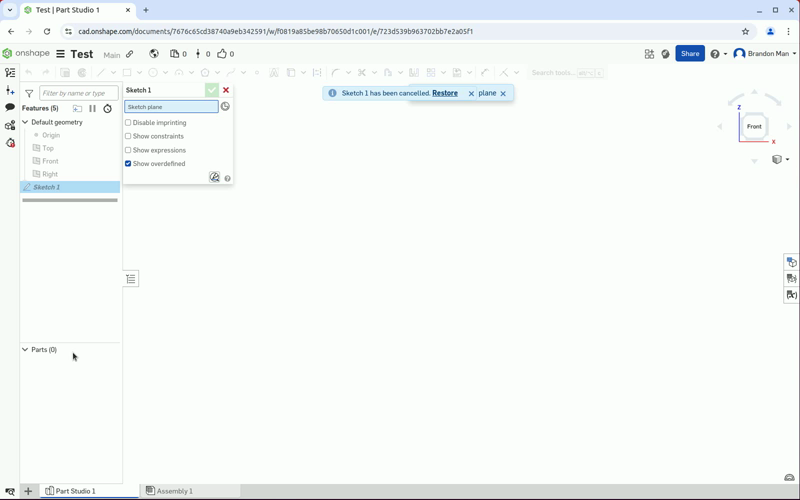
mouse_move(73, 163)
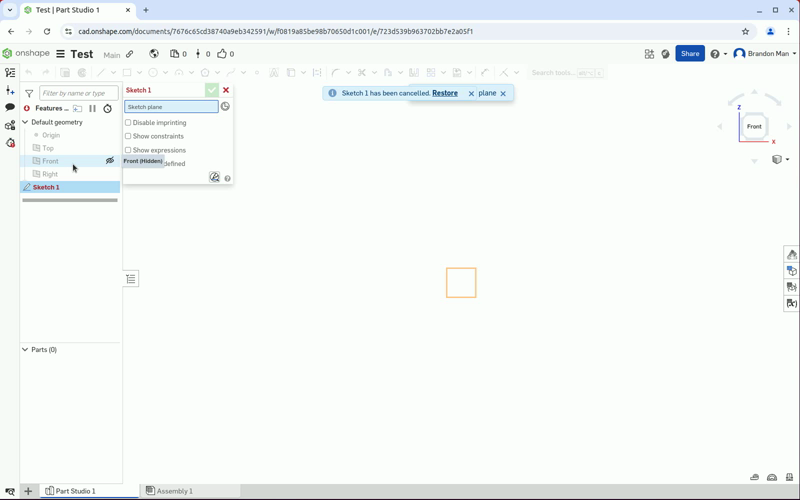
click(73, 163)
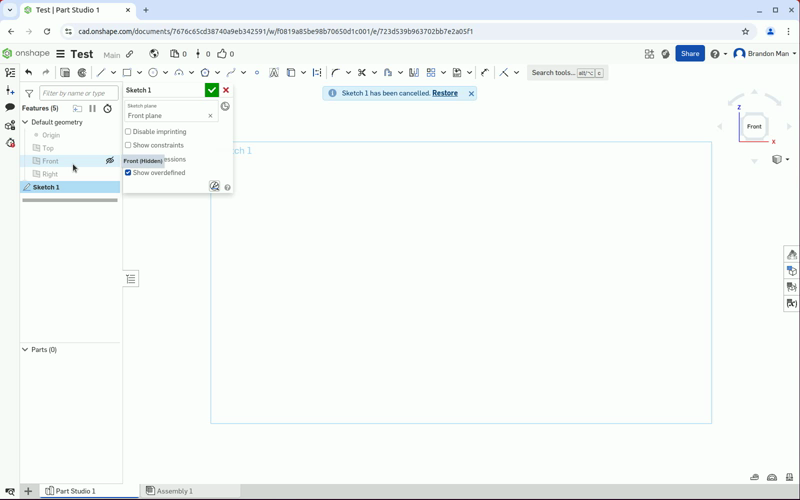
mouse_move(73, 352)
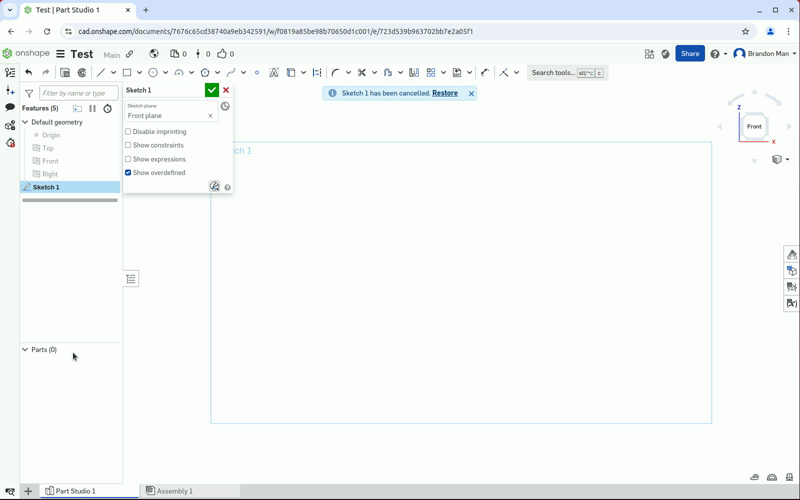
key(y)
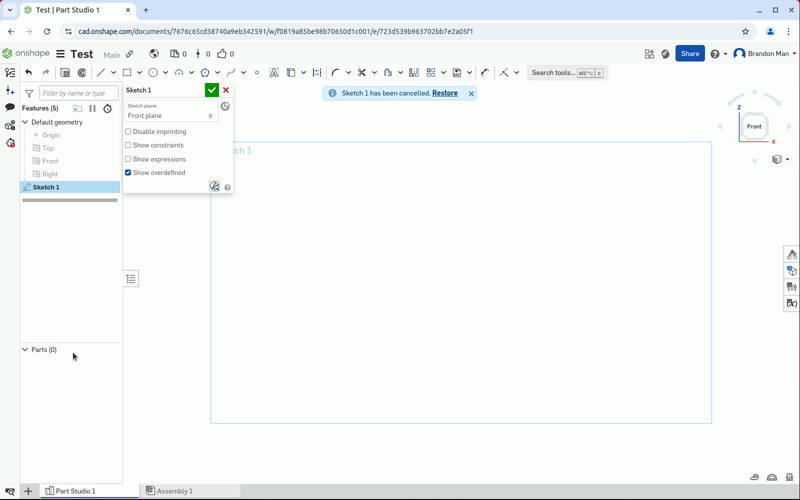
key(l)
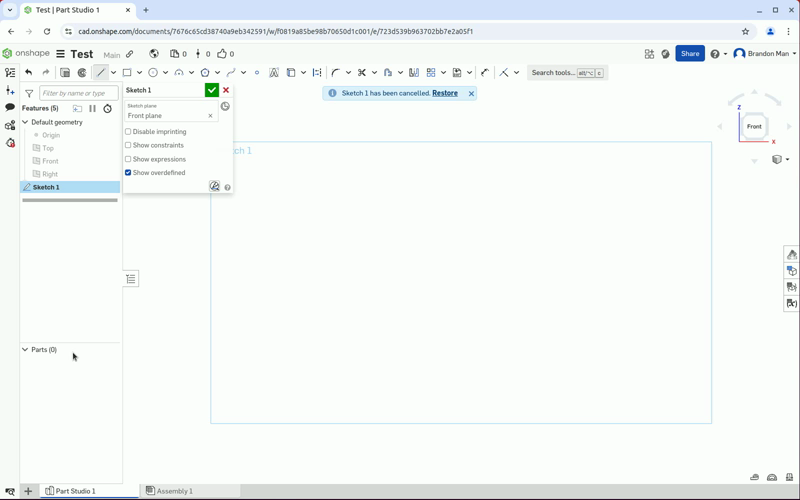
key_down(shift)
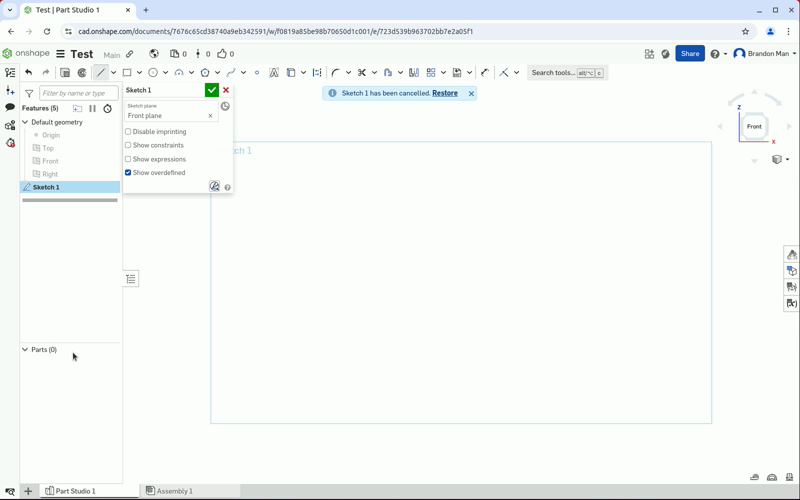
mouse_move(348, 395)
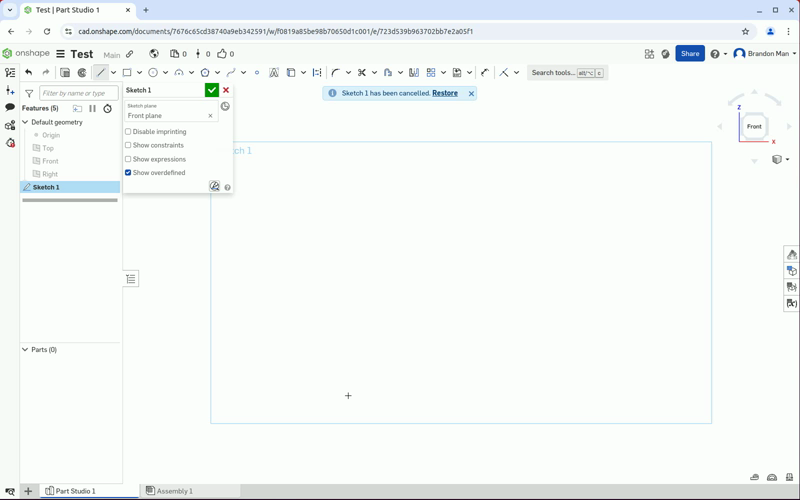
click(348, 395)
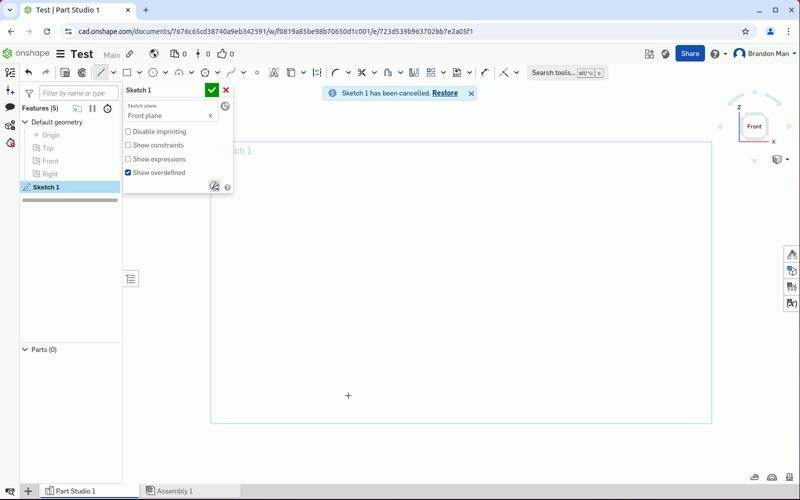
key_up(shift)
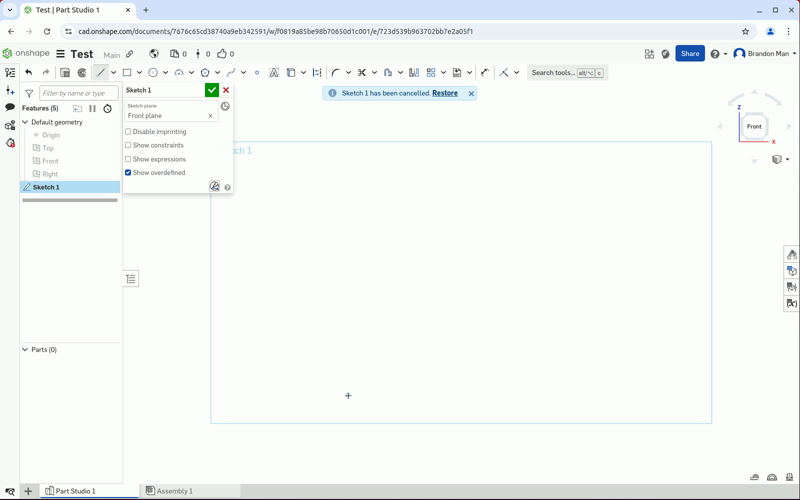
key_down(shift)
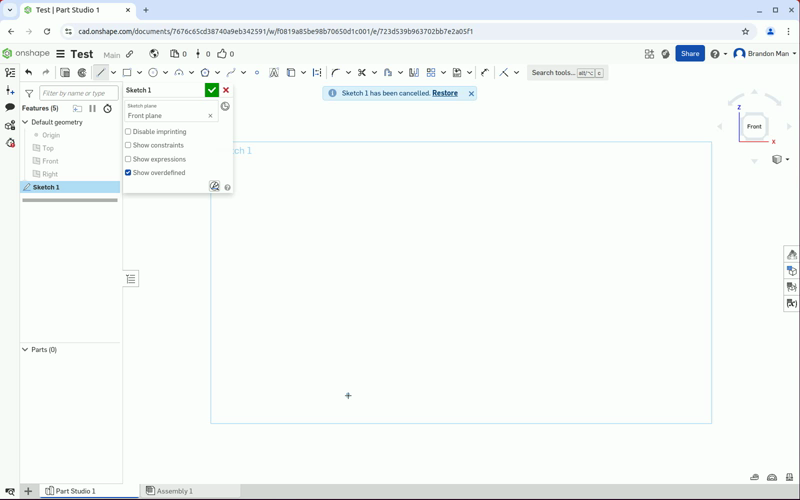
mouse_move(572, 395)
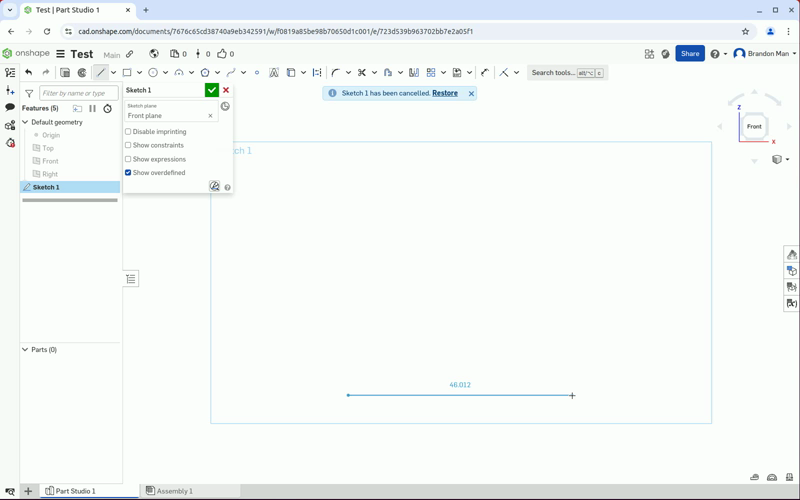
click(572, 395)
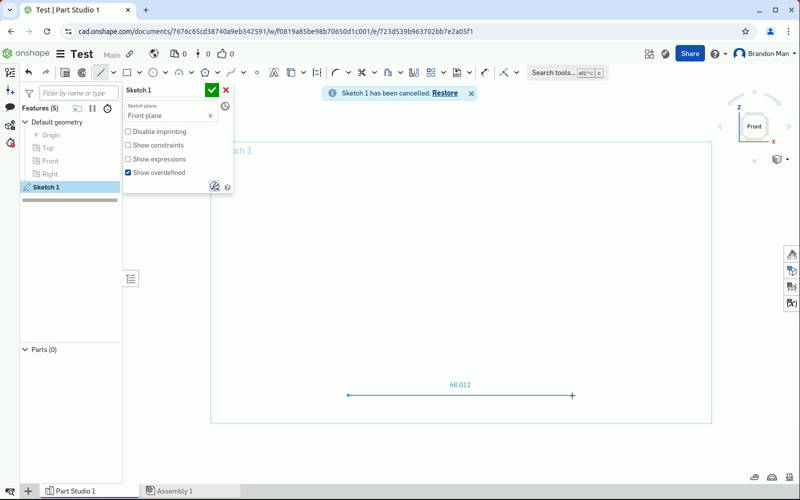
key_up(shift)
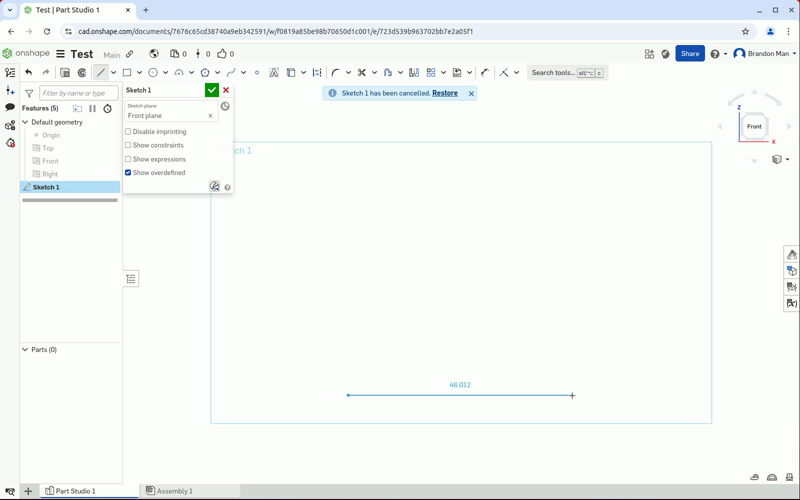
key_down(shift)
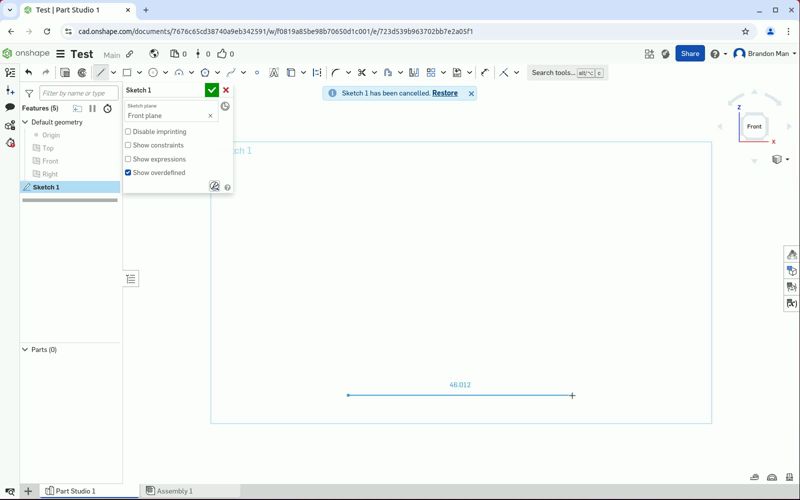
mouse_move(572, 171)
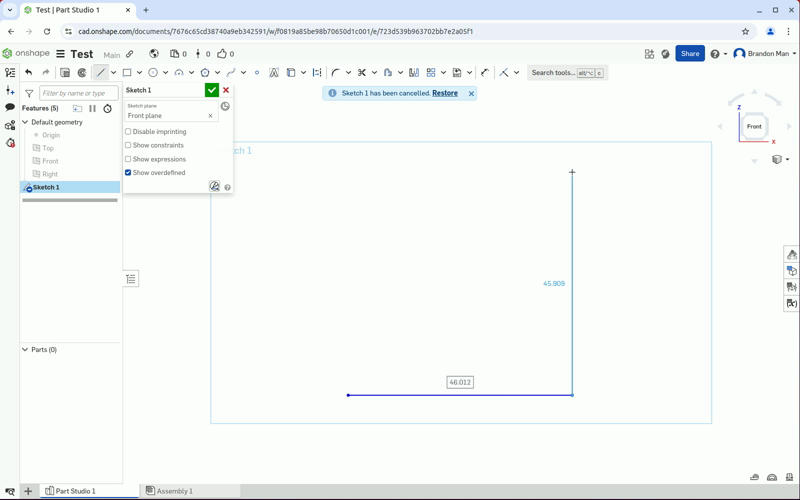
click(572, 171)
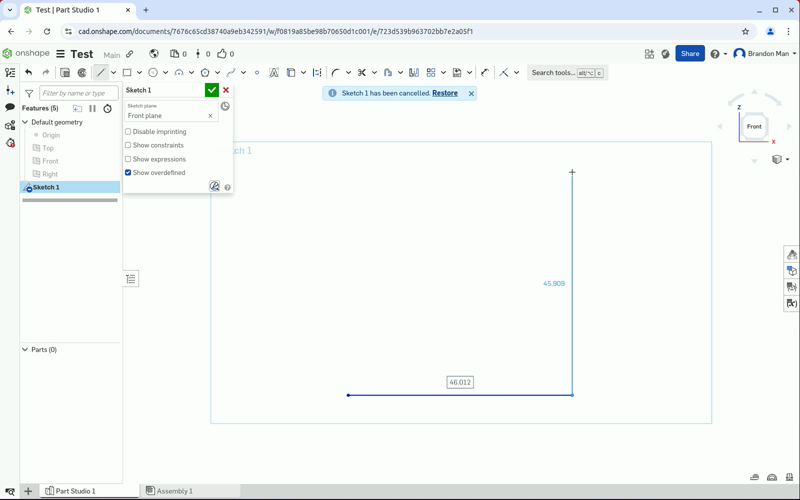
key_up(shift)
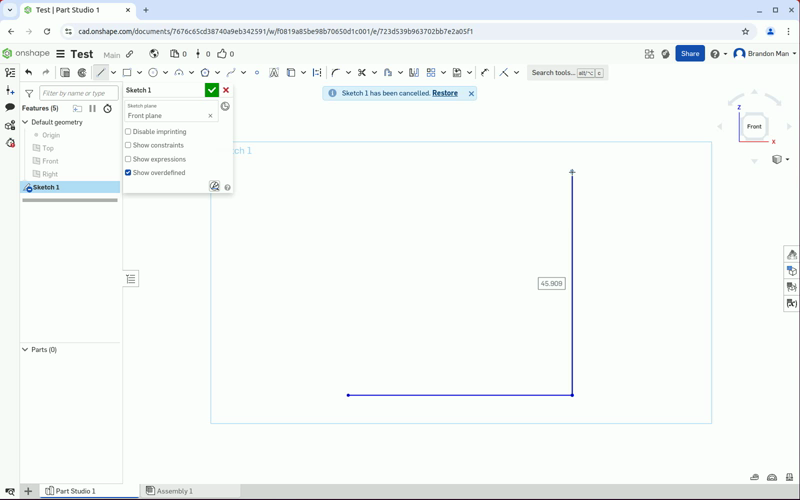
key_down(shift)
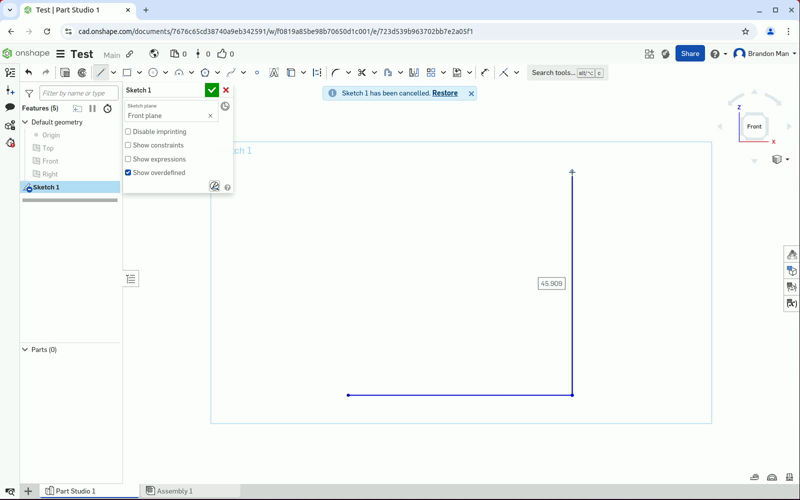
mouse_move(348, 171)
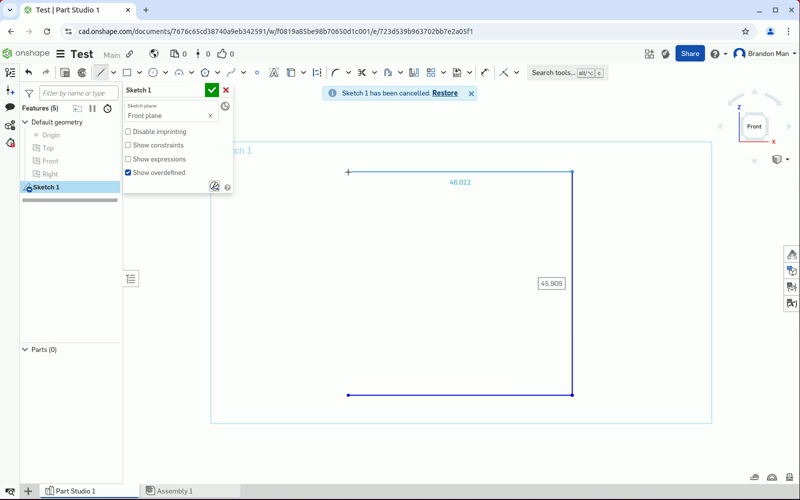
click(348, 171)
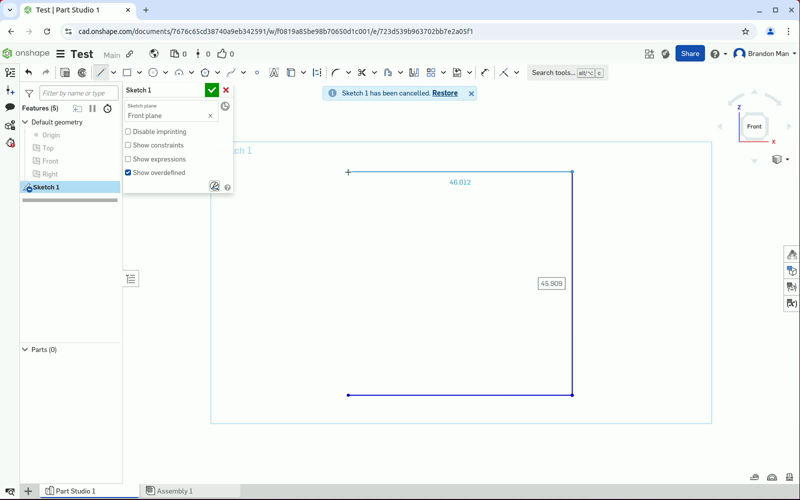
key_up(shift)
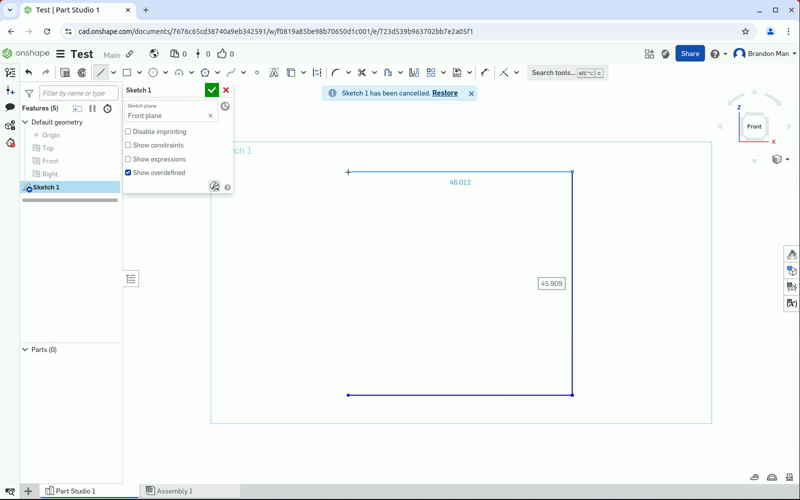
key_down(shift)
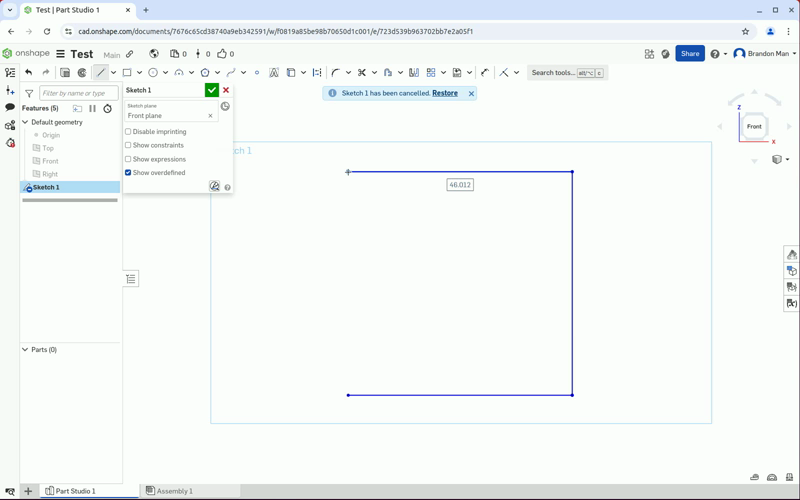
mouse_move(348, 395)
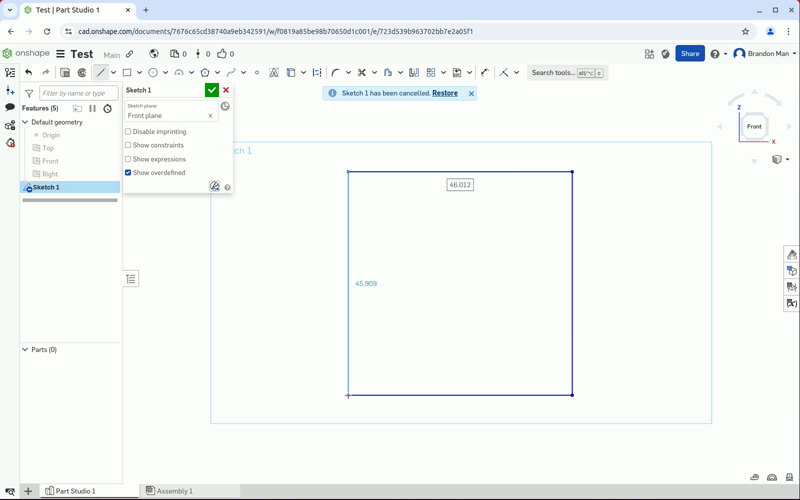
key_up(shift)
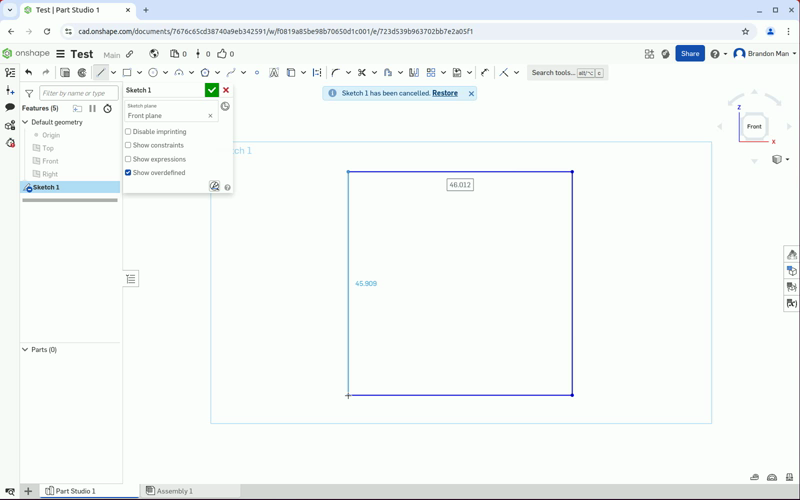
click(348, 395)
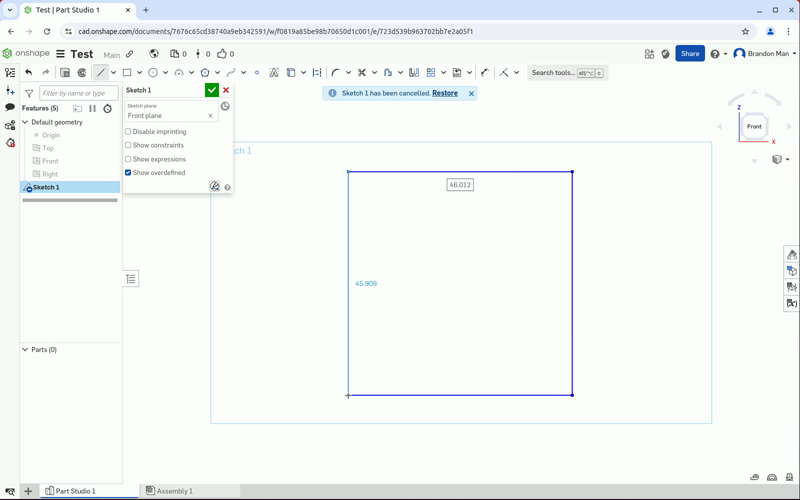
key(esc)
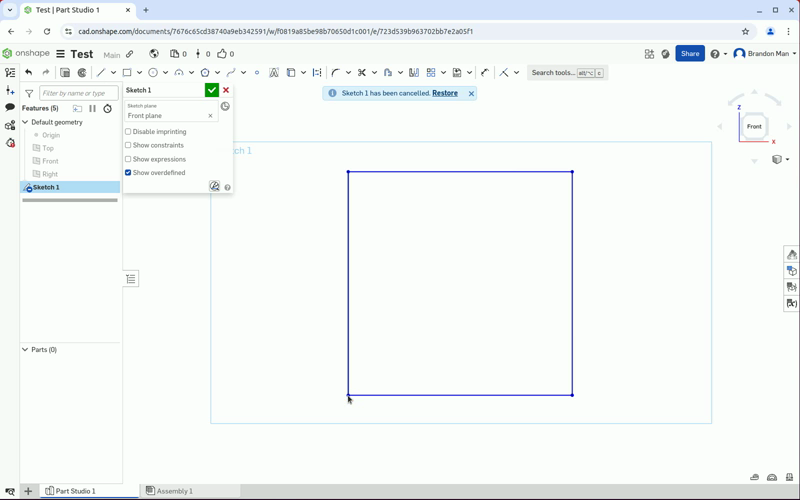
key(c)
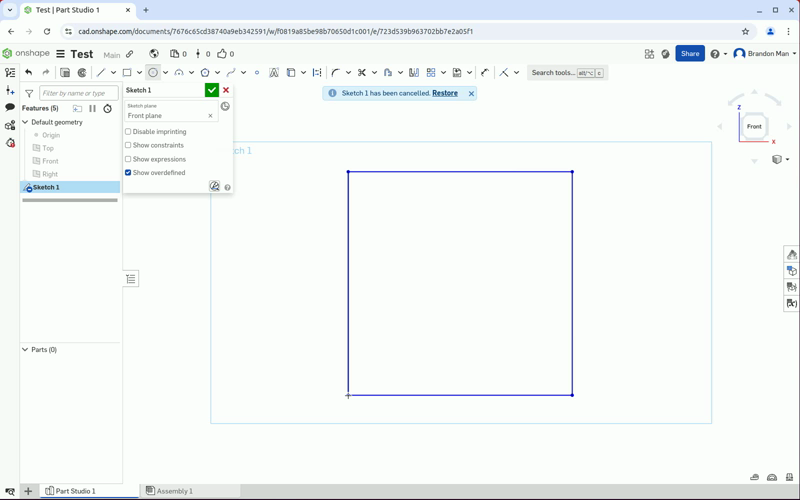
key_down(shift)
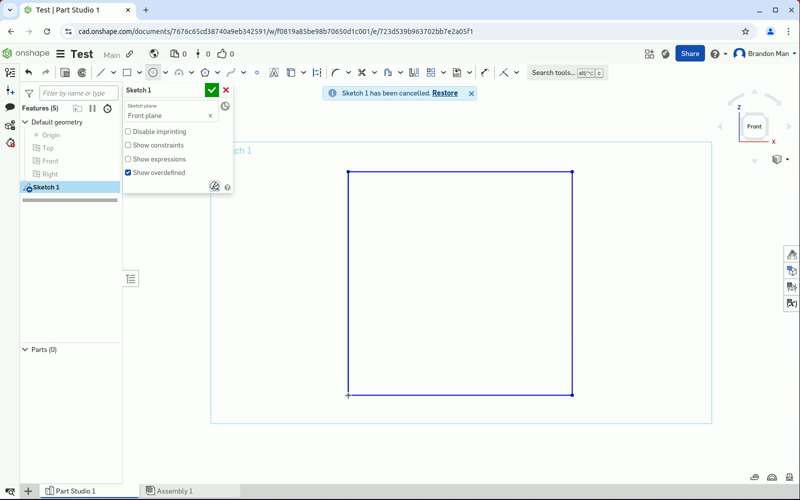
mouse_move(367, 291)
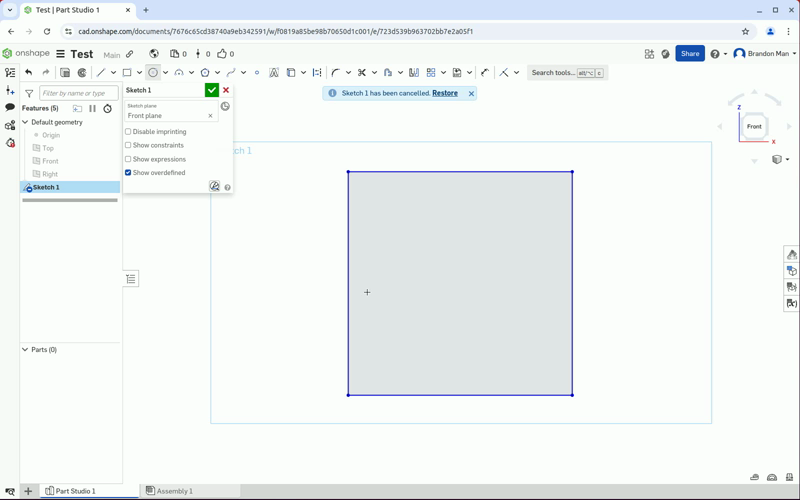
click(367, 291)
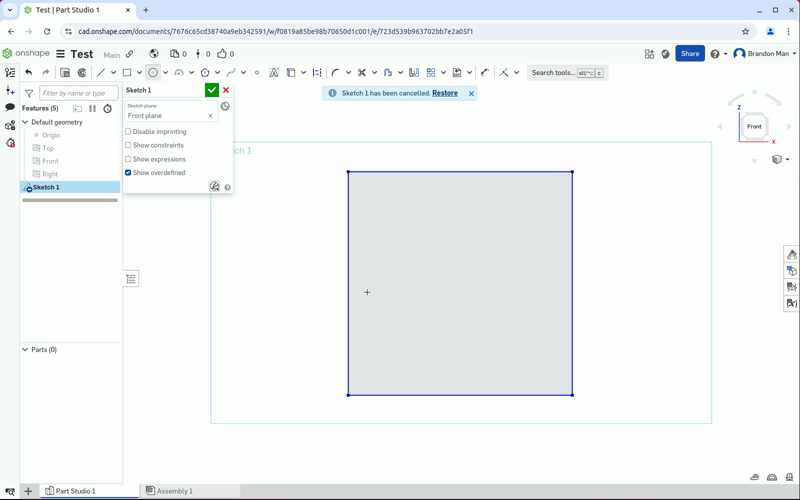
key_up(shift)
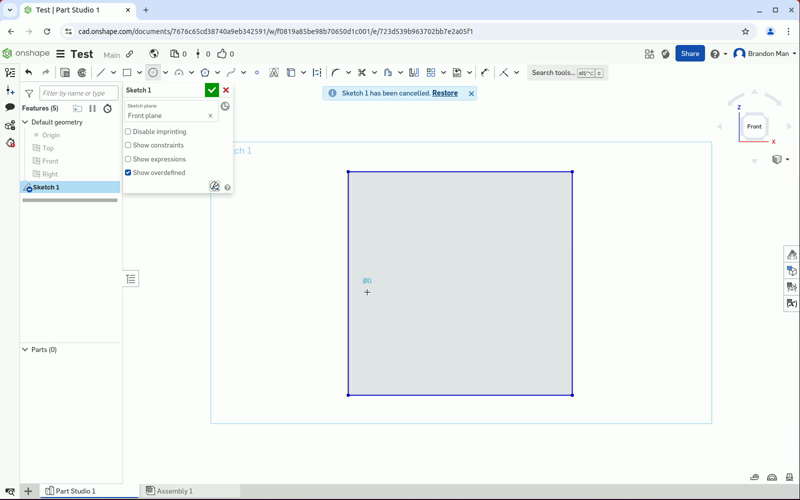
mouse_move(369, 291)
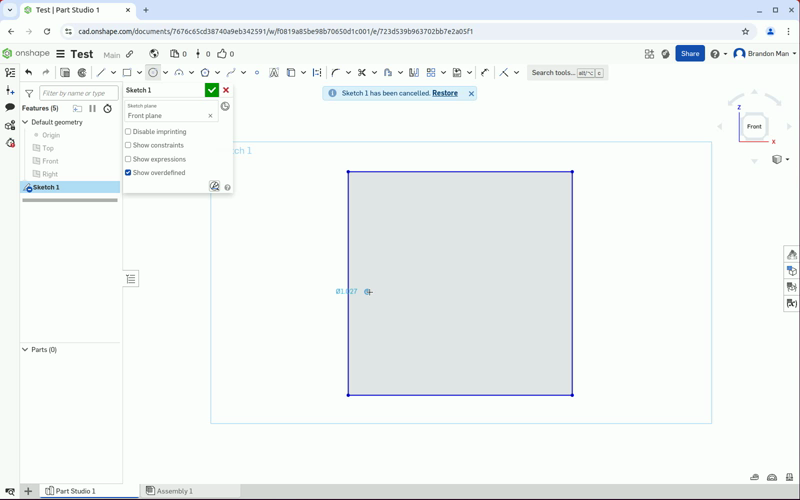
scroll(6)
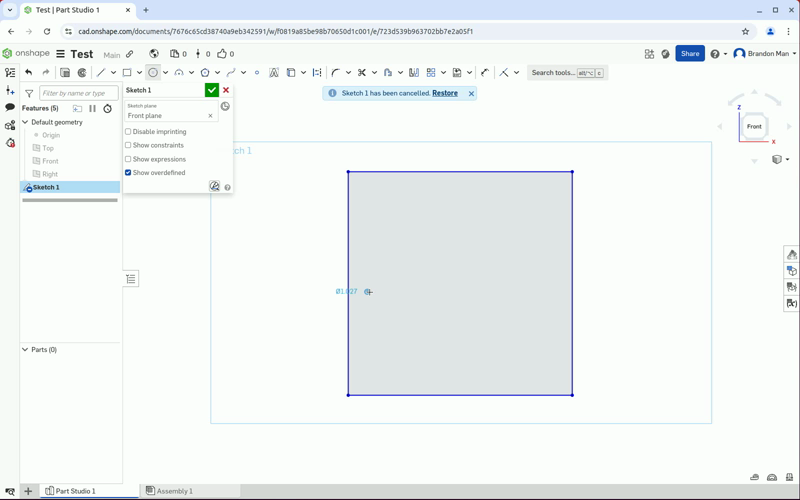
scroll(6)
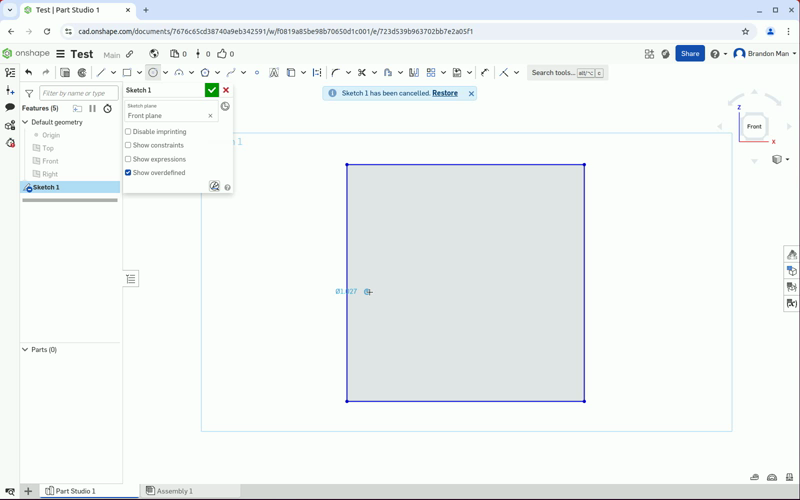
scroll(6)
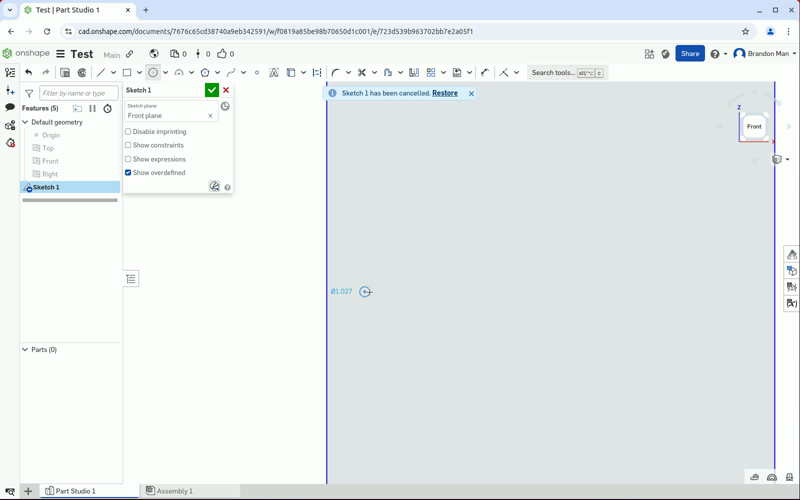
scroll(6)
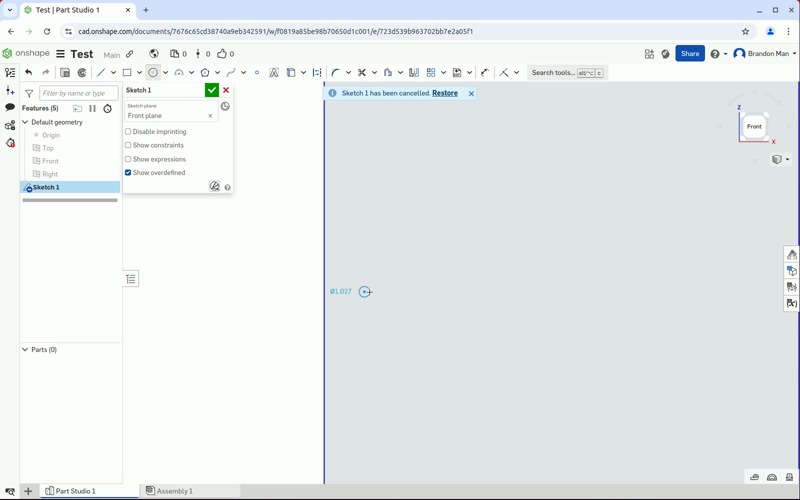
scroll(6)
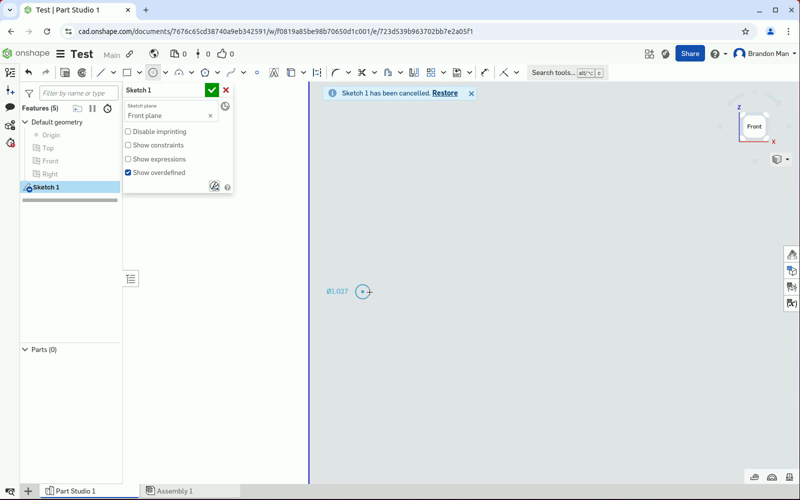
scroll(6)
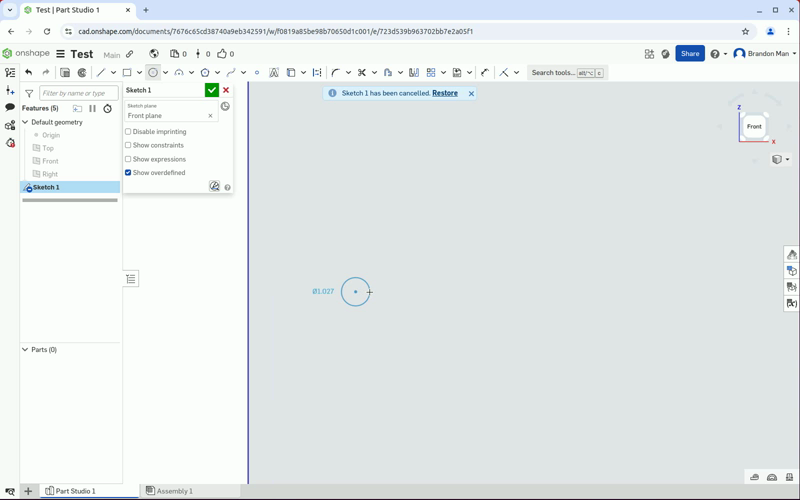
scroll(6)
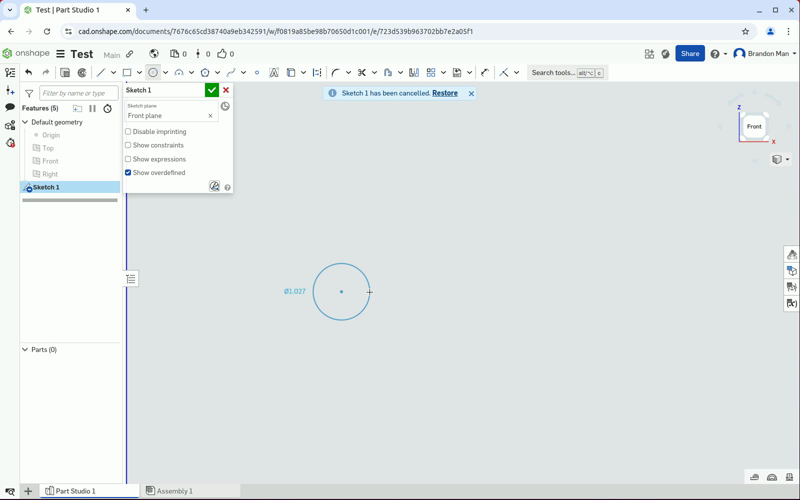
click(369, 291)
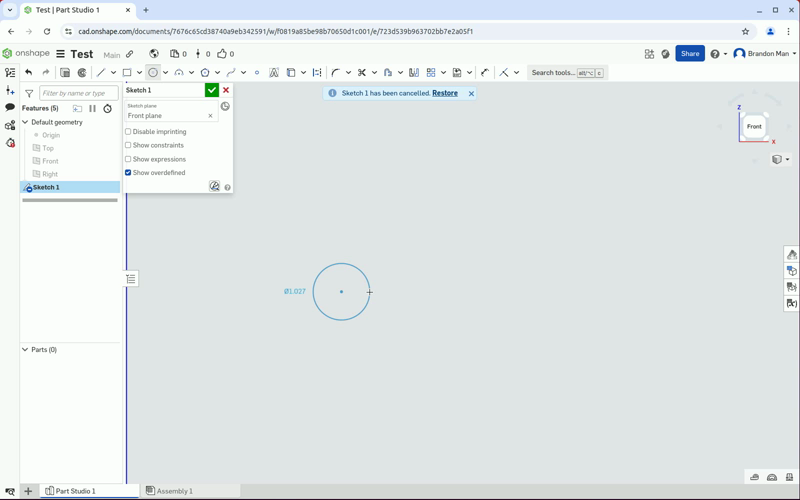
scroll(-6)
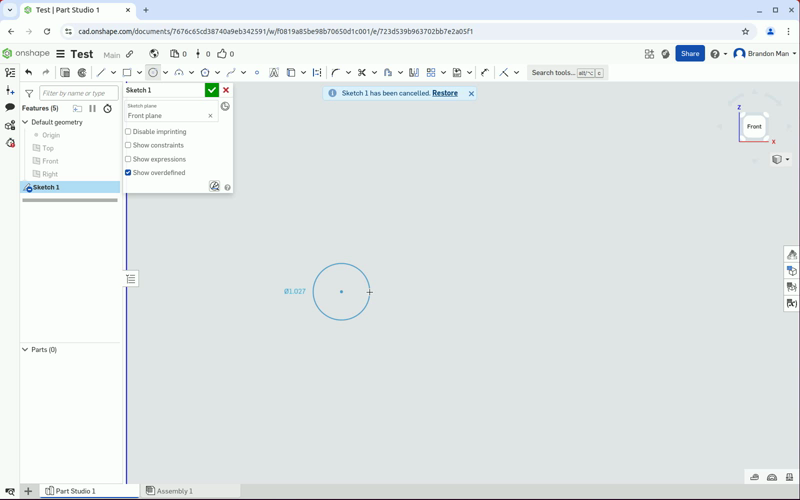
scroll(-6)
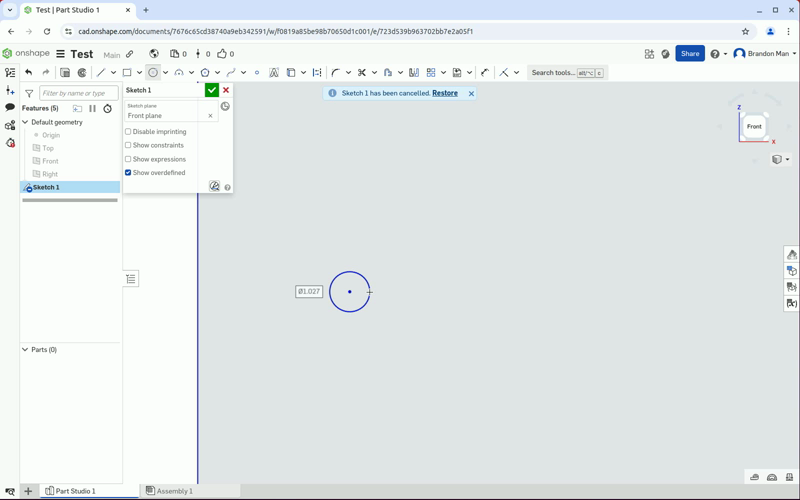
scroll(-6)
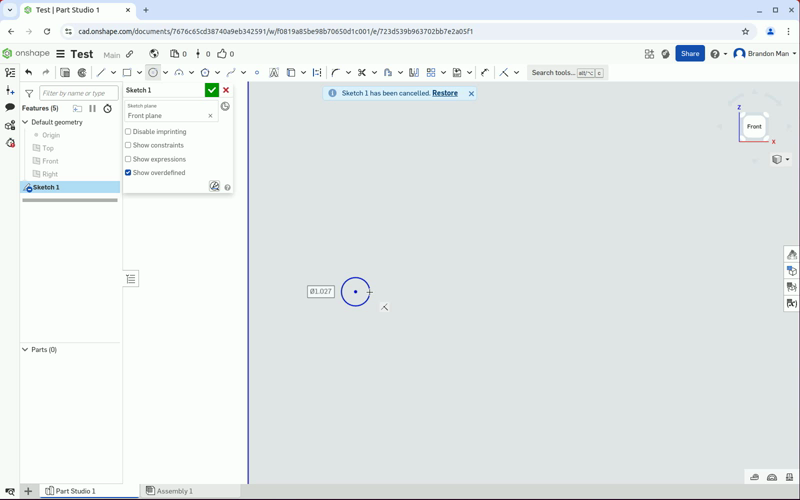
scroll(-6)
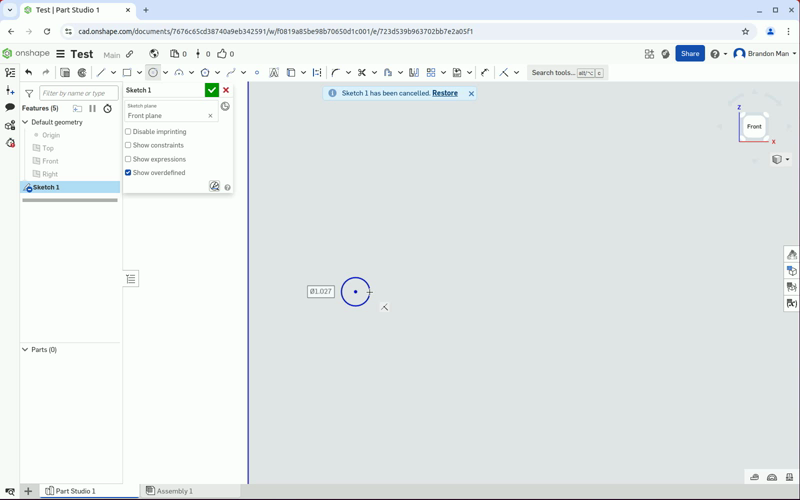
scroll(-6)
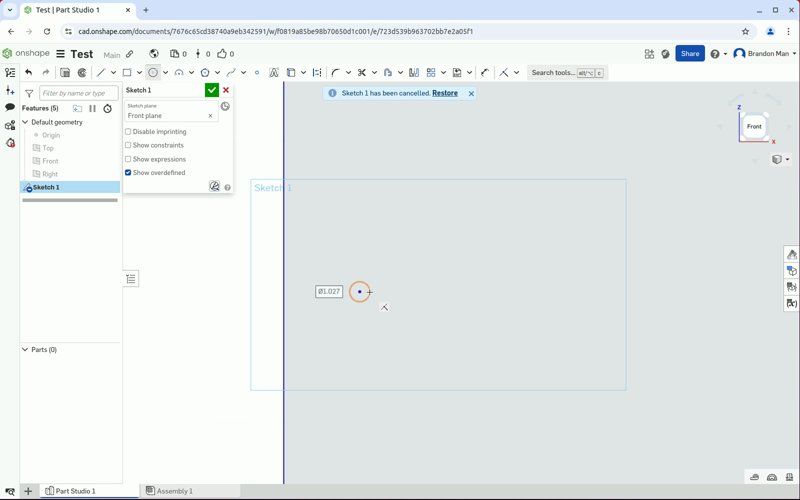
scroll(-6)
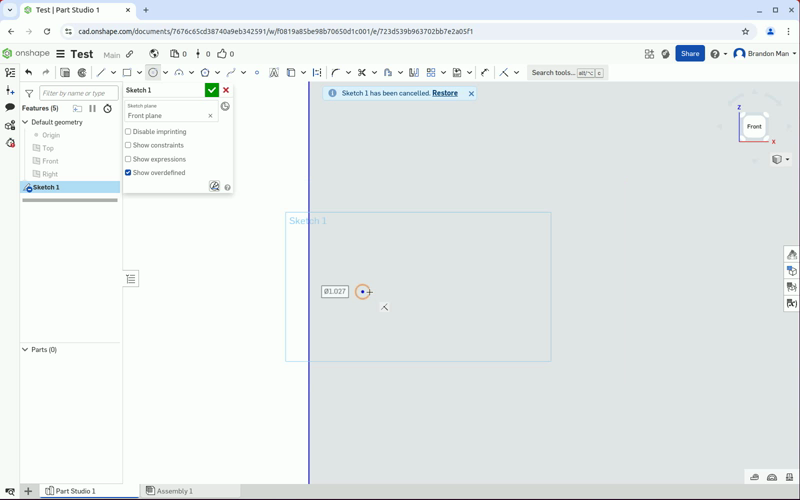
scroll(-6)
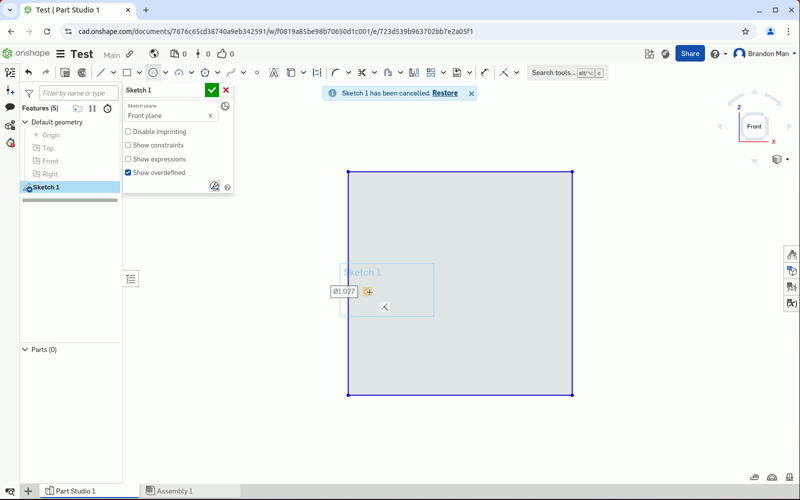
key(esc)
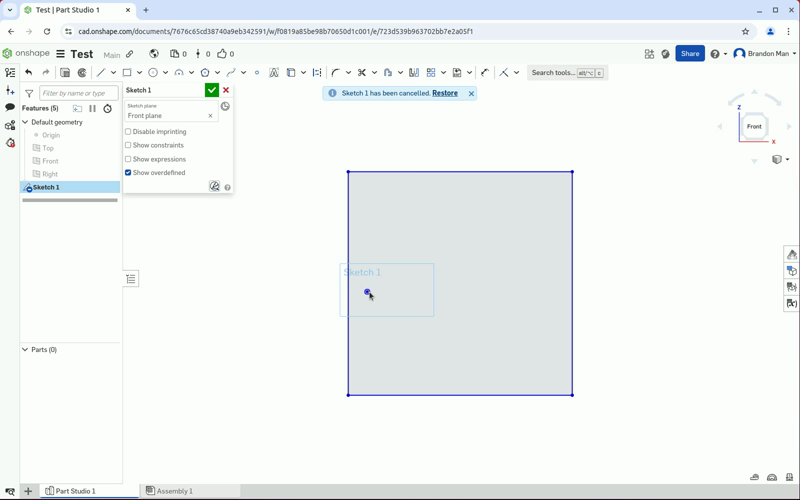
key(c)
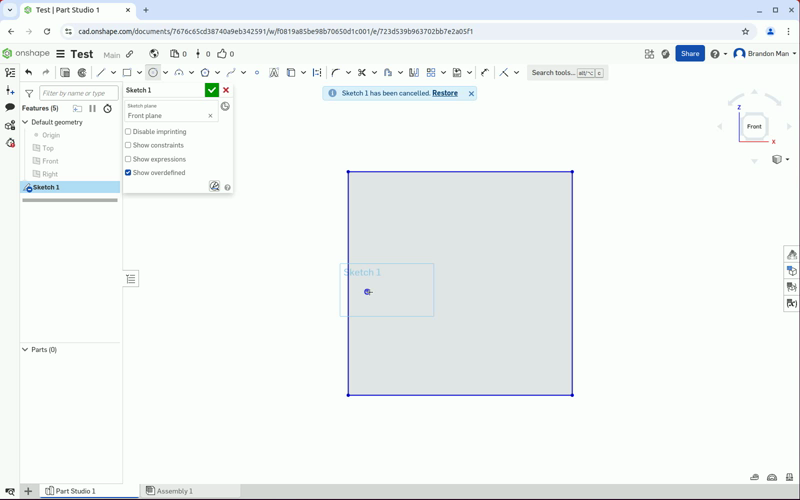
key_down(shift)
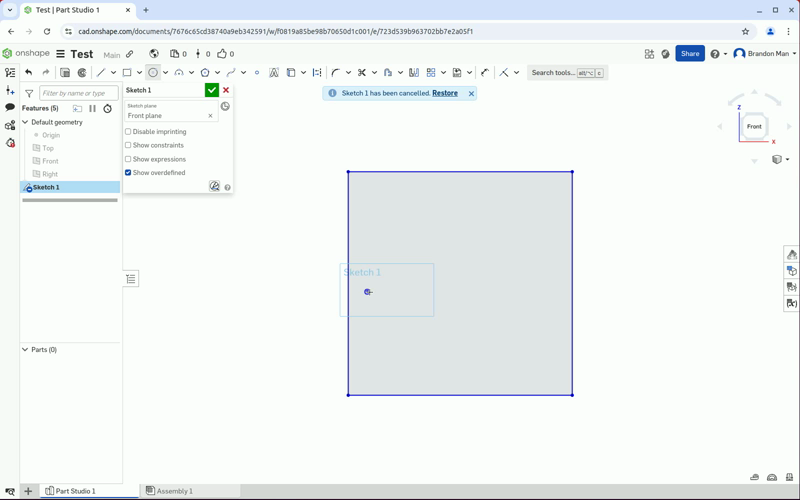
mouse_move(461, 282)
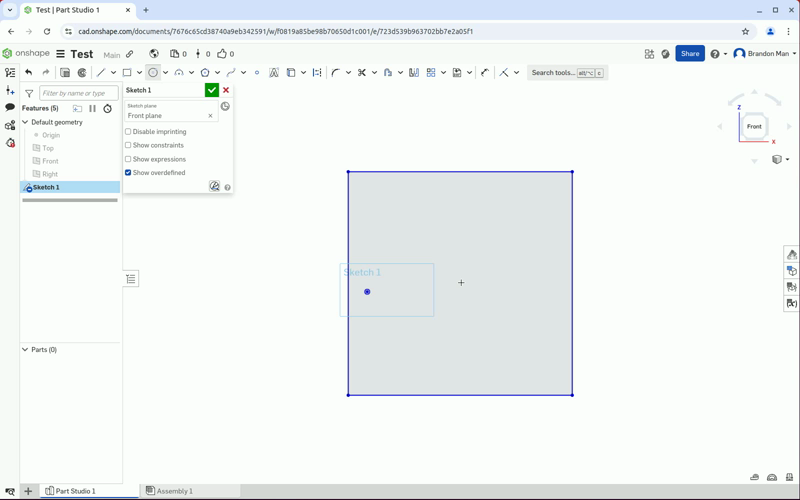
click(461, 282)
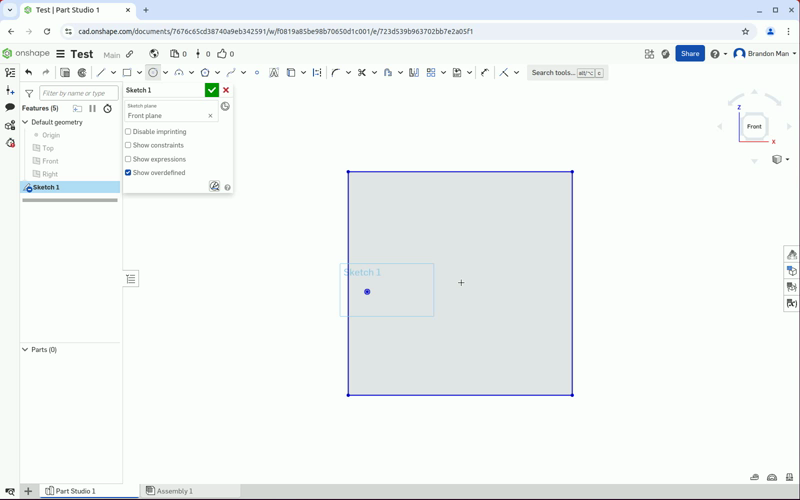
key_up(shift)
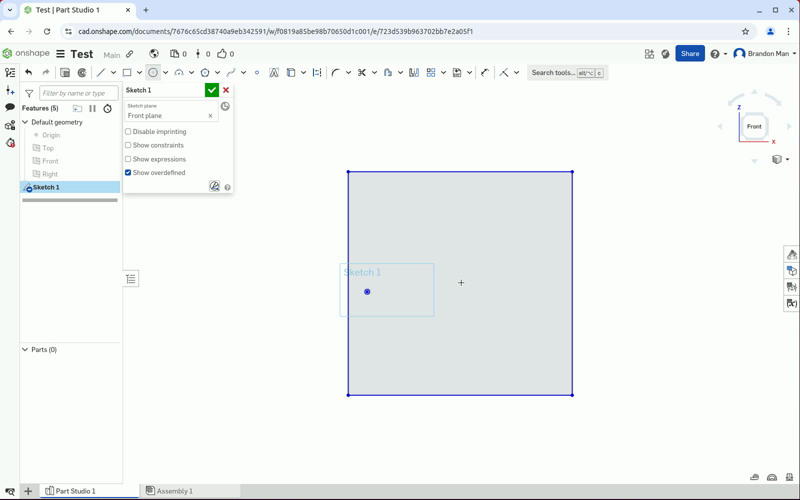
mouse_move(487, 282)
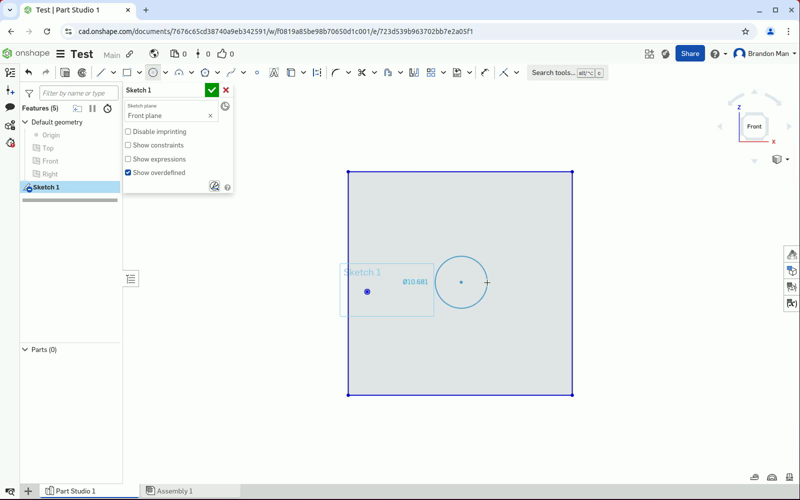
click(487, 282)
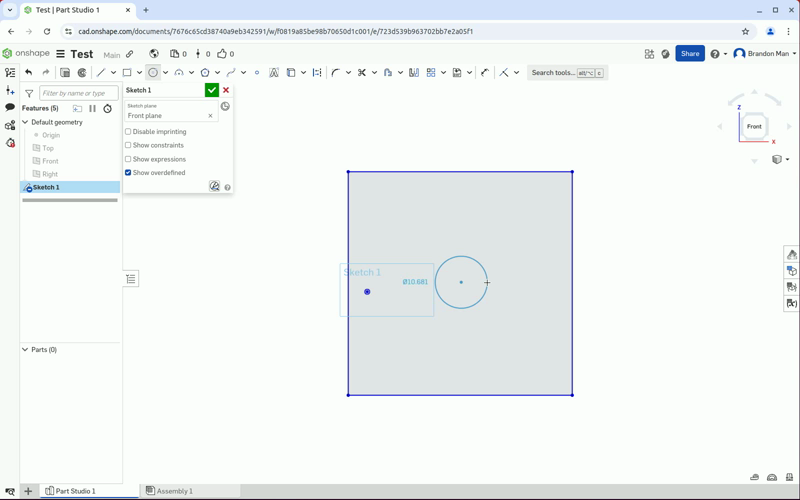
key(esc)
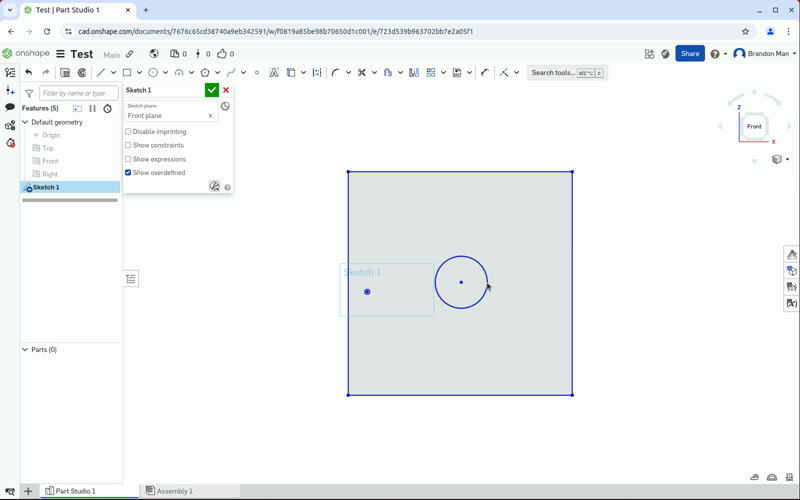
key(c)
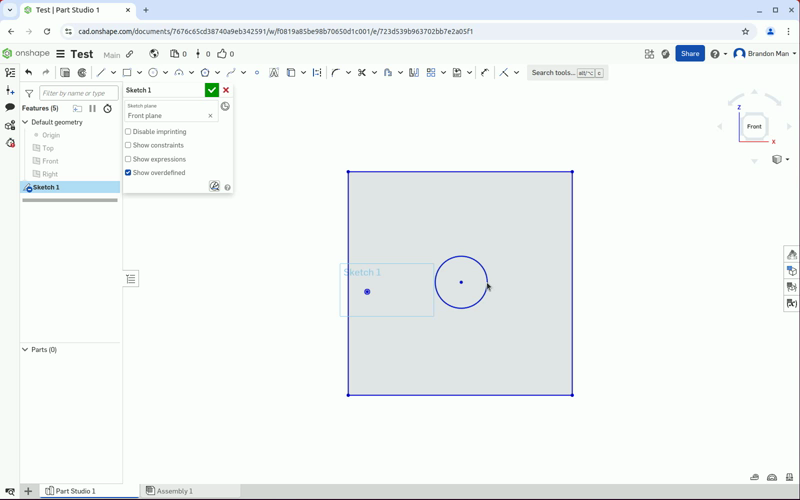
key_down(shift)
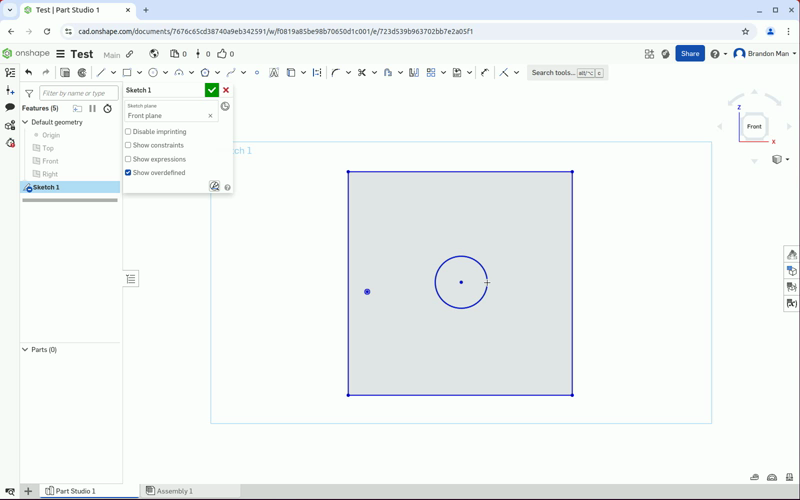
mouse_move(452, 190)
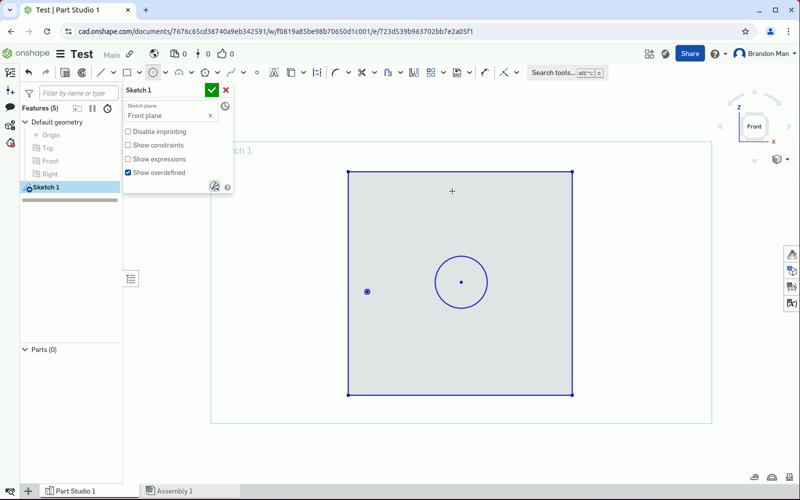
click(452, 190)
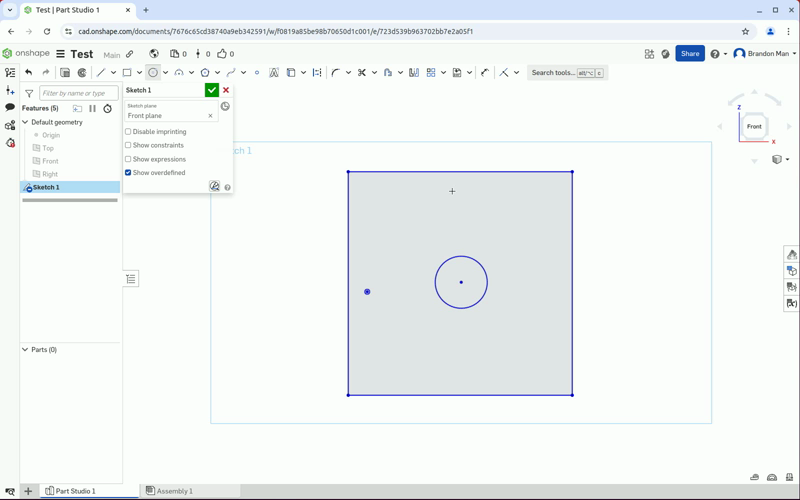
key_up(shift)
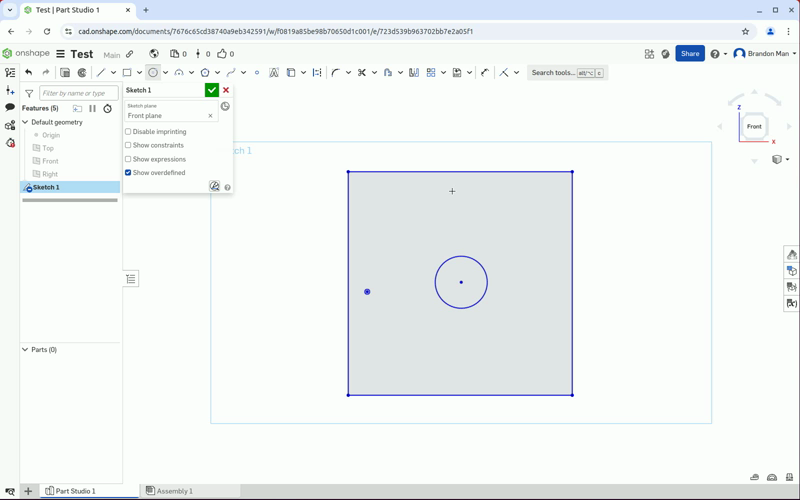
mouse_move(454, 190)
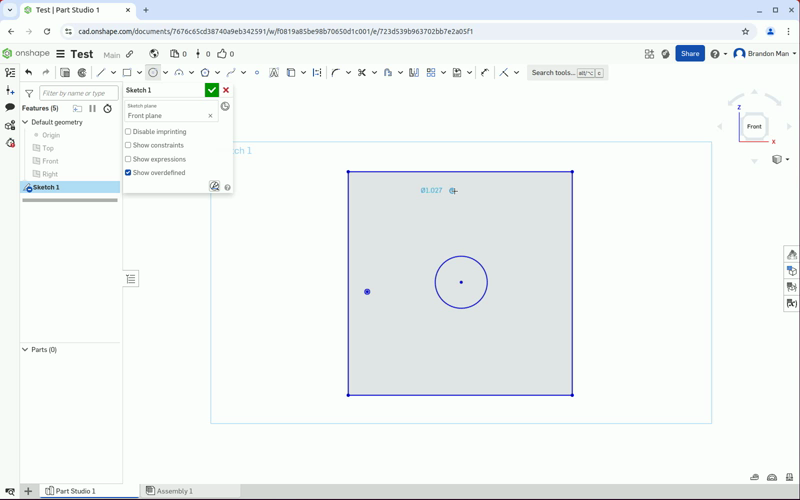
scroll(6)
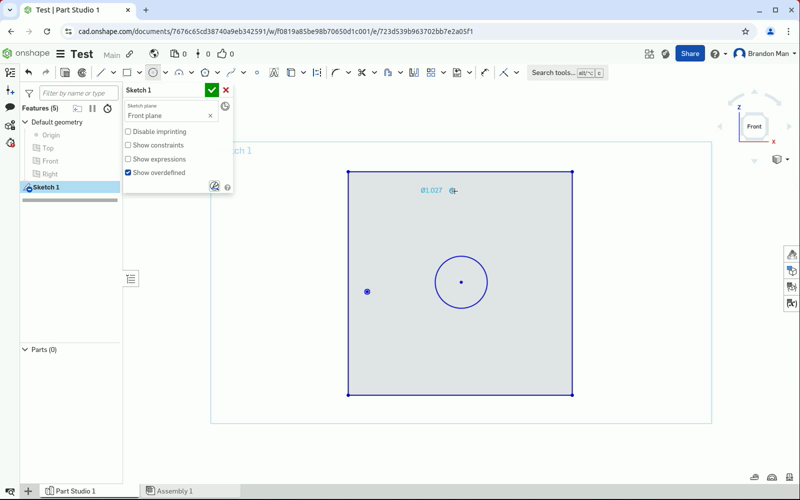
scroll(6)
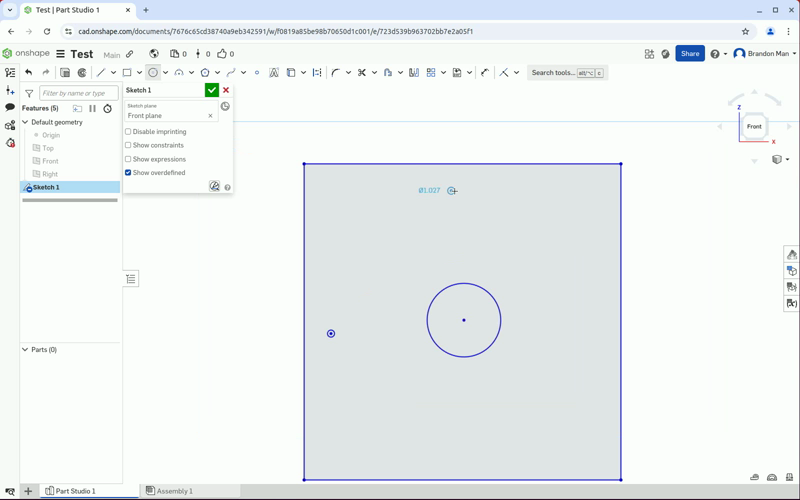
scroll(6)
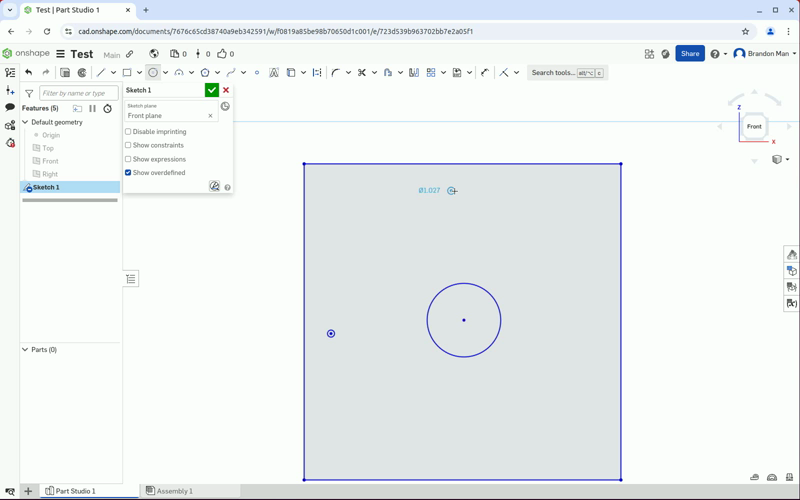
scroll(6)
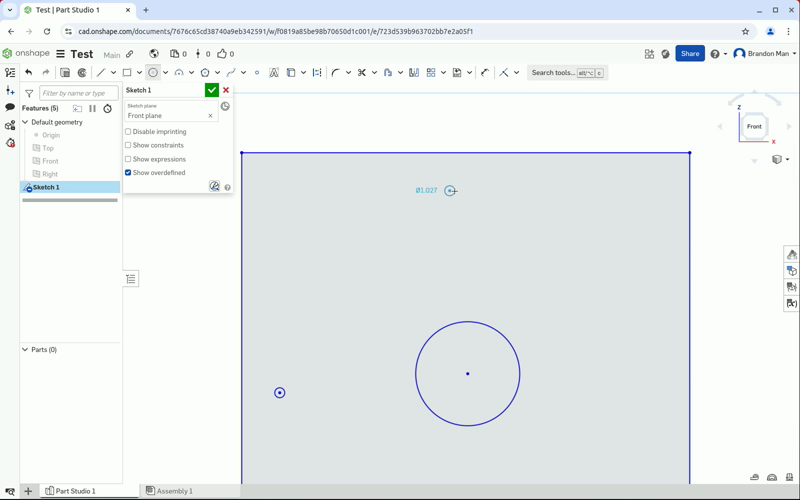
scroll(6)
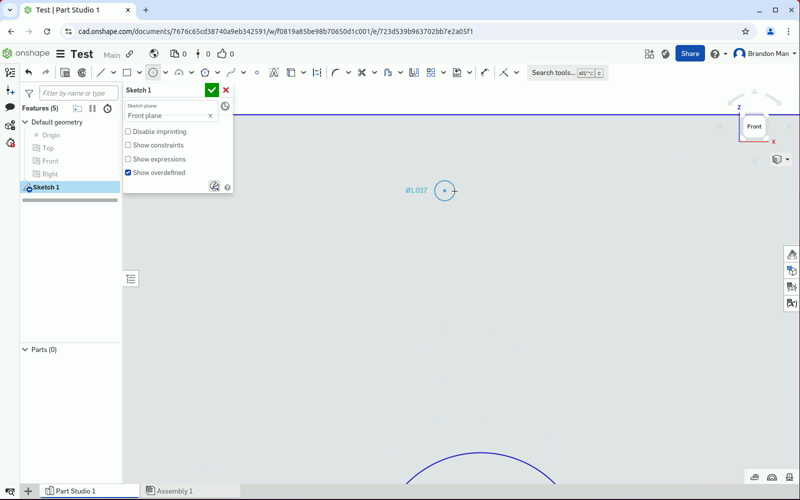
scroll(6)
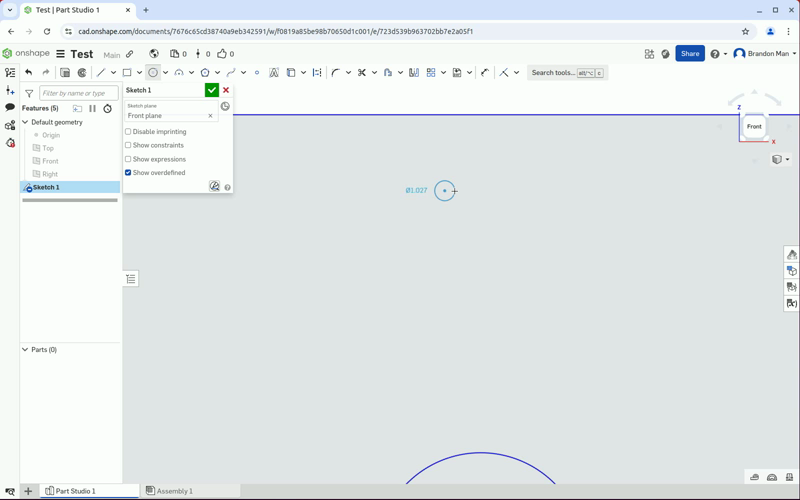
scroll(6)
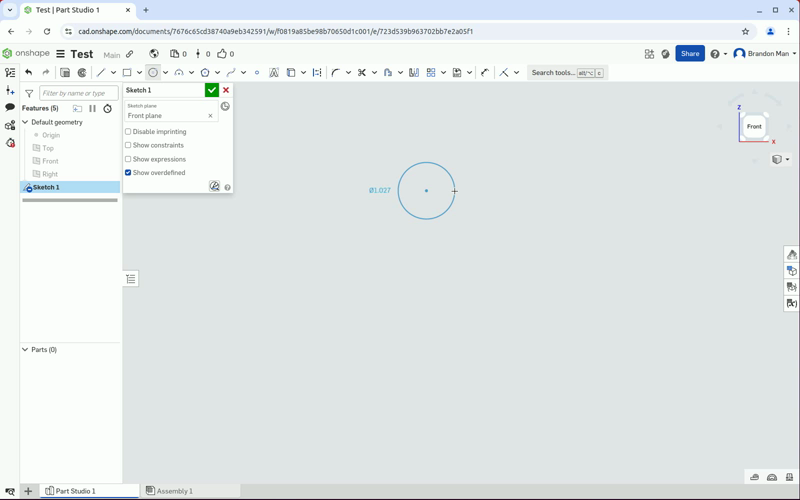
click(454, 190)
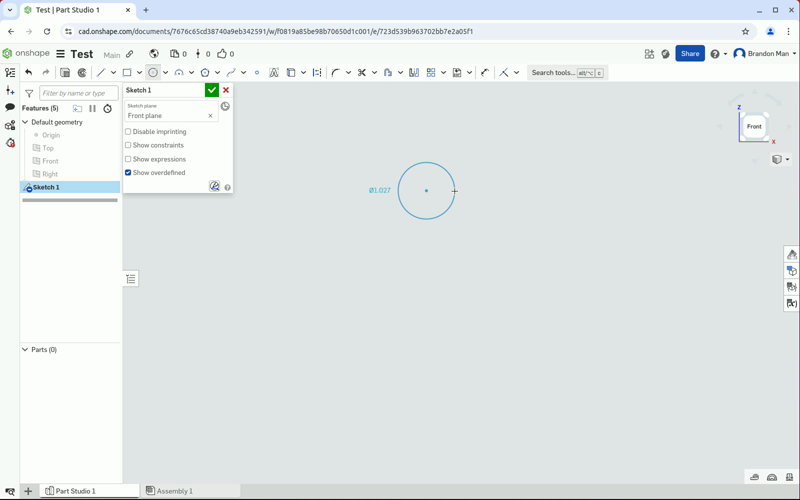
scroll(-6)
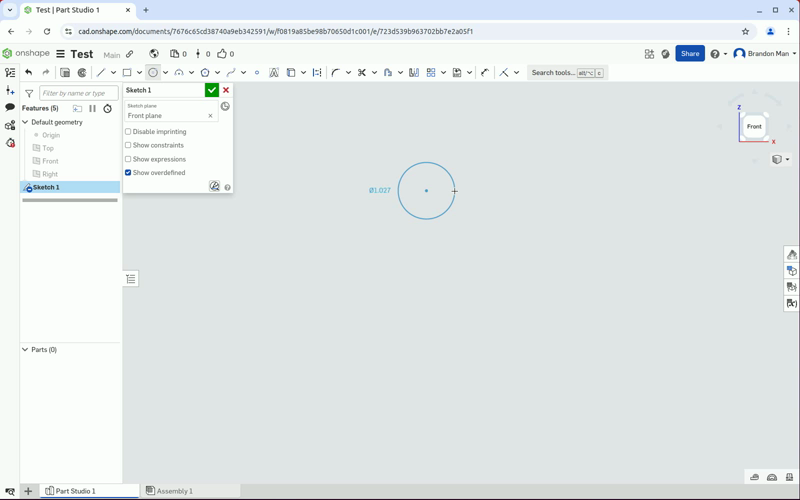
scroll(-6)
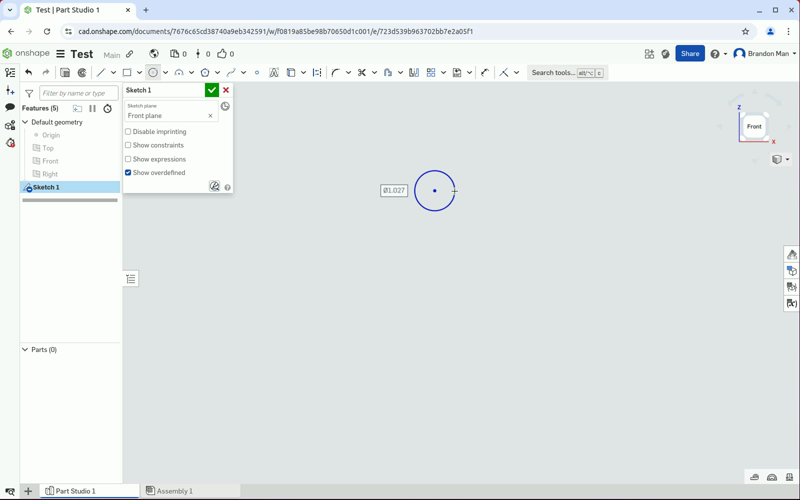
scroll(-6)
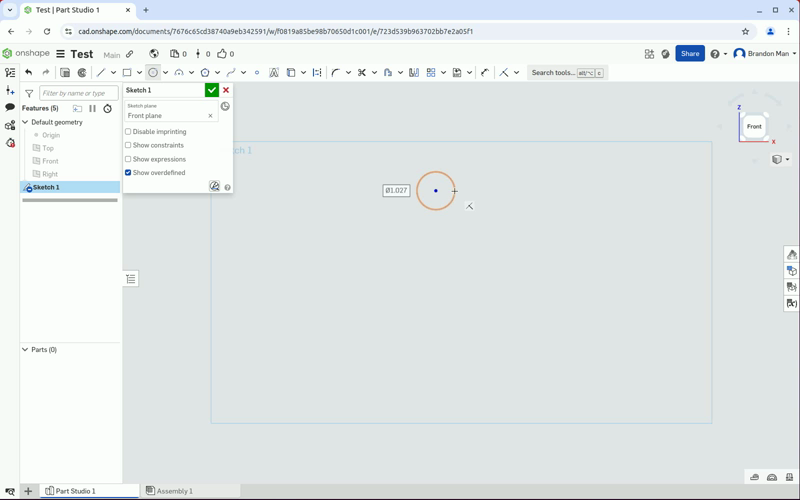
scroll(-6)
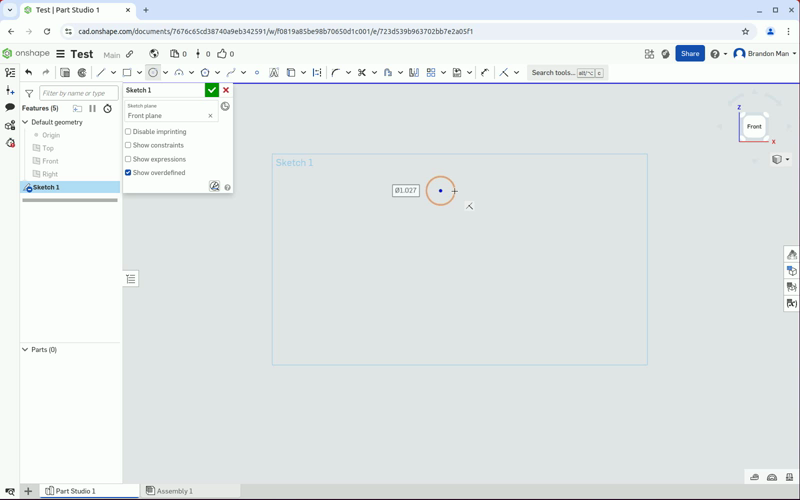
scroll(-6)
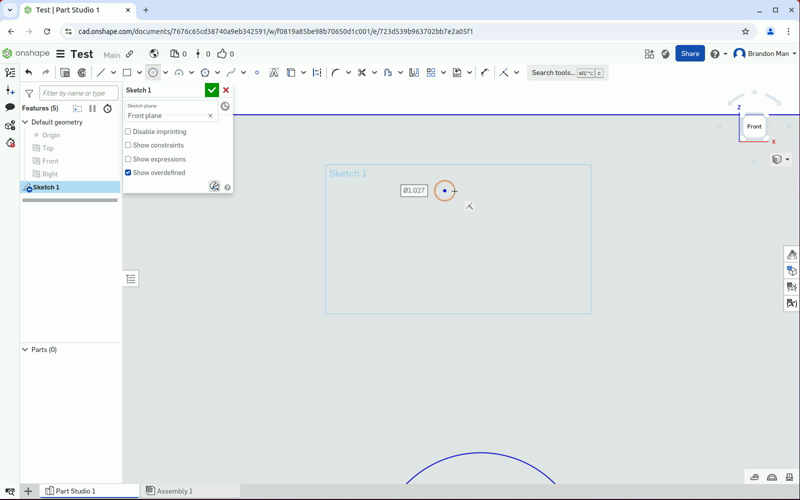
scroll(-6)
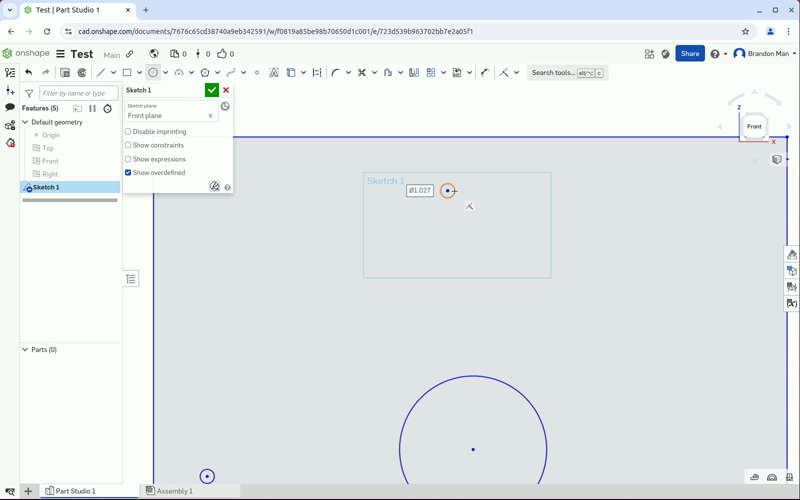
scroll(-6)
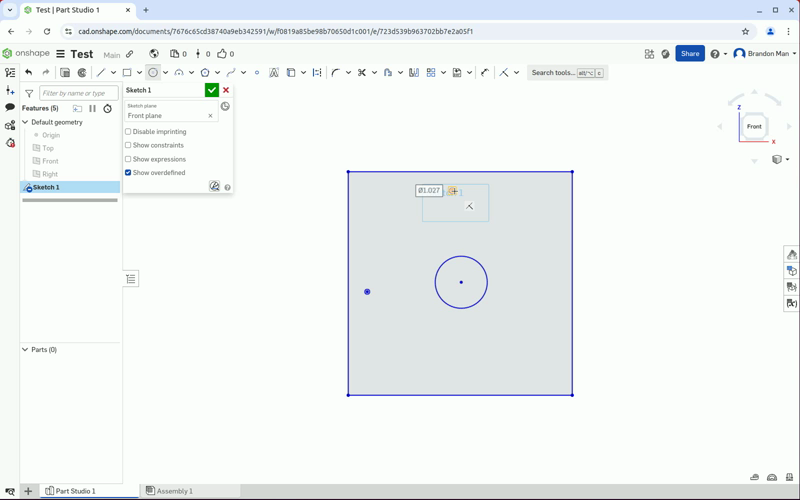
key(esc)
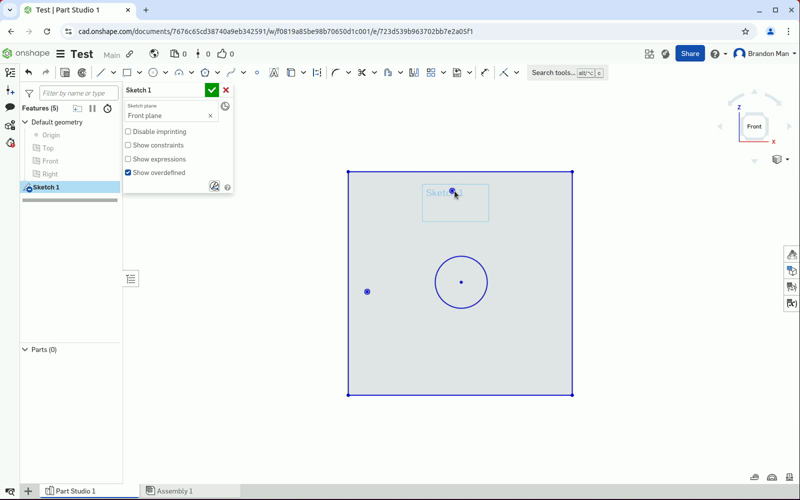
key(c)
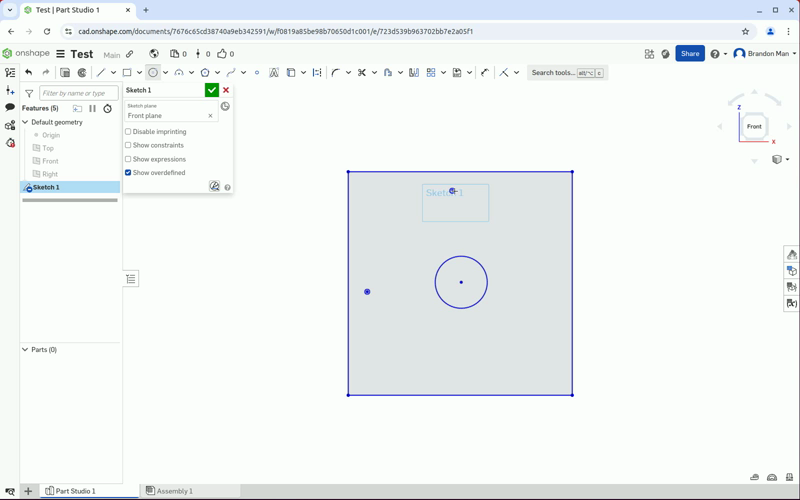
key_down(shift)
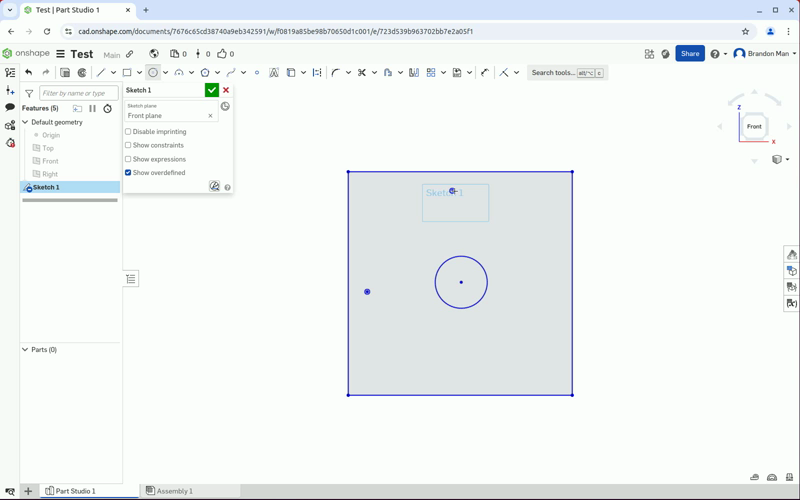
mouse_move(468, 376)
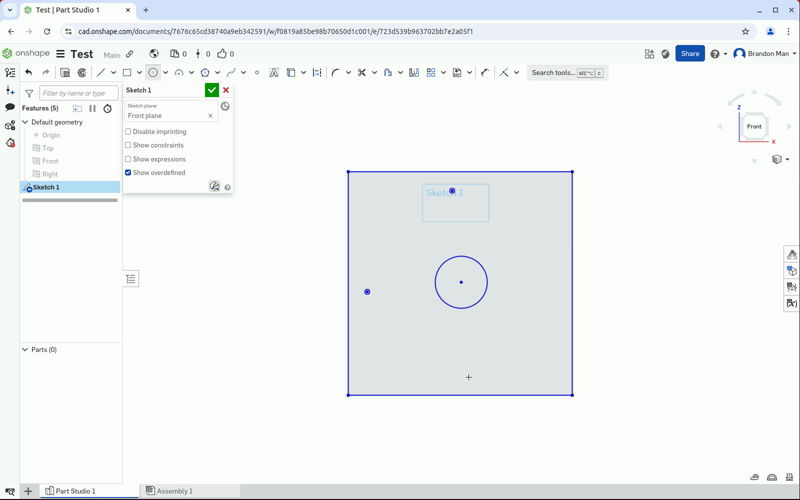
click(468, 376)
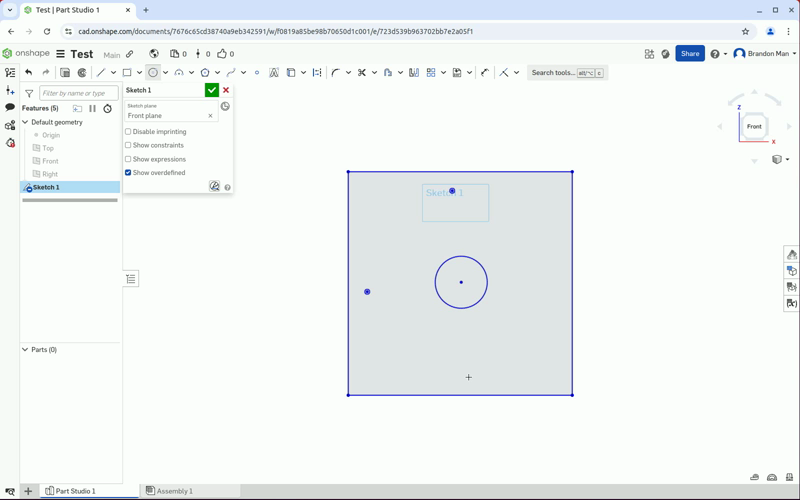
key_up(shift)
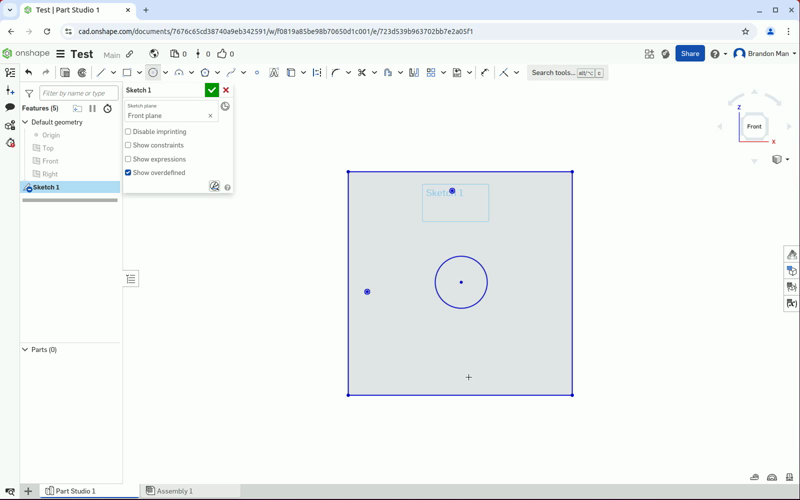
mouse_move(470, 376)
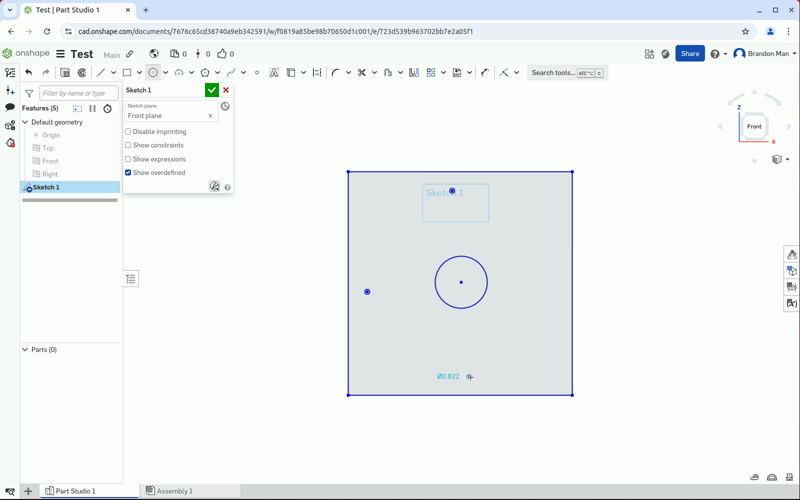
scroll(6)
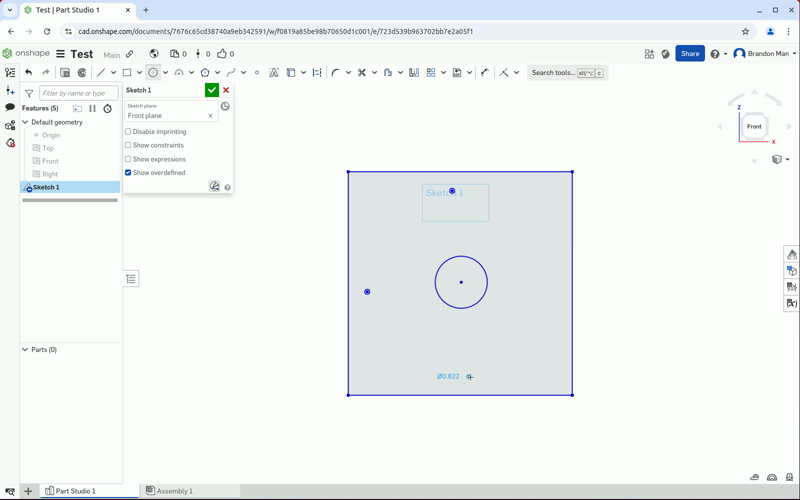
scroll(6)
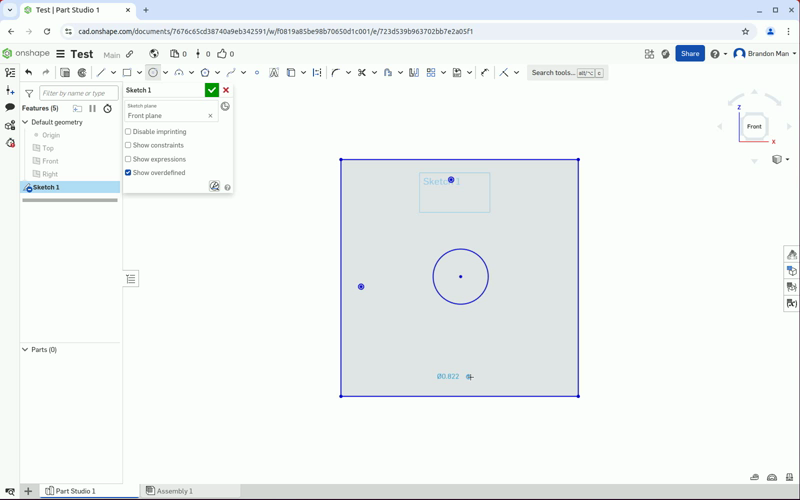
scroll(6)
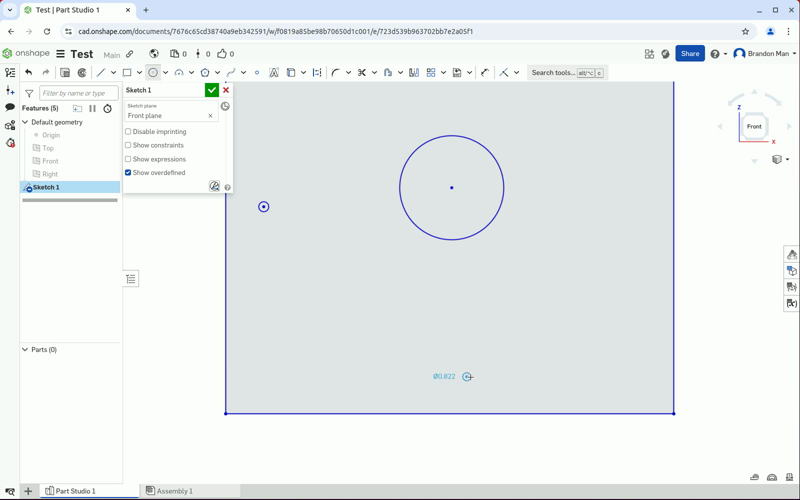
scroll(6)
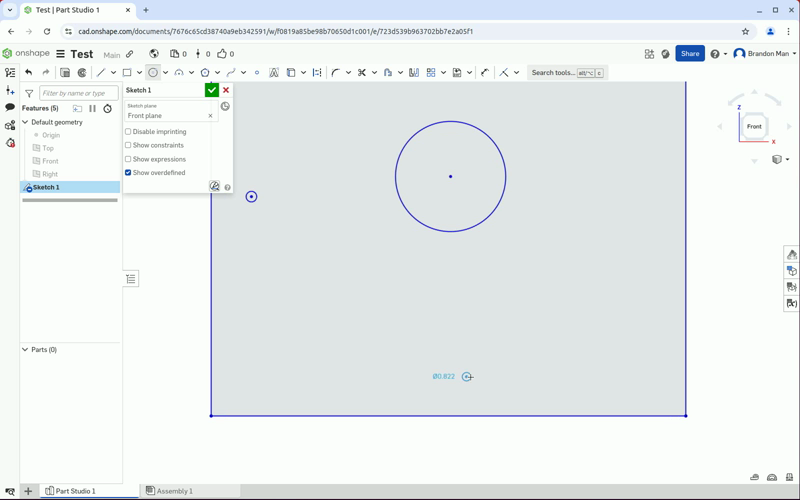
scroll(6)
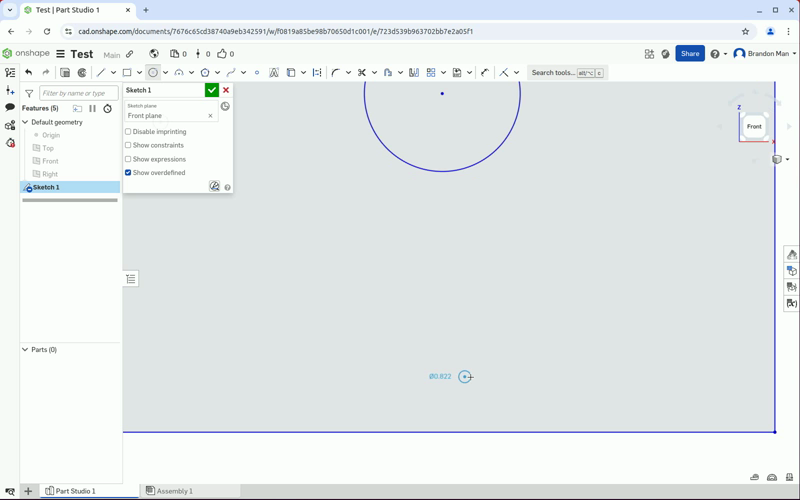
scroll(6)
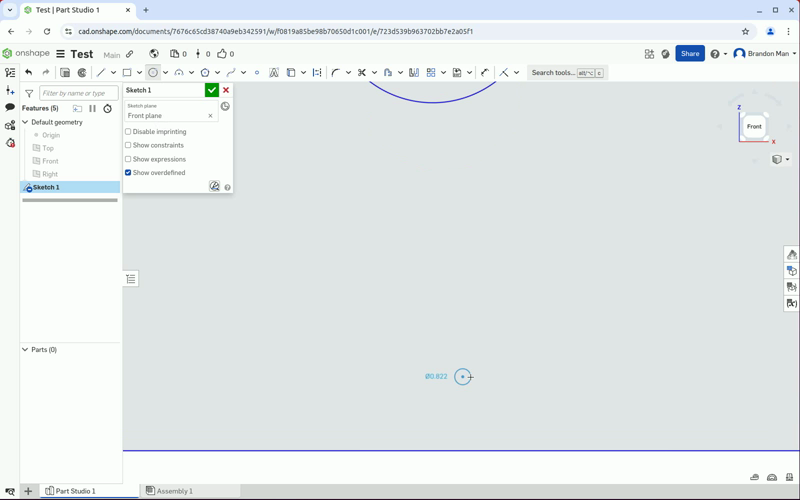
scroll(6)
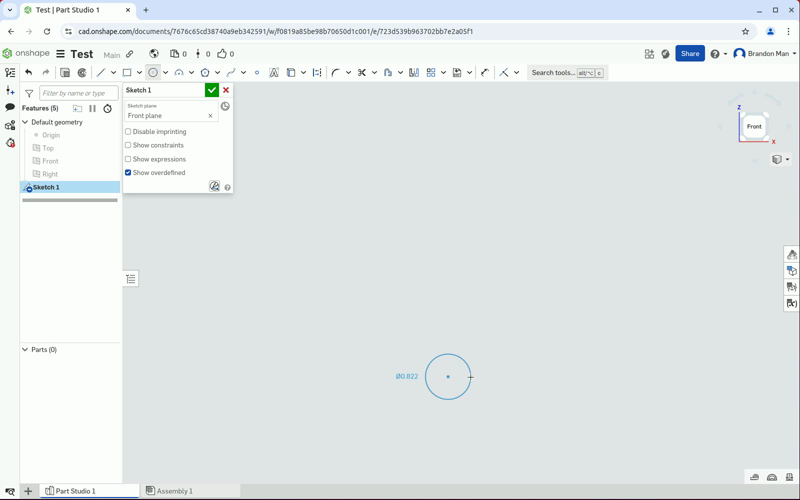
click(470, 376)
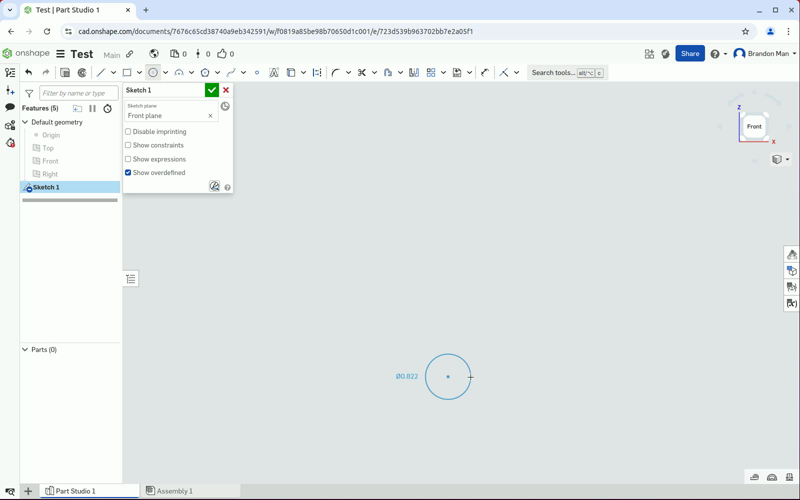
scroll(-6)
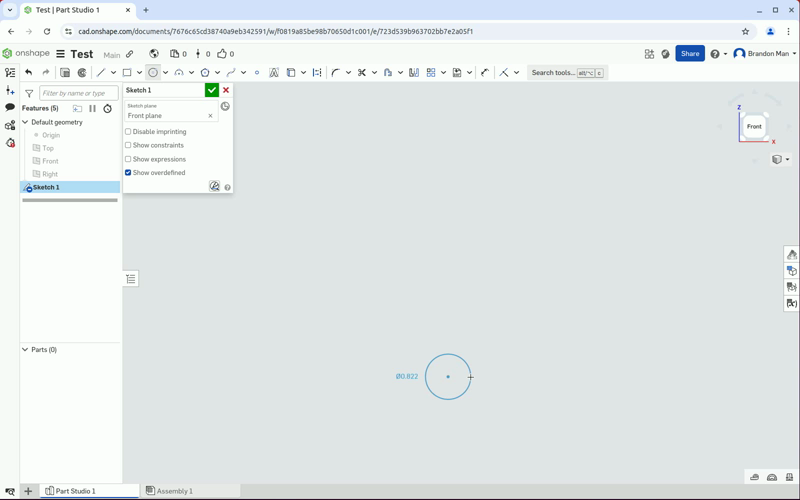
scroll(-6)
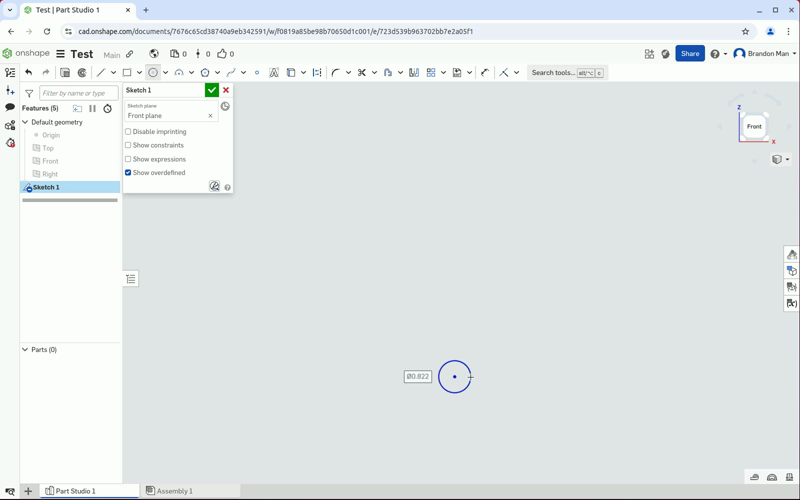
scroll(-6)
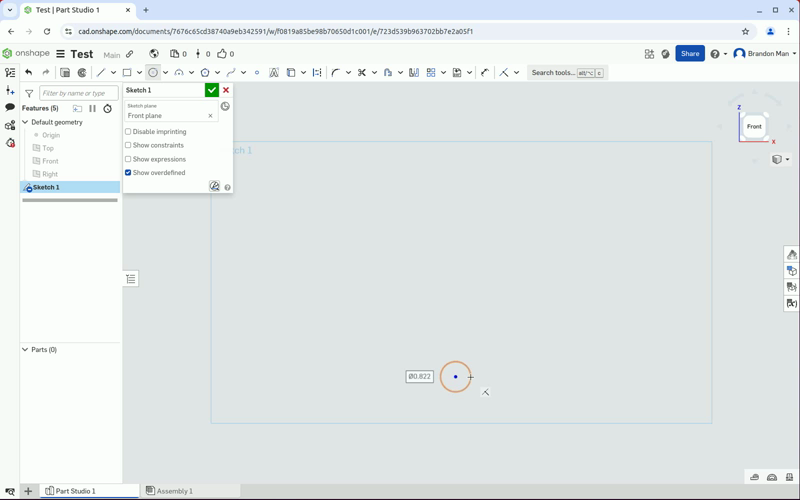
scroll(-6)
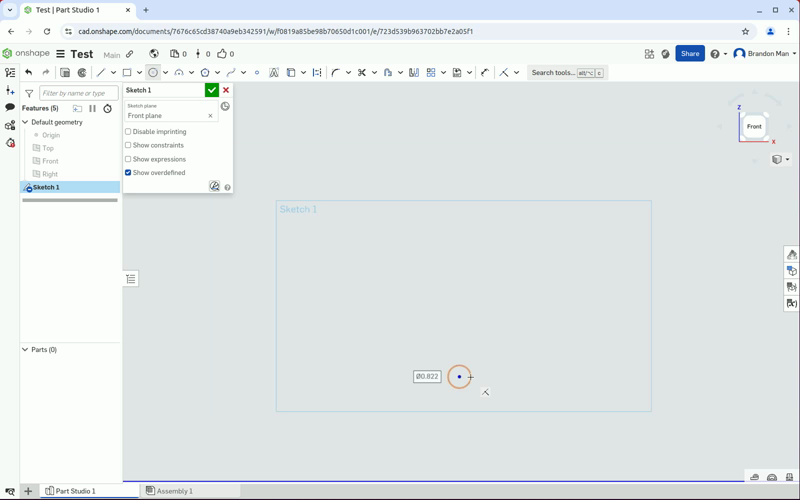
scroll(-6)
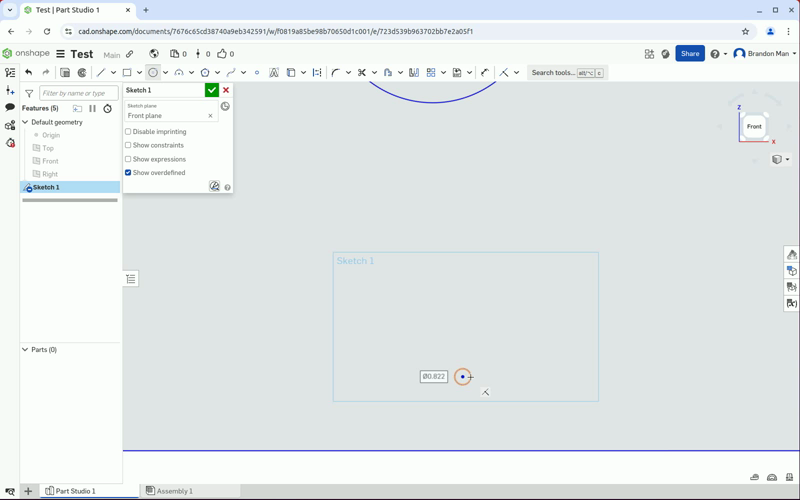
scroll(-6)
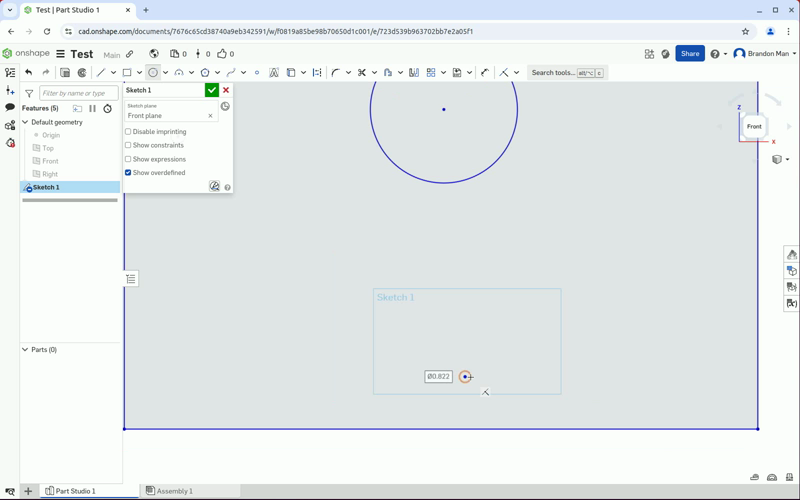
scroll(-6)
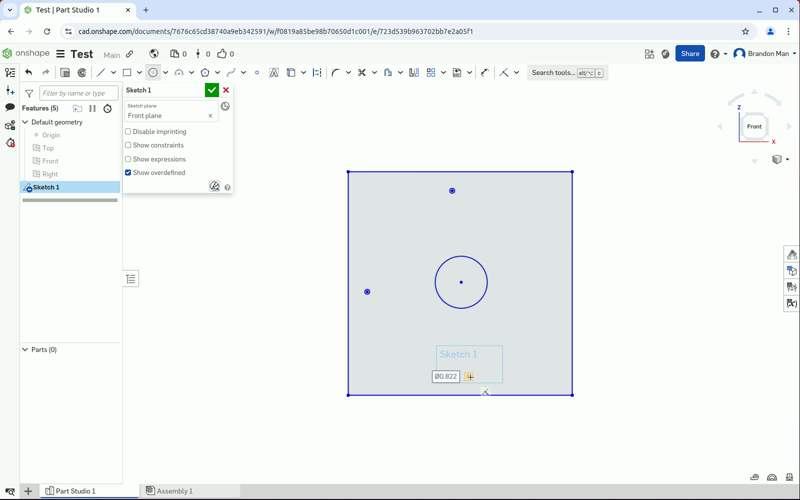
key(esc)
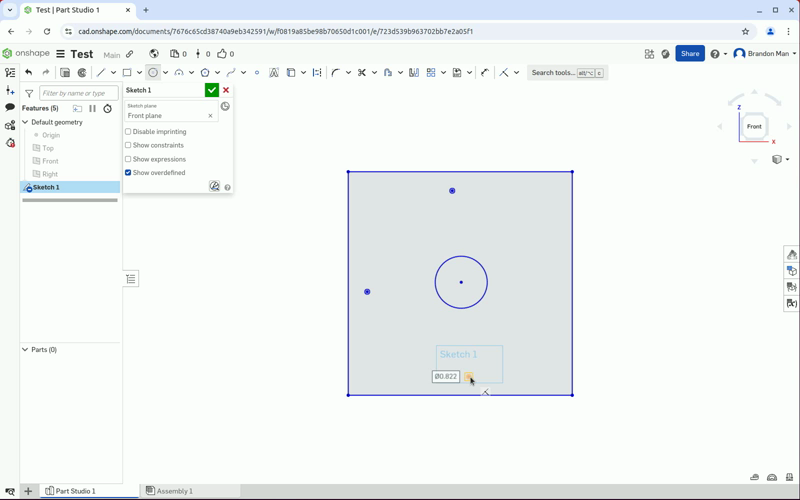
key(c)
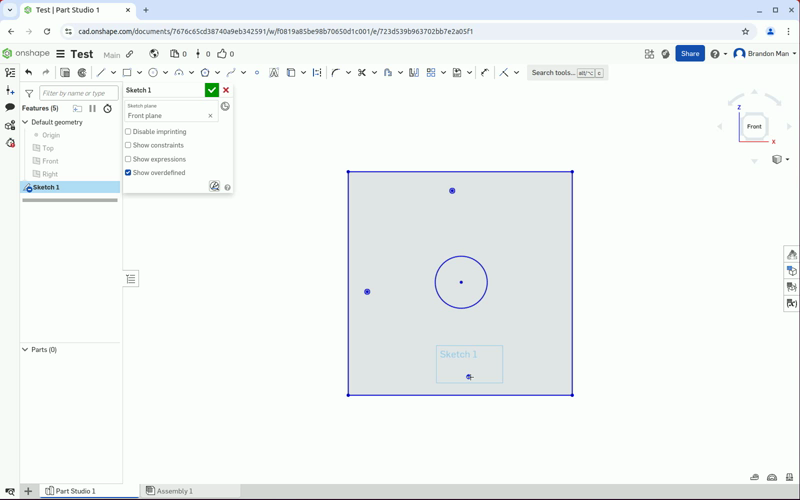
key_down(shift)
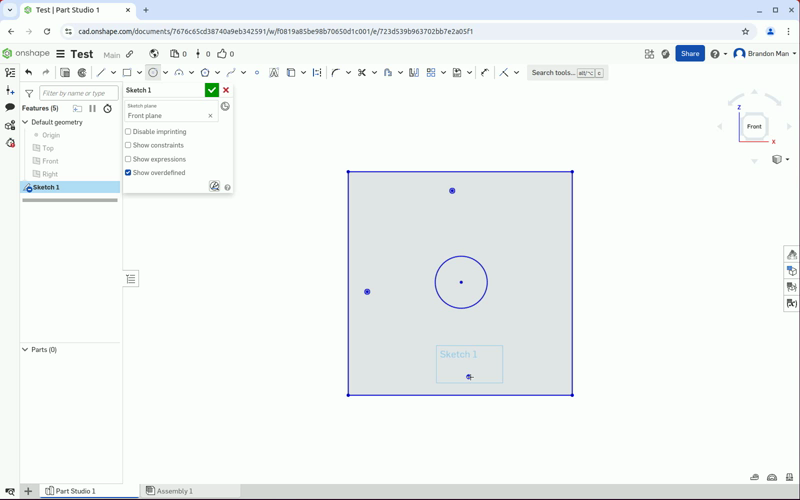
mouse_move(553, 275)
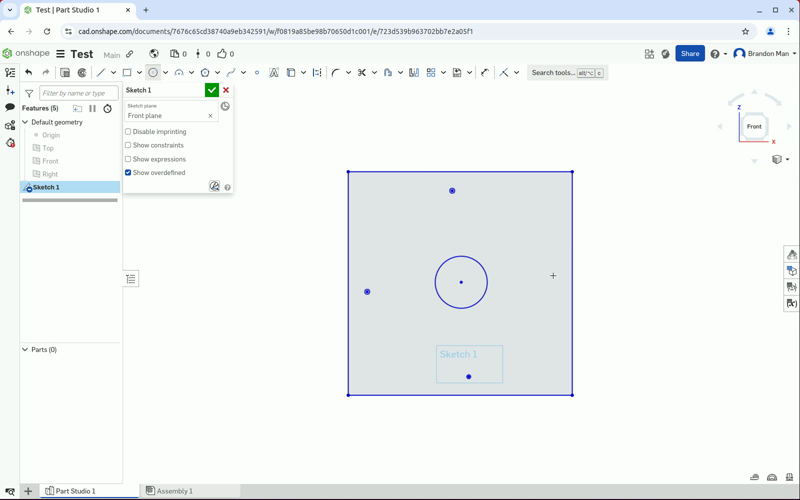
click(553, 275)
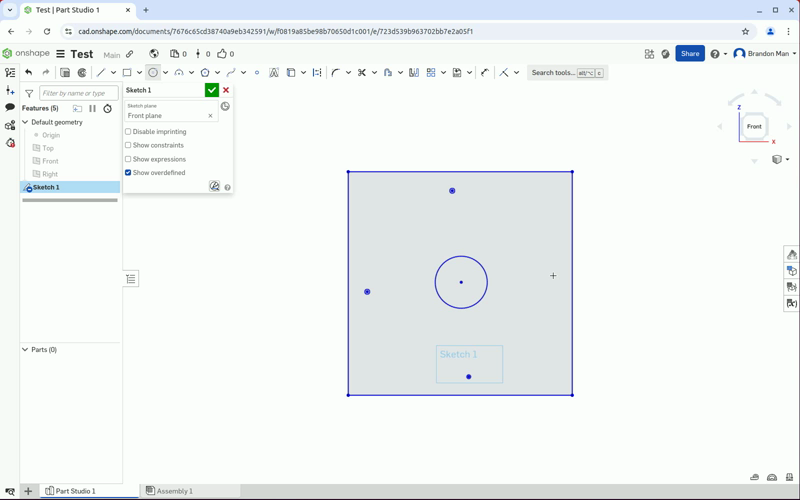
key_up(shift)
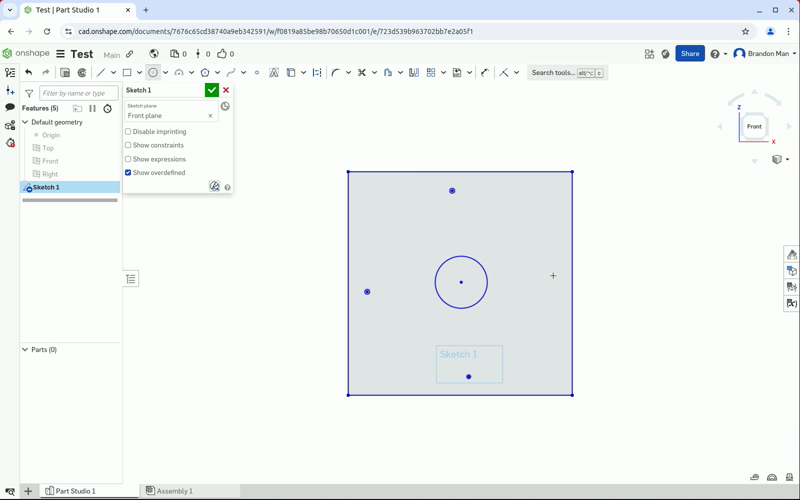
mouse_move(555, 275)
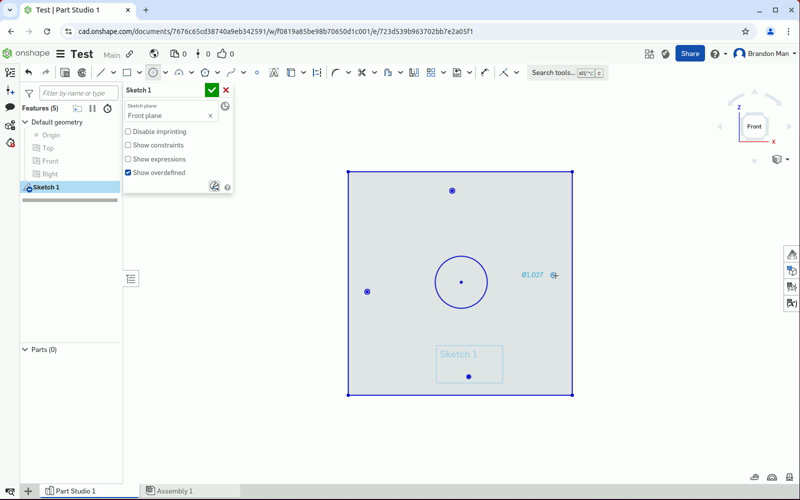
scroll(6)
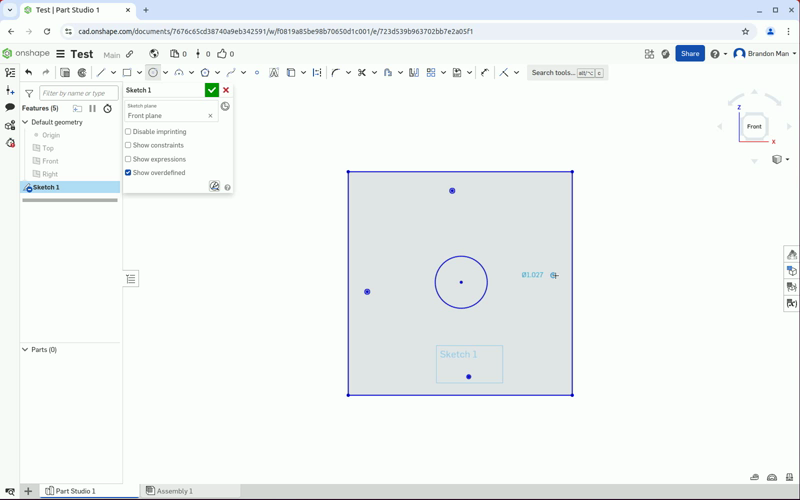
scroll(6)
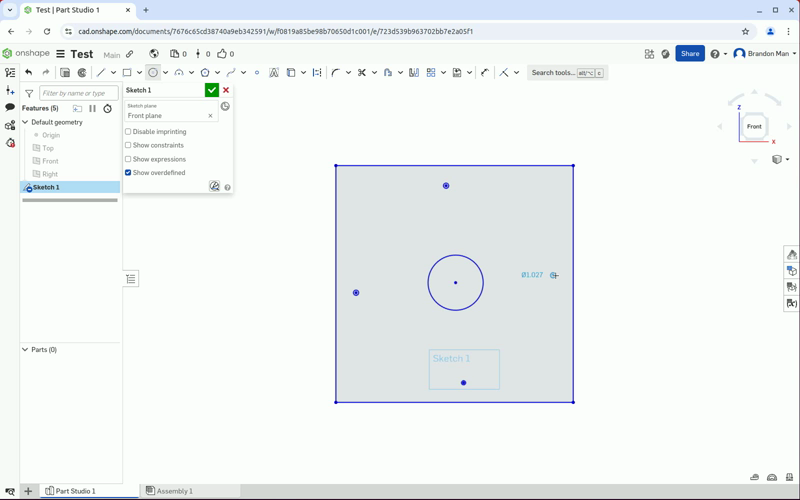
scroll(6)
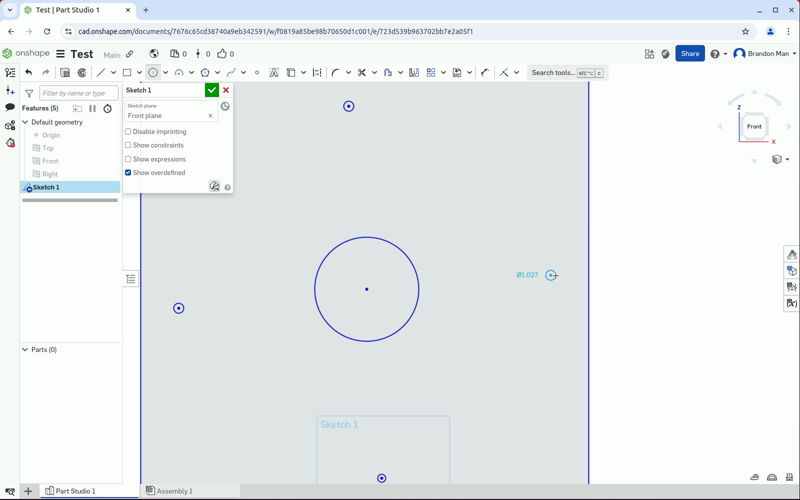
scroll(6)
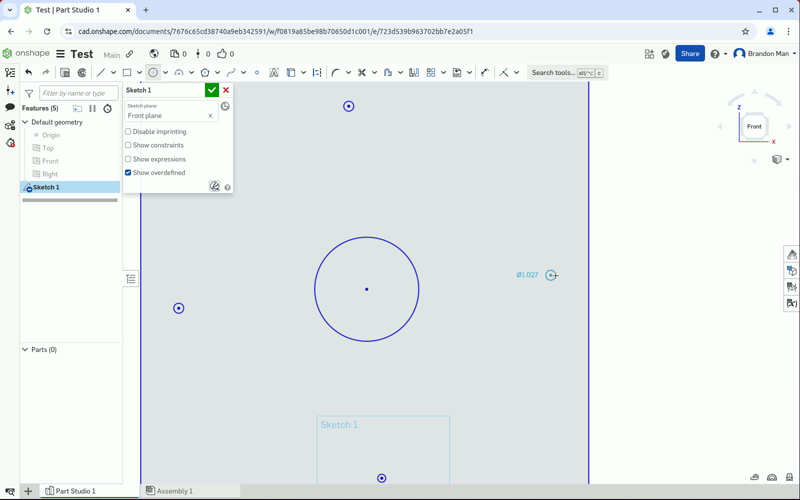
scroll(6)
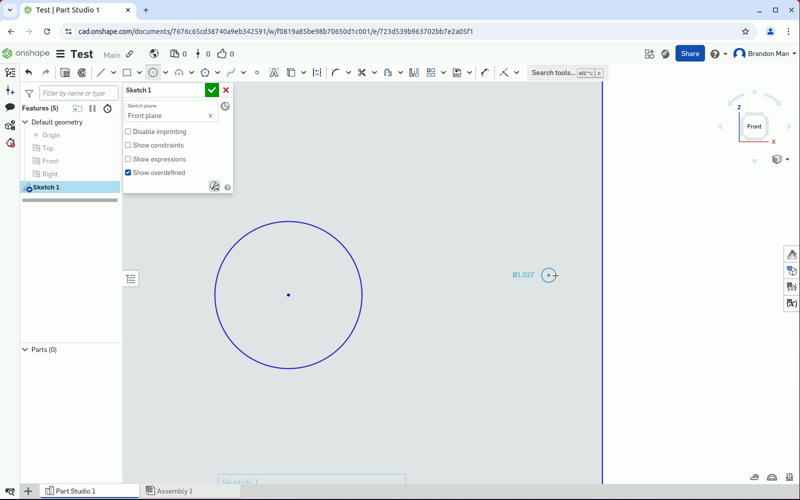
scroll(6)
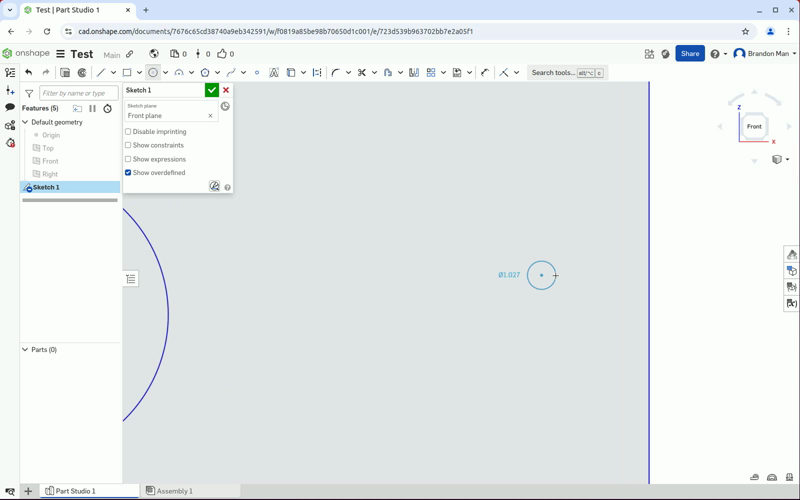
scroll(6)
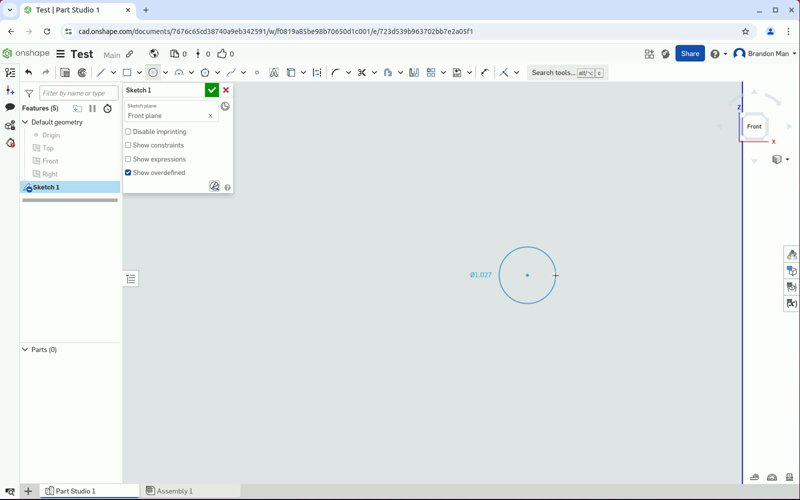
click(555, 275)
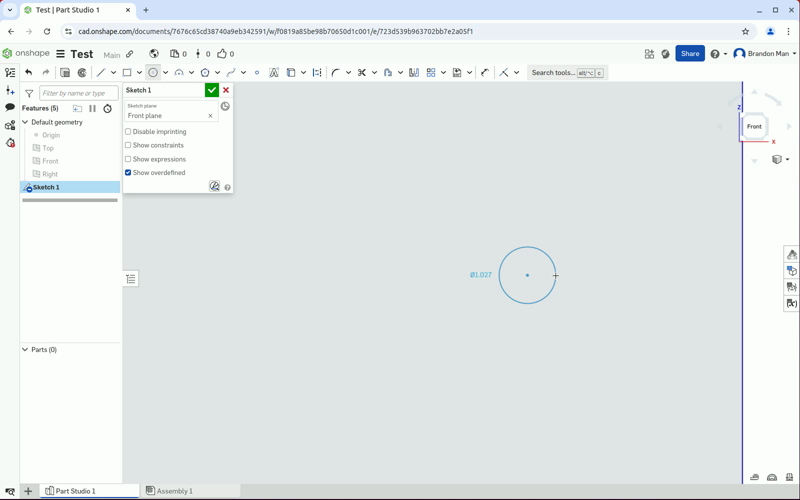
scroll(-6)
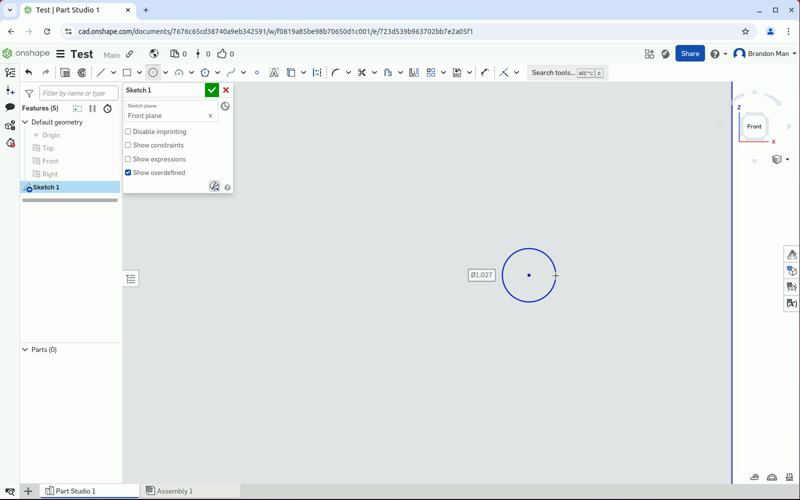
scroll(-6)
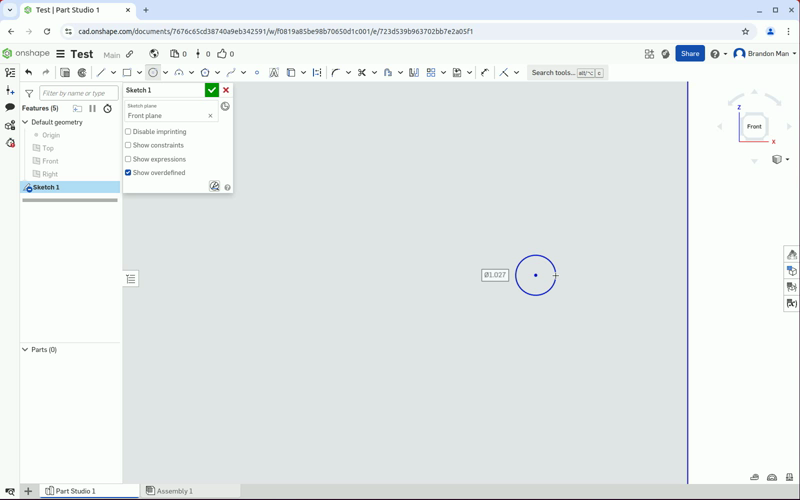
scroll(-6)
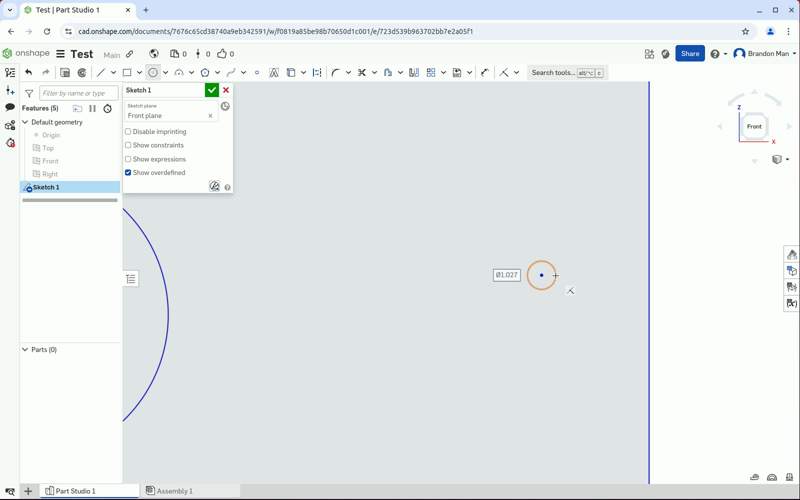
scroll(-6)
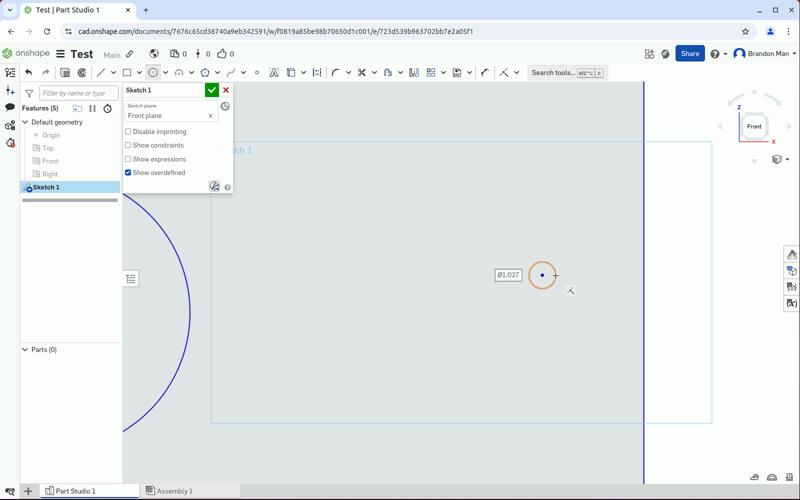
scroll(-6)
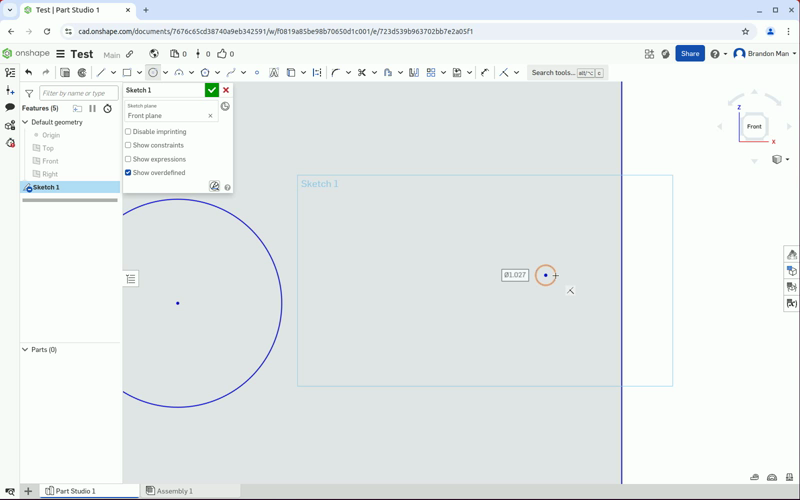
scroll(-6)
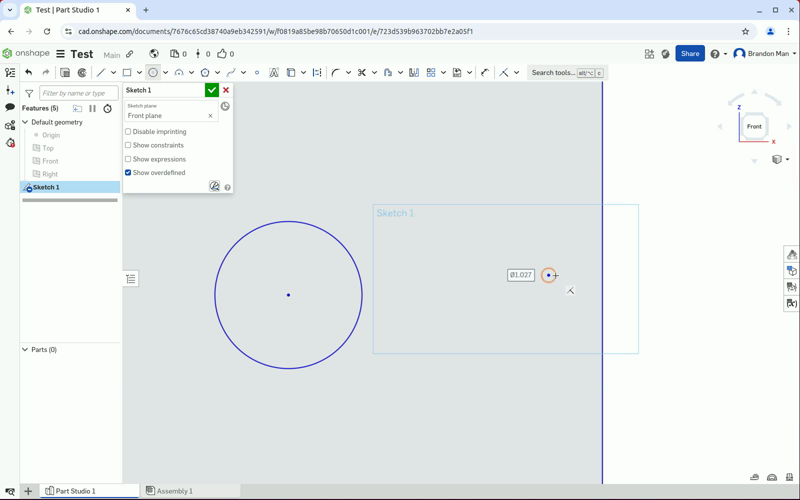
scroll(-6)
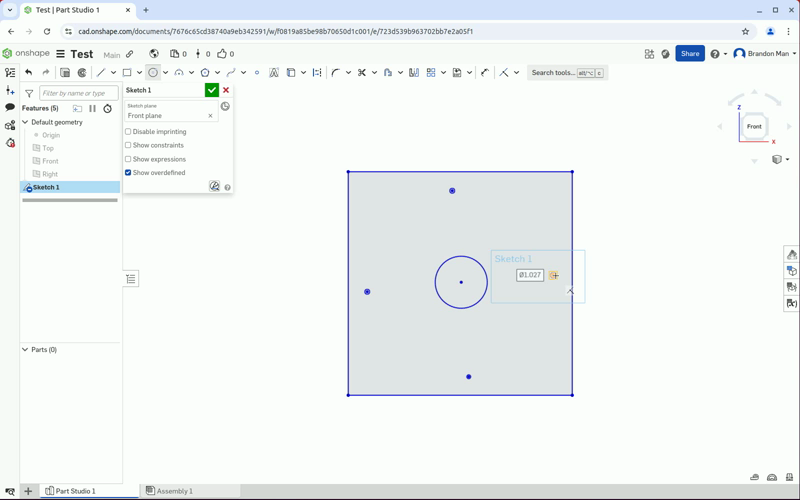
key(esc)
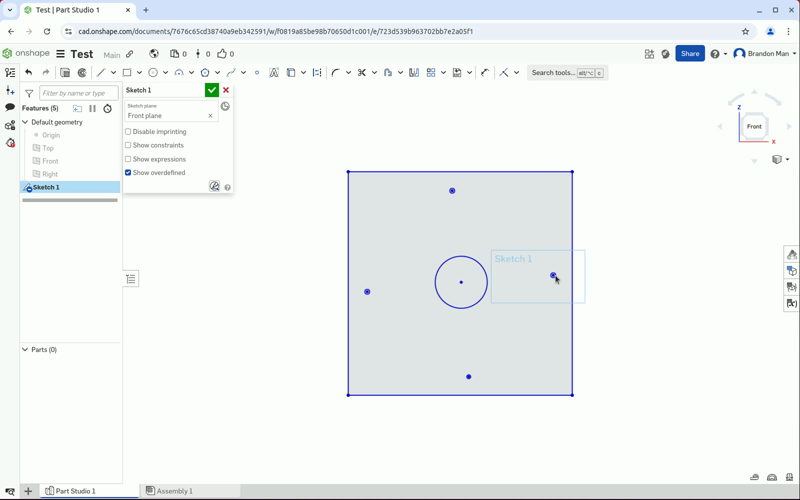
mouse_move(507, 205)
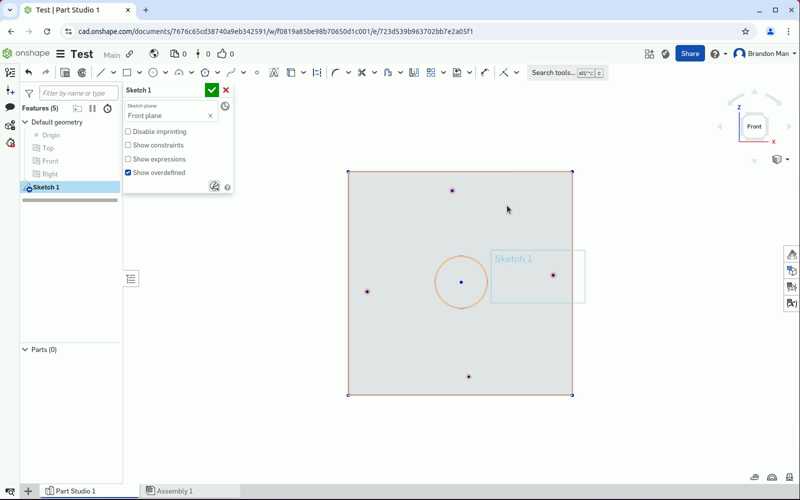
click(507, 205)
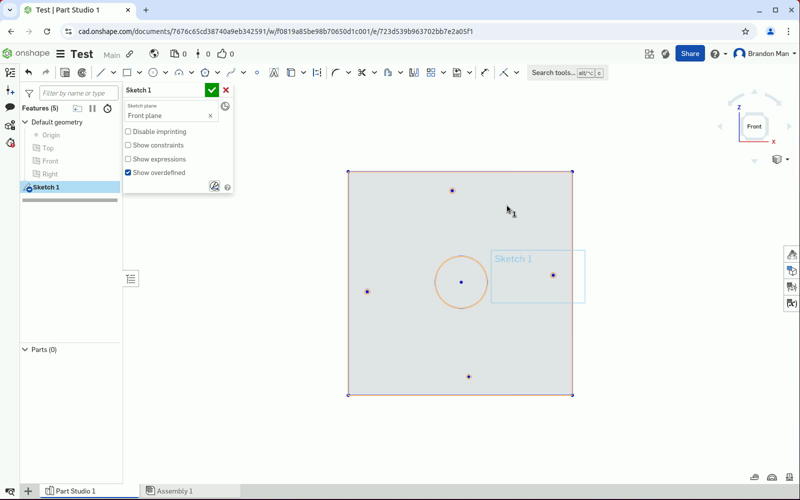
mouse_move(73, 352)
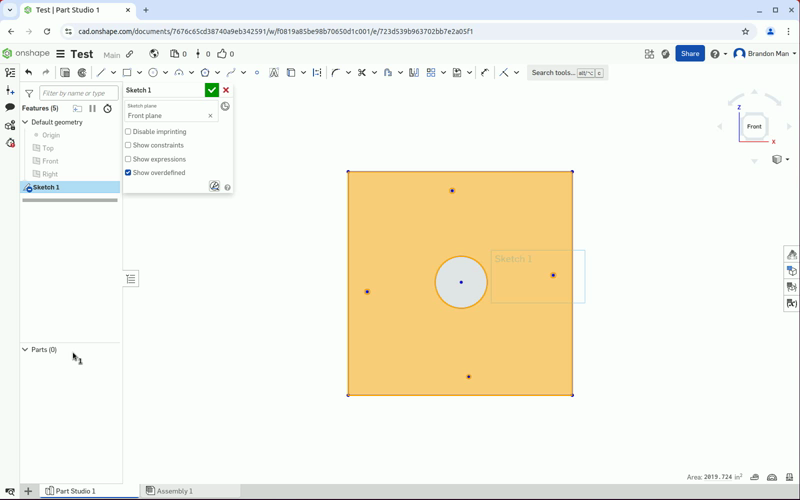
key(shift+y)
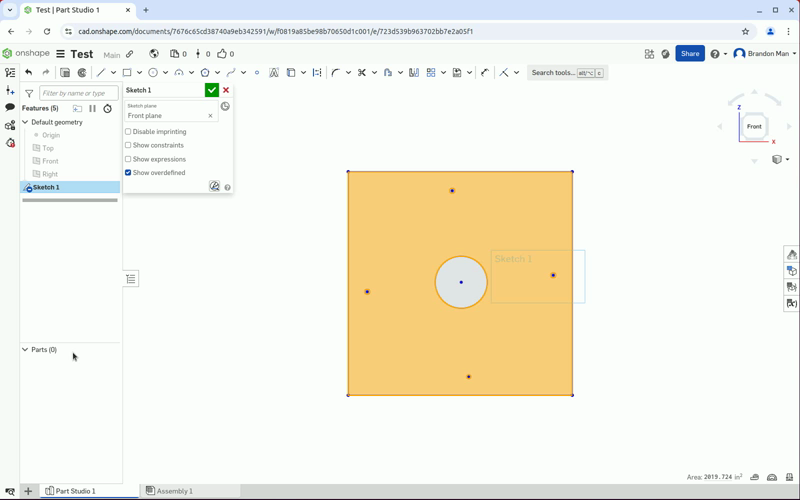
key(shift+e)
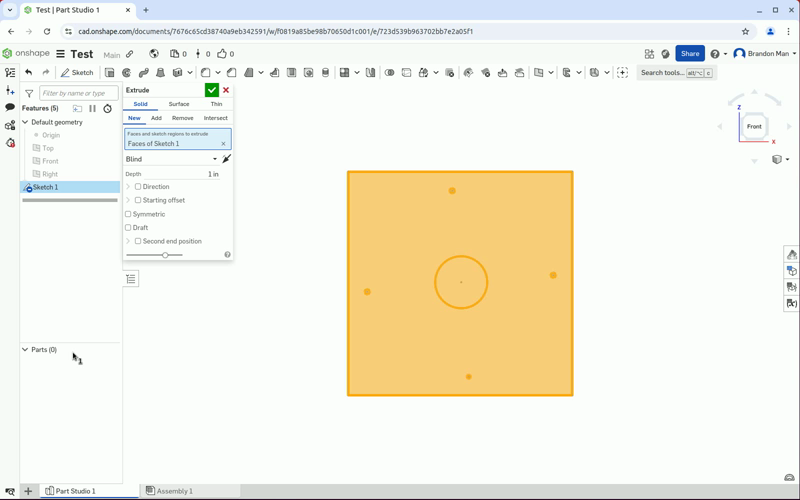
mouse_move(143, 106)
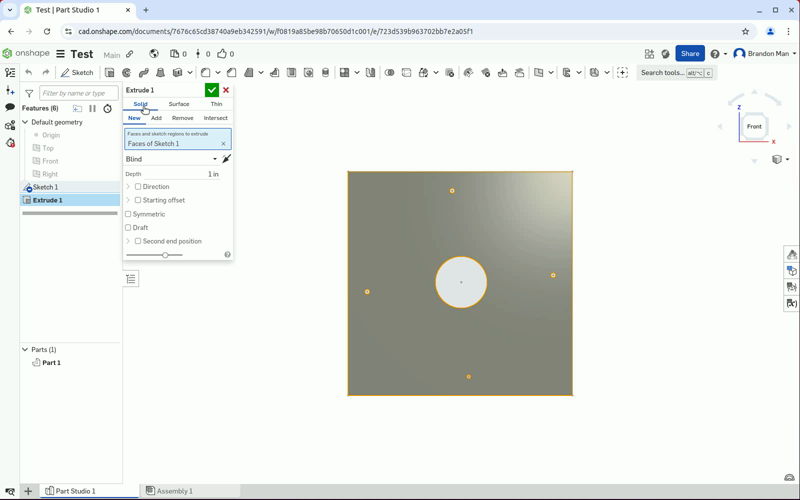
click(143, 106)
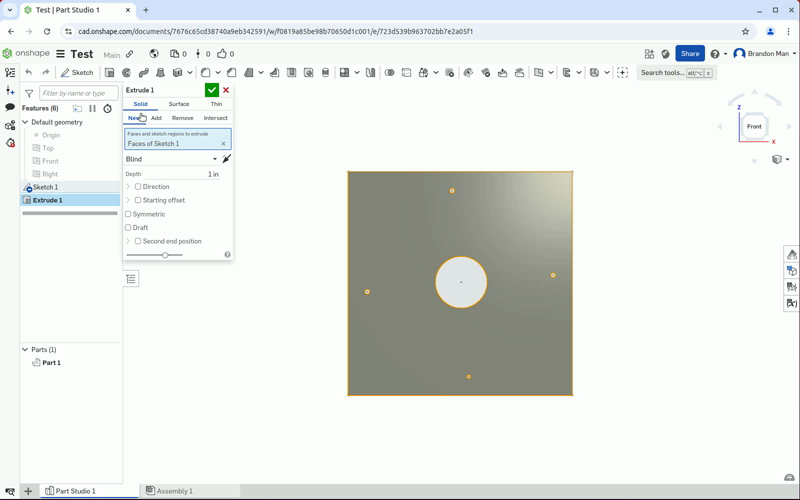
mouse_move(137, 120)
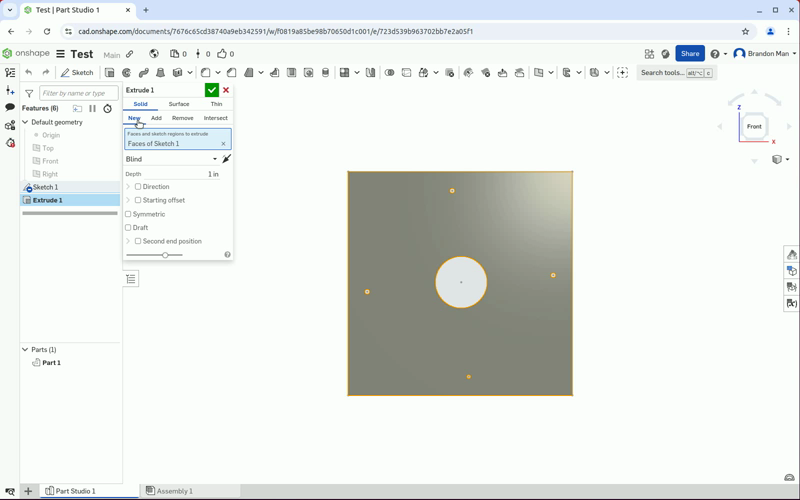
click(137, 120)
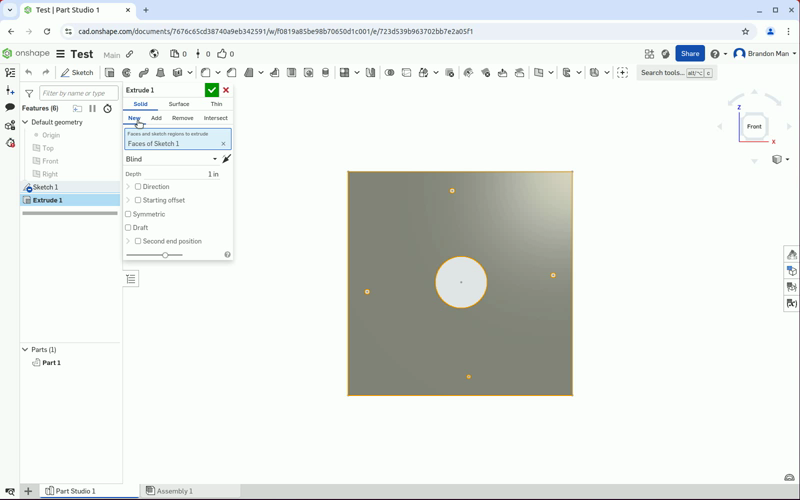
key(tab, 4)
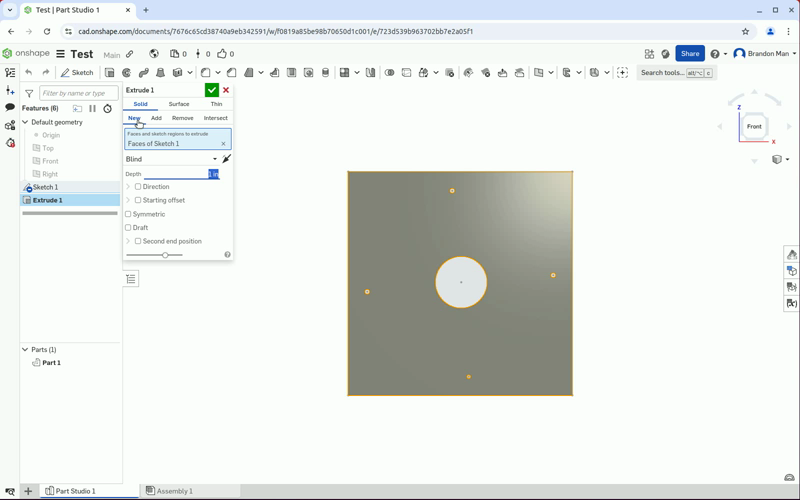
text(2.648)
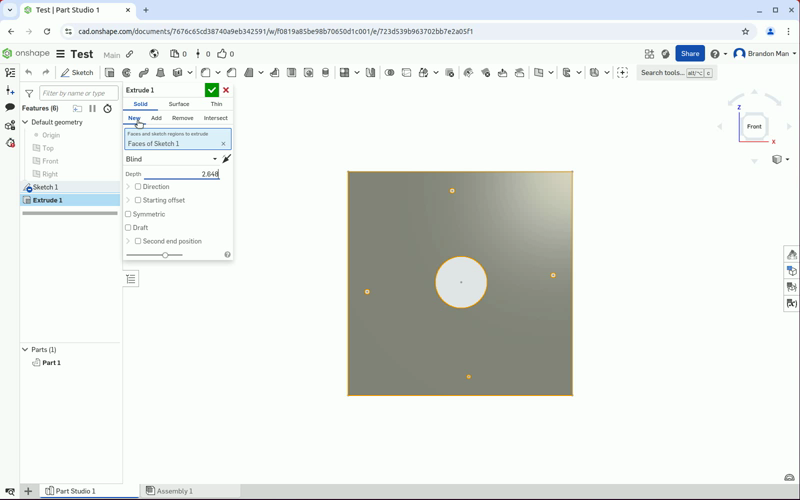
key(enter)
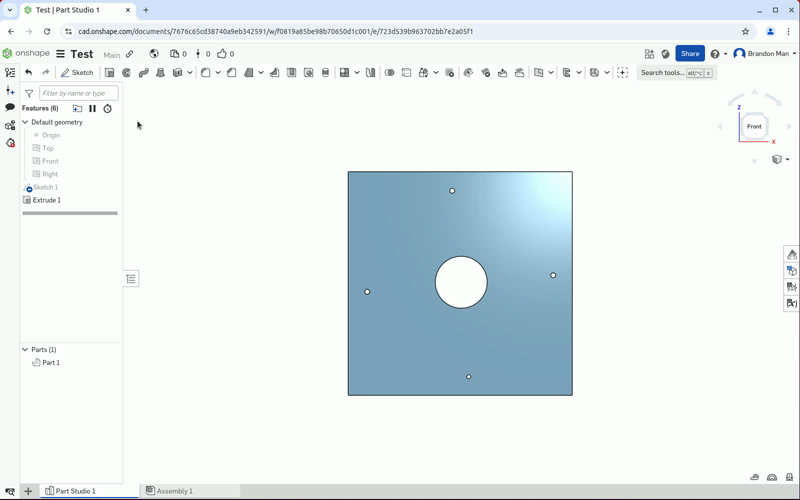
key(shift+h)
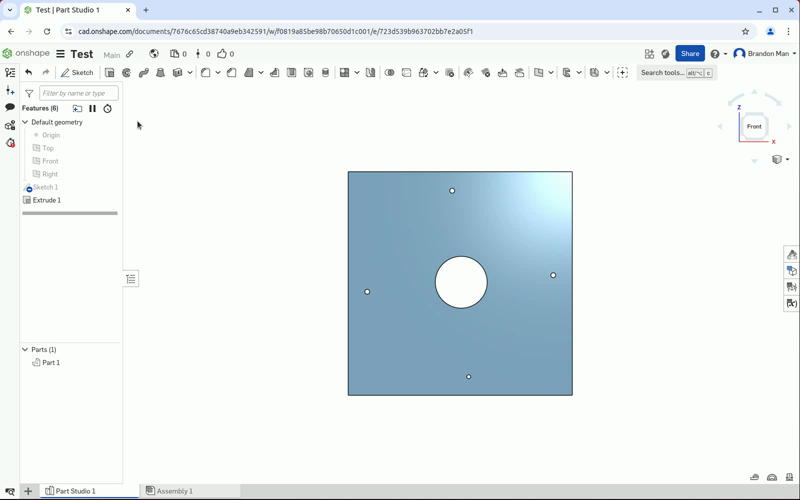
key(shift+h)
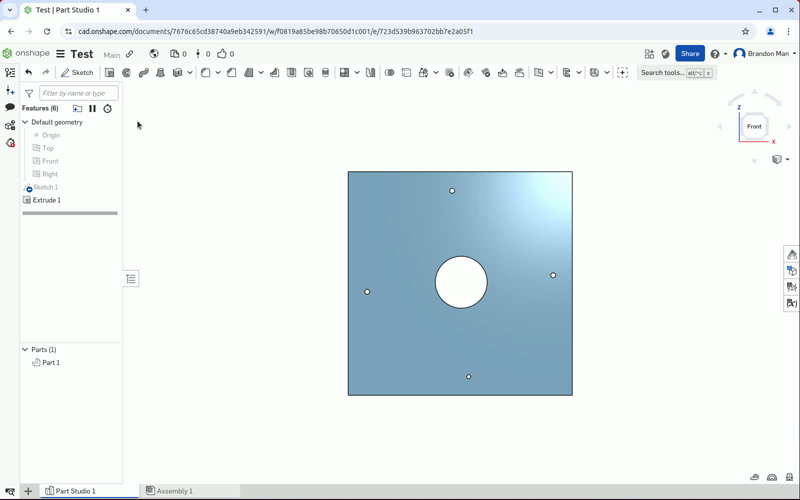
mouse_move(73, 189)
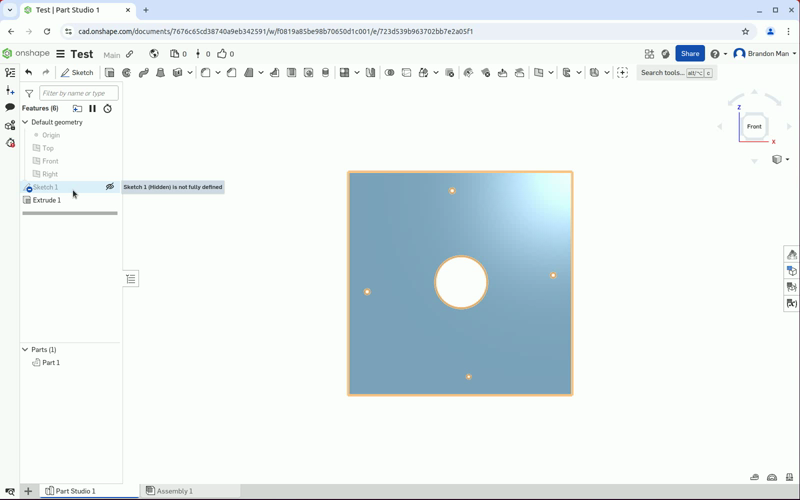
click(73, 189)
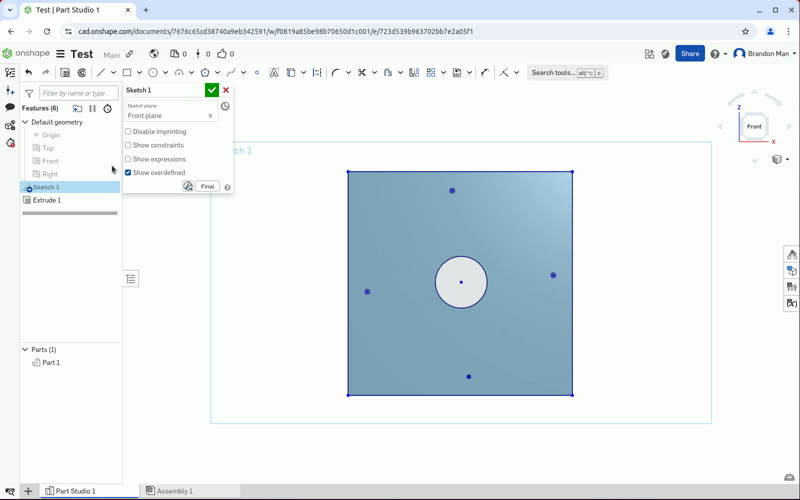
mouse_move(229, 92)
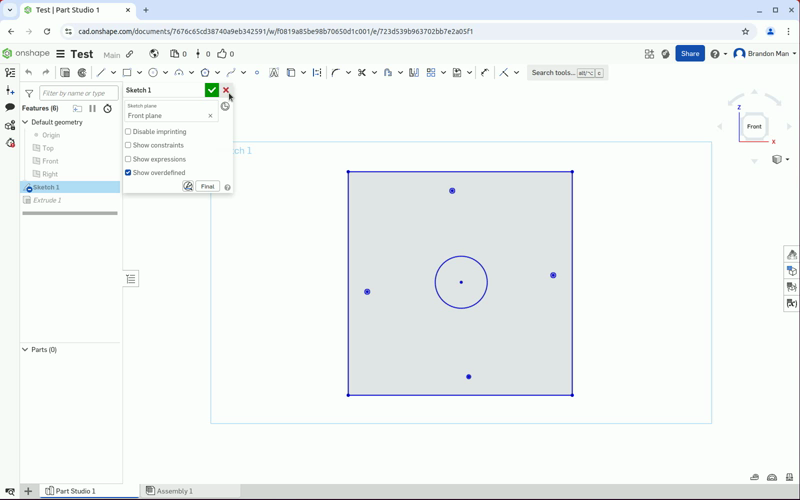
click(229, 92)
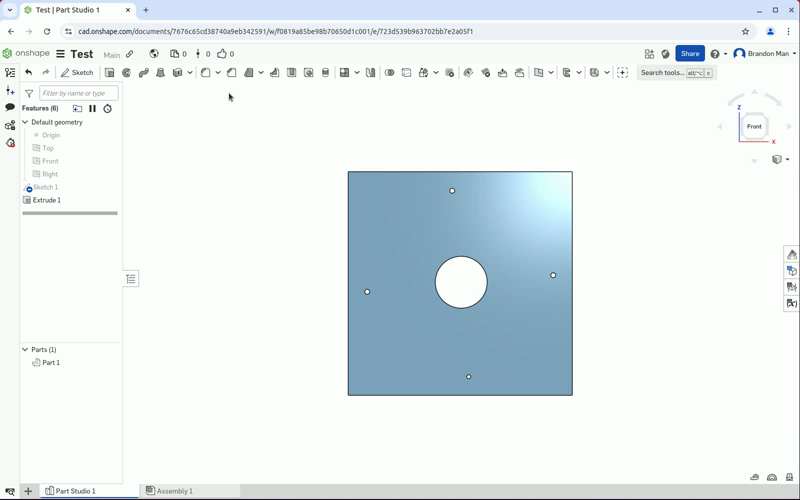
mouse_move(541, 75)
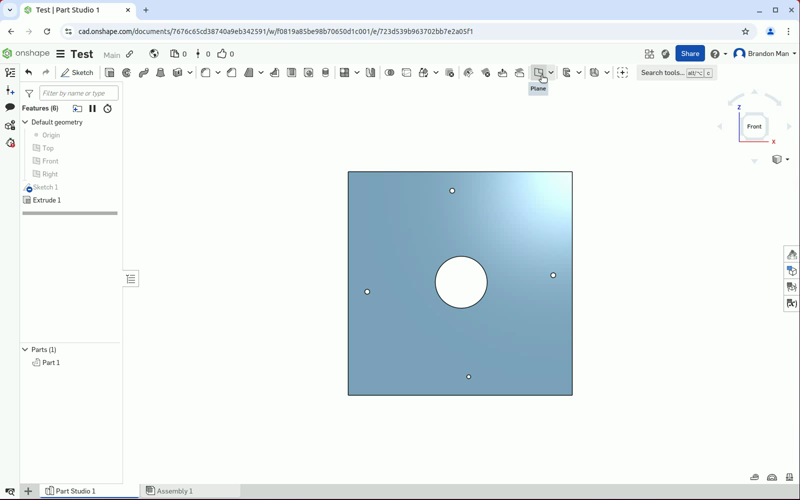
click(541, 75)
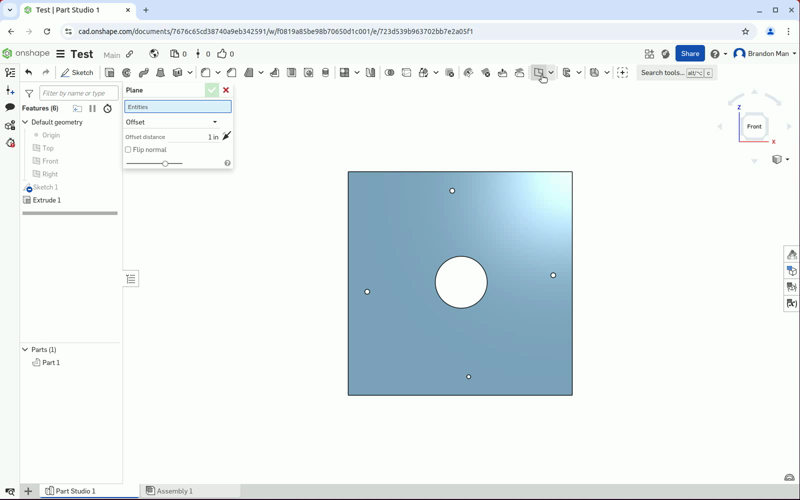
mouse_move(73, 163)
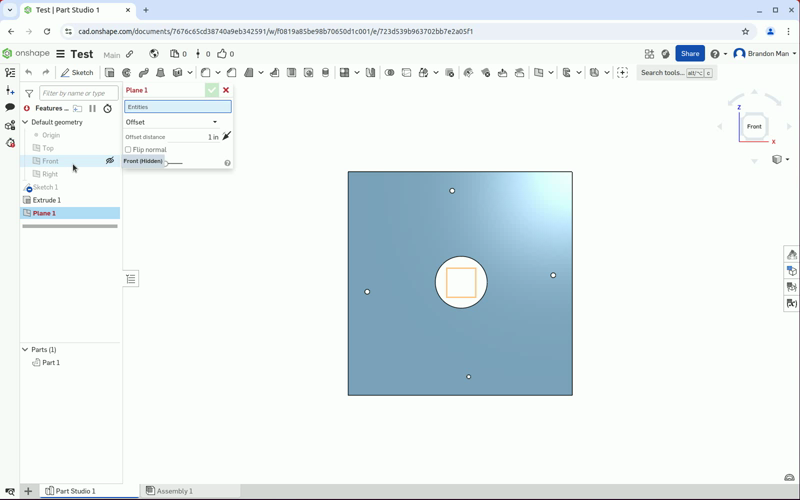
click(73, 163)
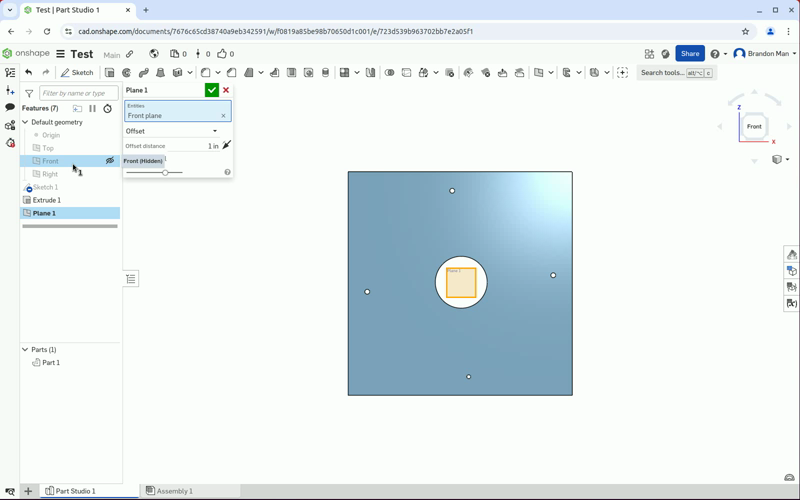
key(tab, 2)
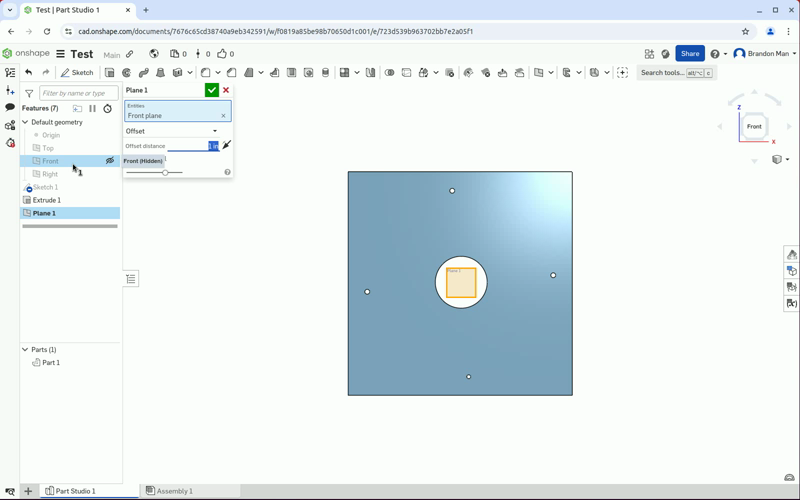
text(2.65)
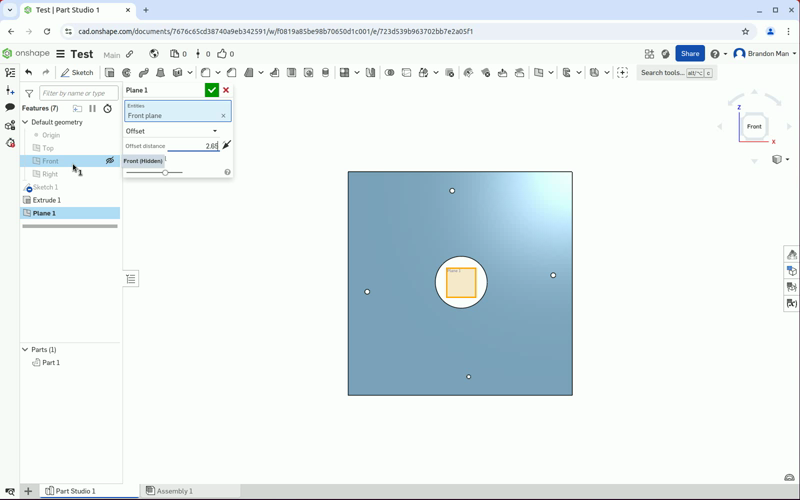
key(enter, 2)
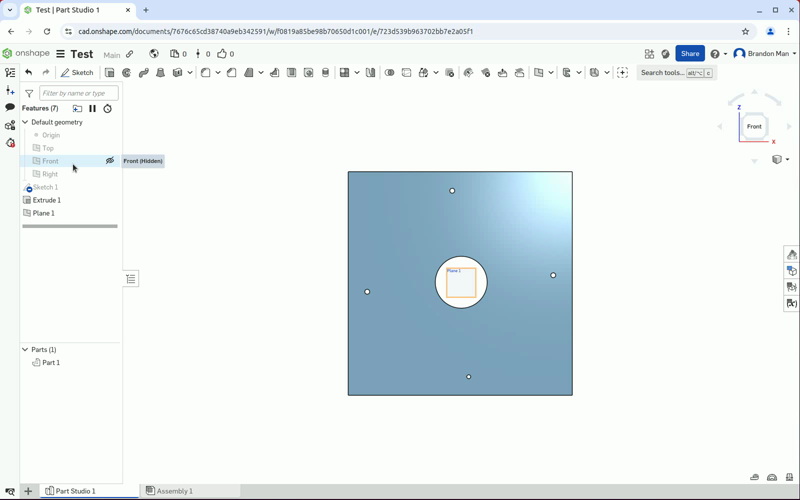
key(shift+s)
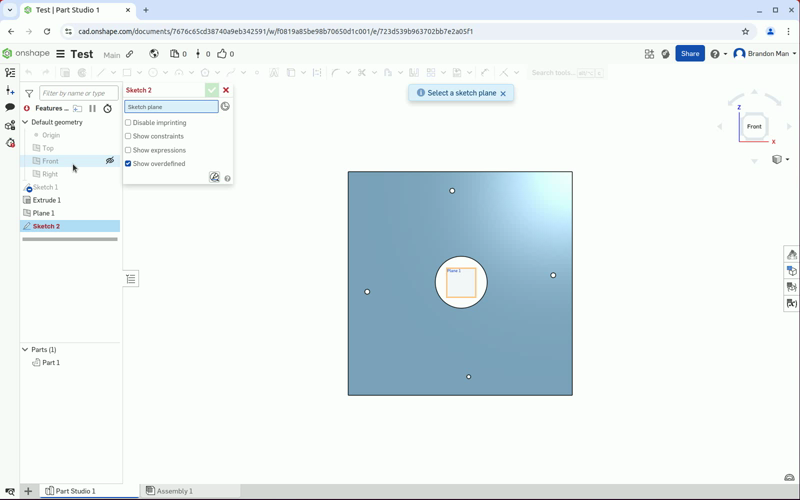
mouse_move(73, 215)
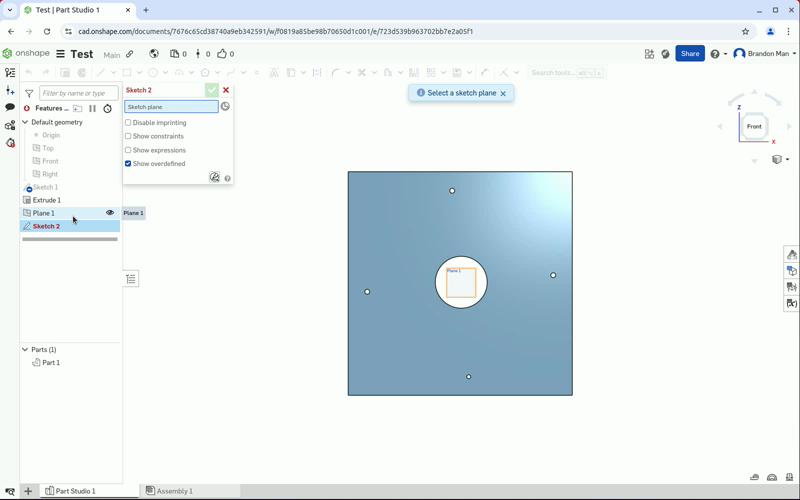
click(73, 215)
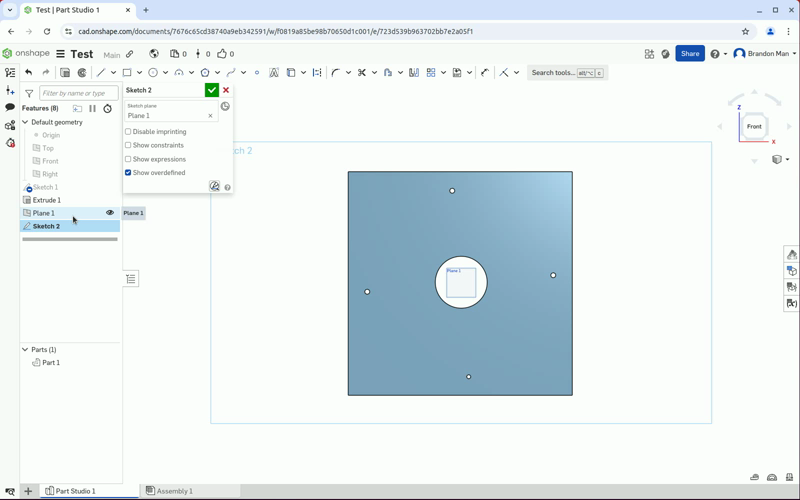
mouse_move(73, 352)
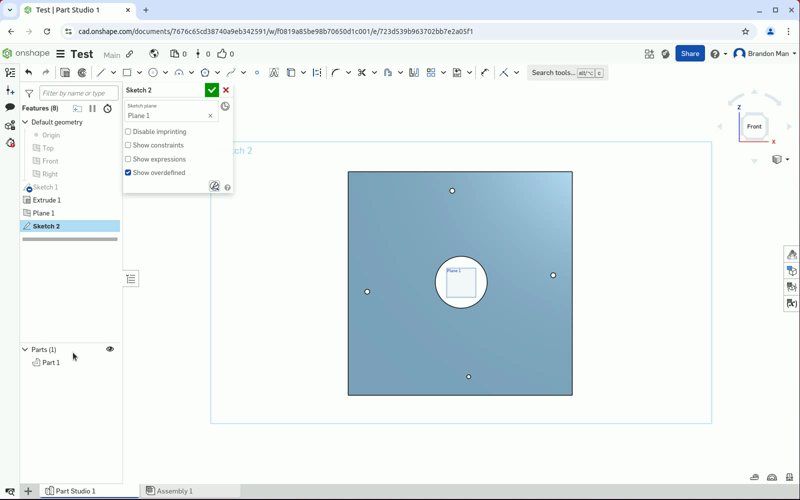
key(y)
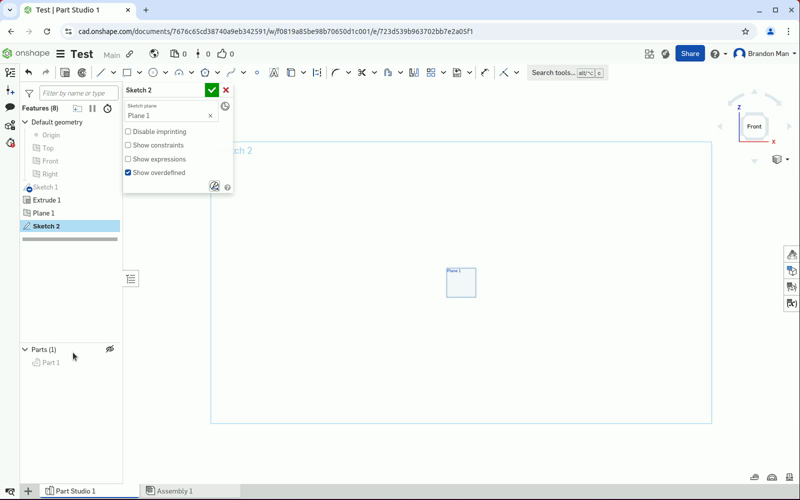
key(c)
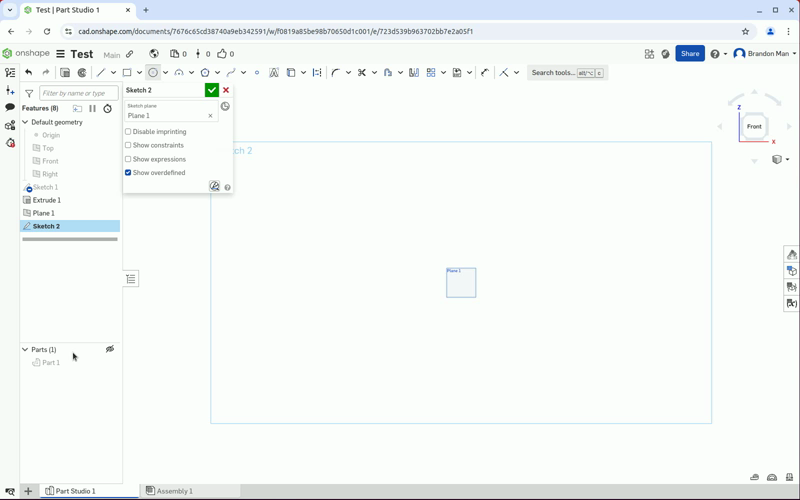
key_down(shift)
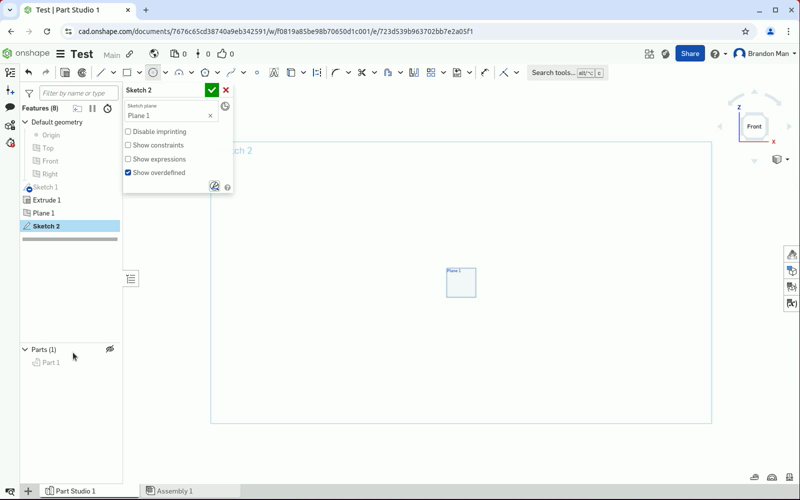
mouse_move(460, 282)
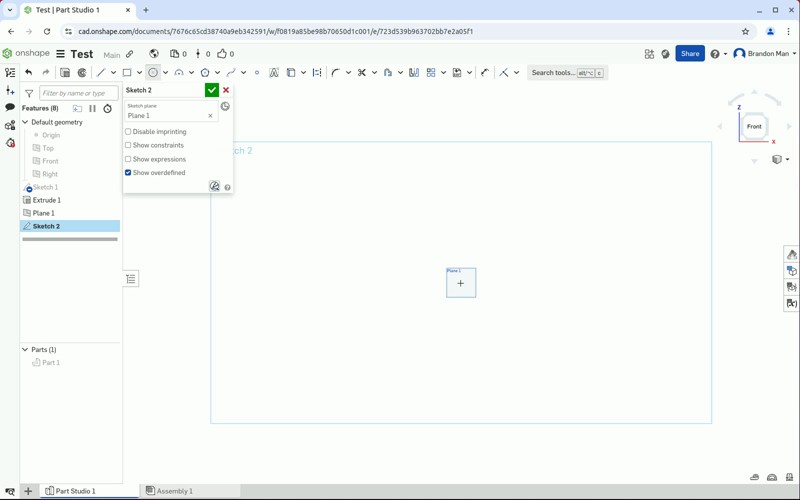
click(460, 282)
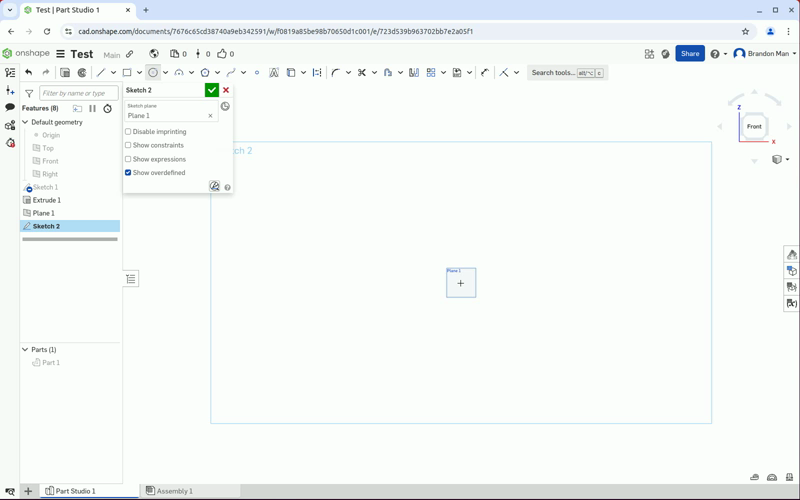
key_up(shift)
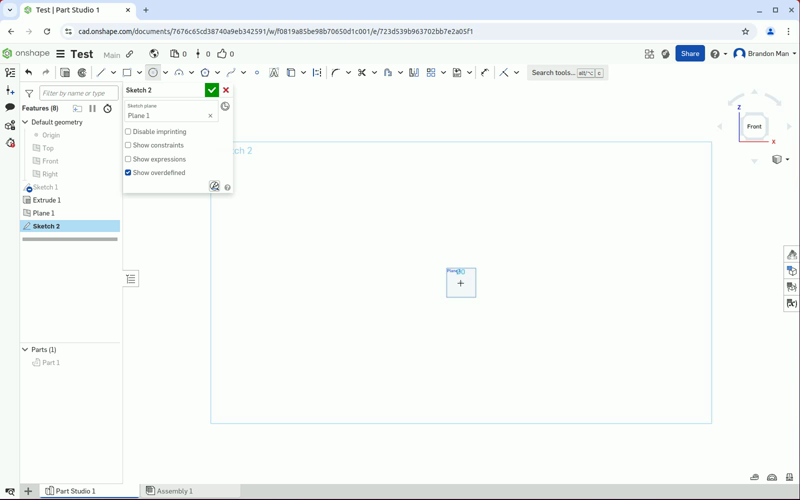
mouse_move(486, 282)
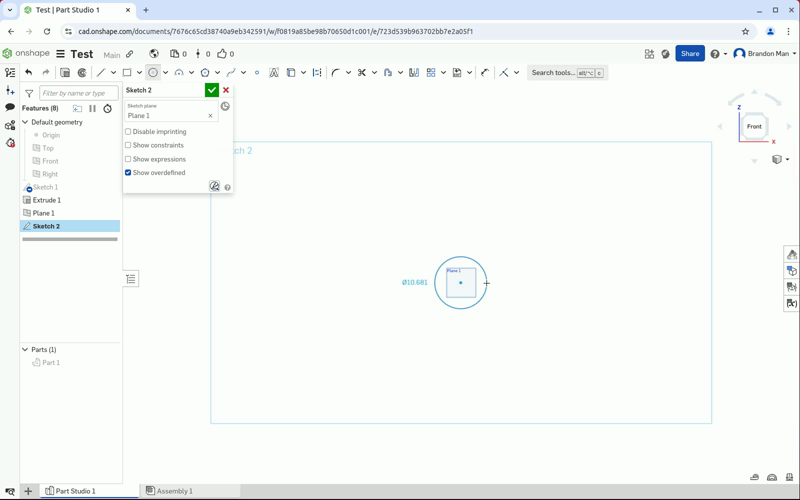
click(486, 282)
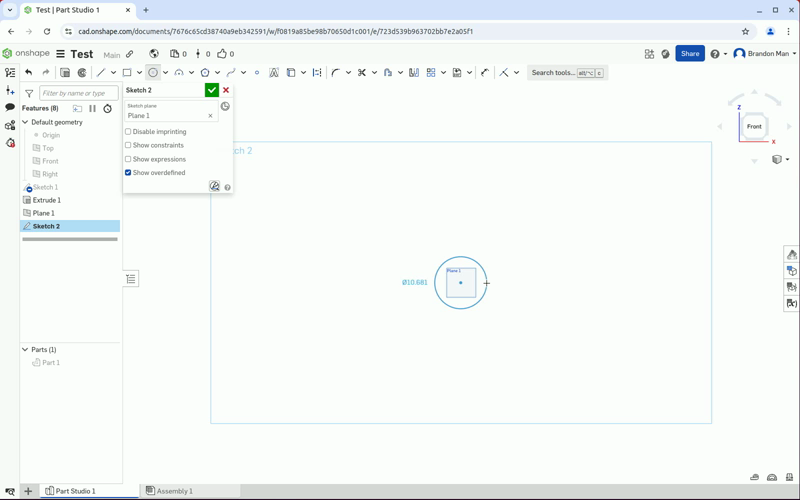
key(esc)
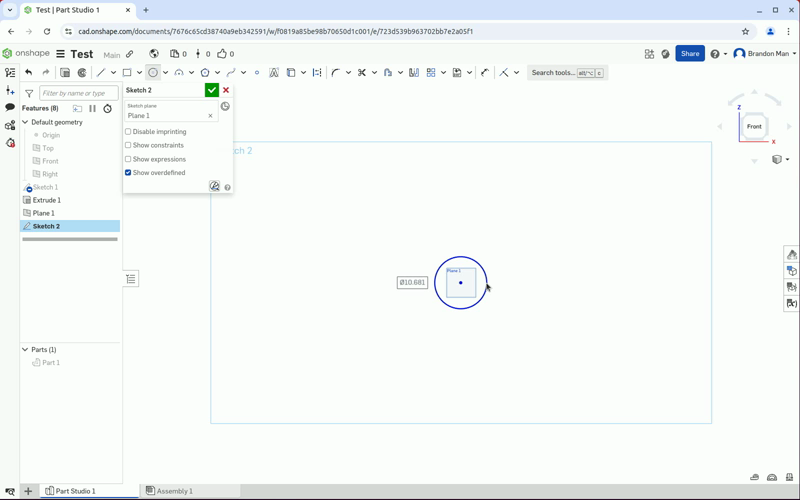
mouse_move(447, 281)
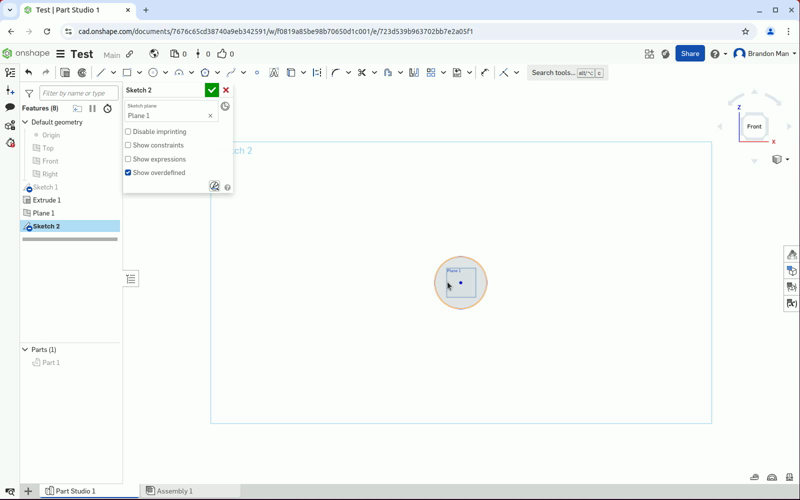
click(447, 281)
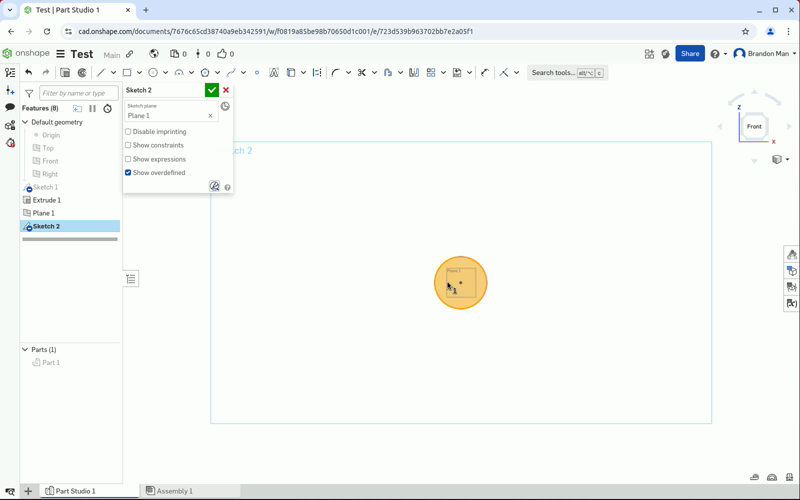
mouse_move(73, 352)
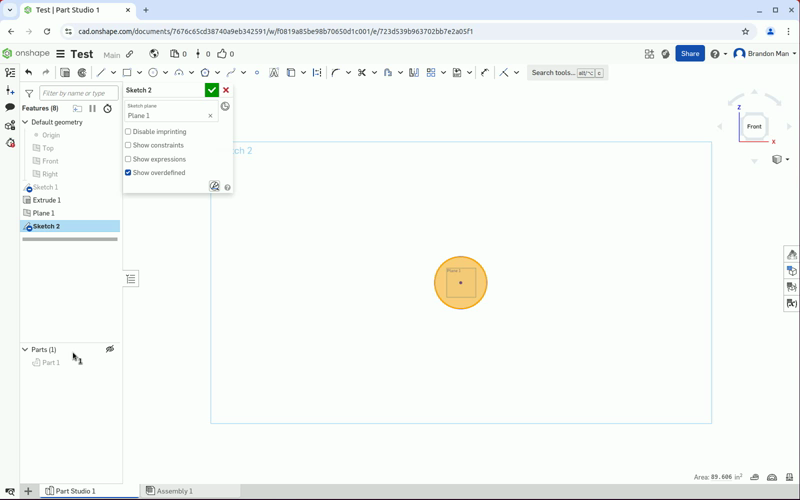
key(shift+y)
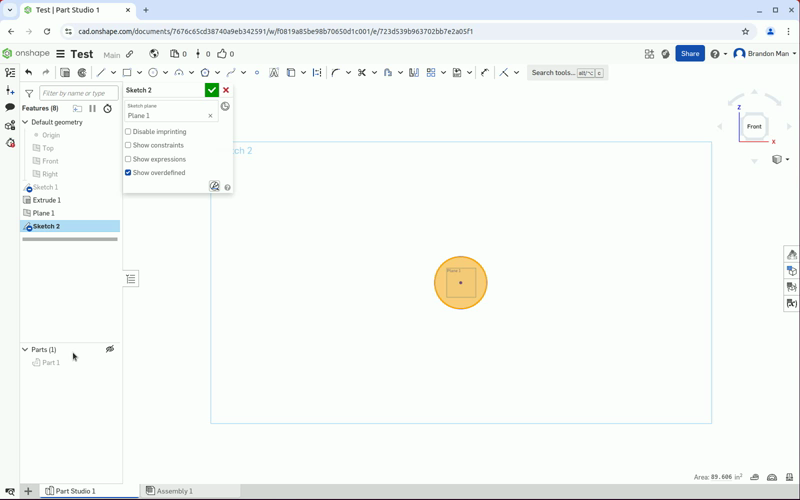
key(shift+e)
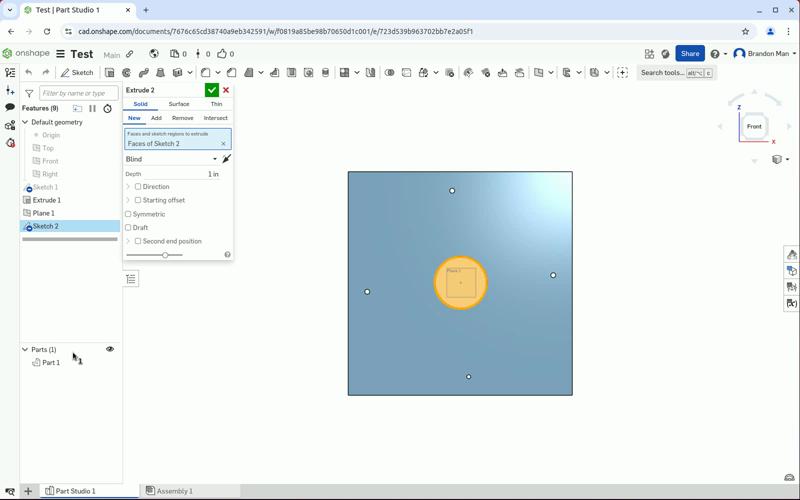
mouse_move(143, 106)
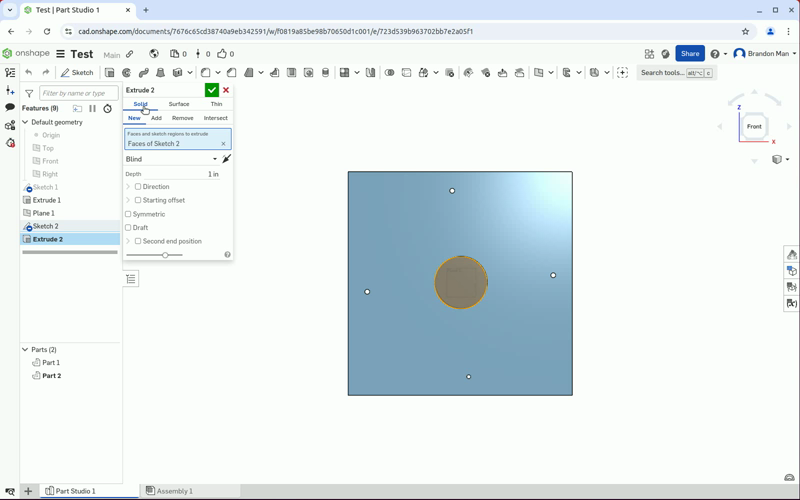
click(143, 106)
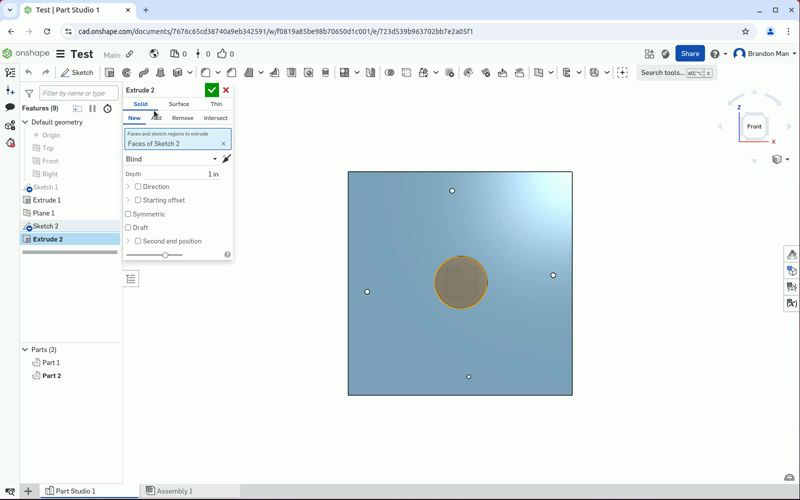
mouse_move(186, 120)
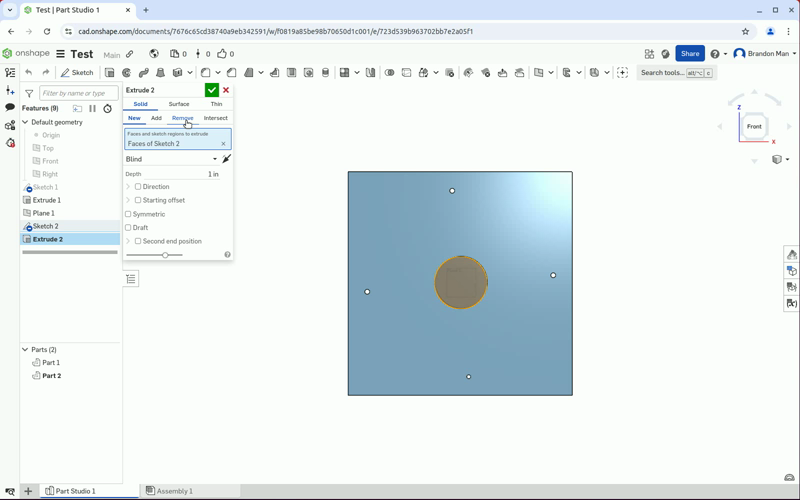
click(186, 120)
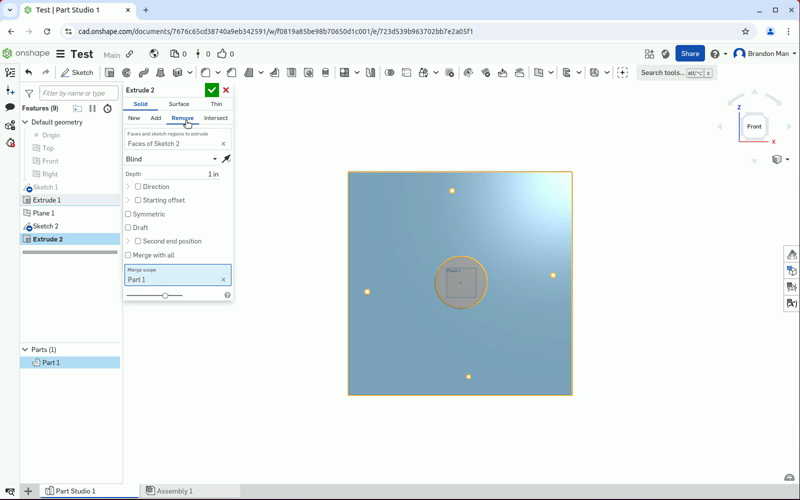
key(tab, 4)
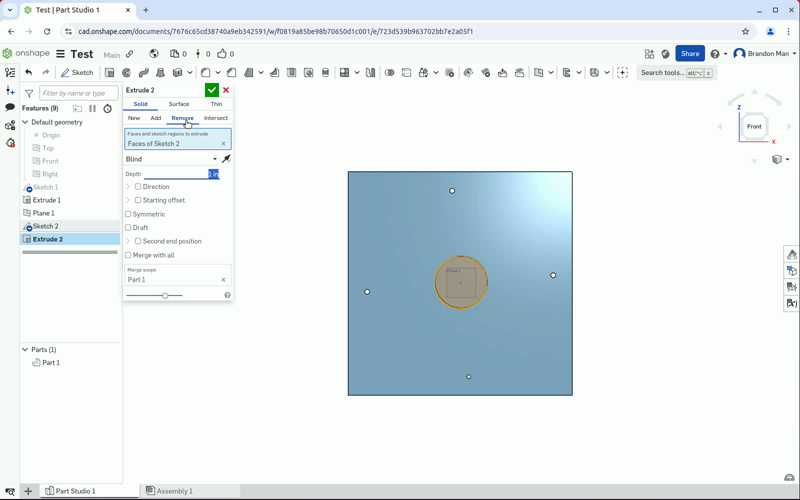
text(0.722)
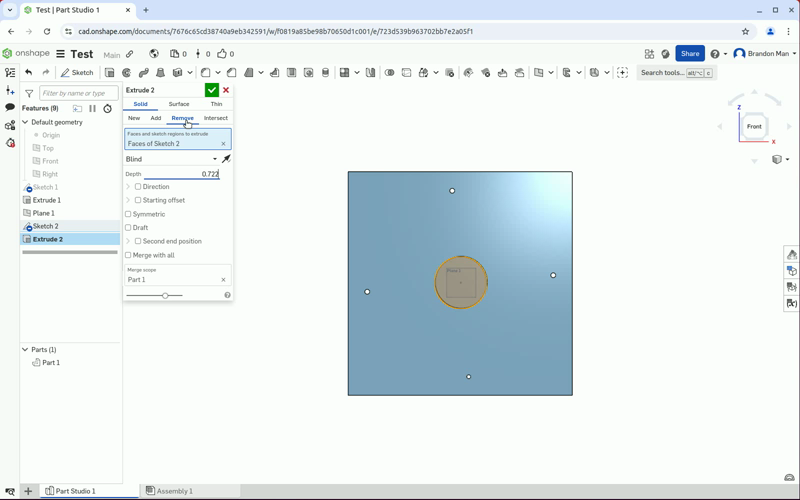
key(tab, 6)
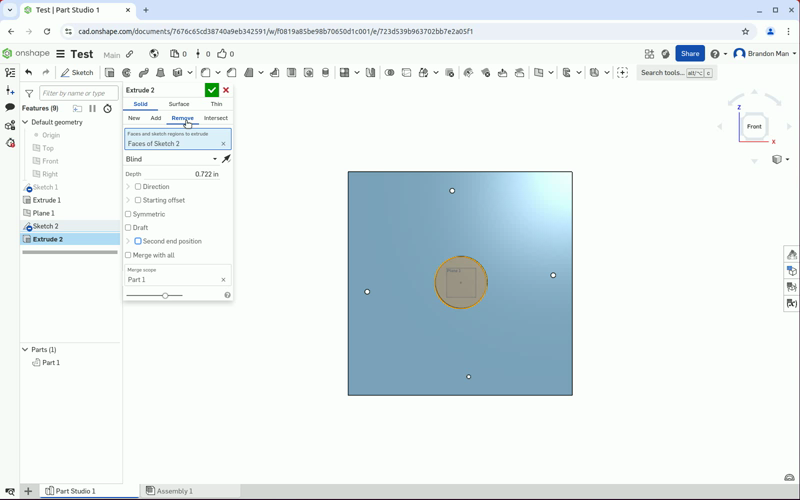
key(space)
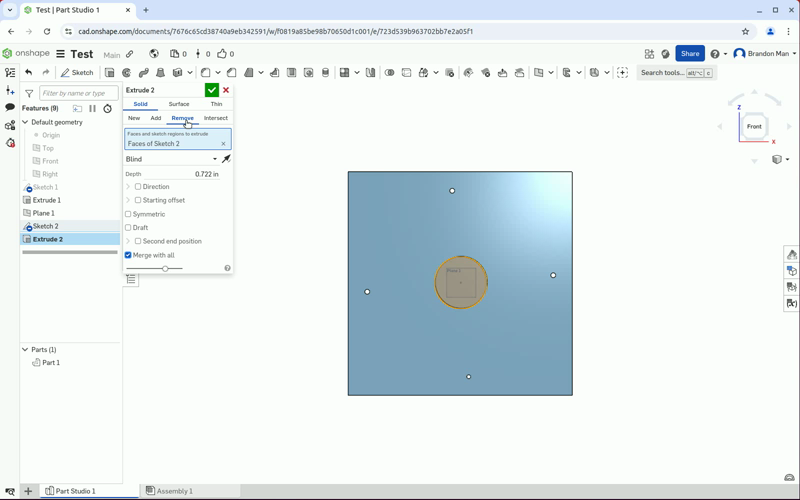
key(enter)
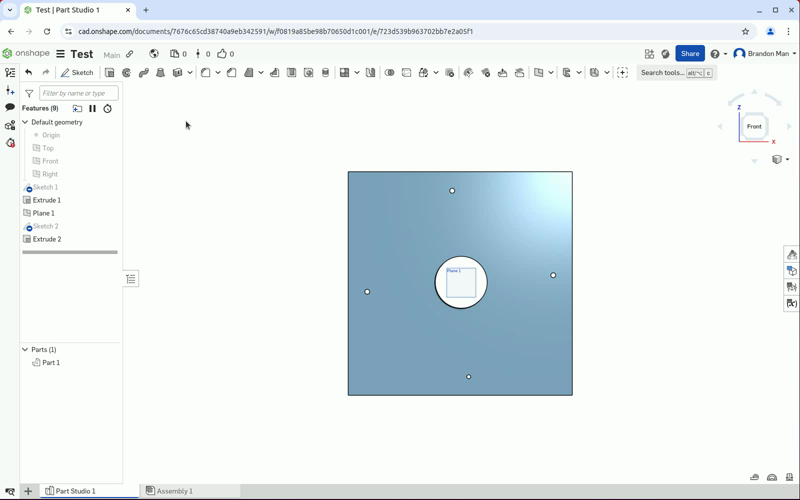
key(shift+h)
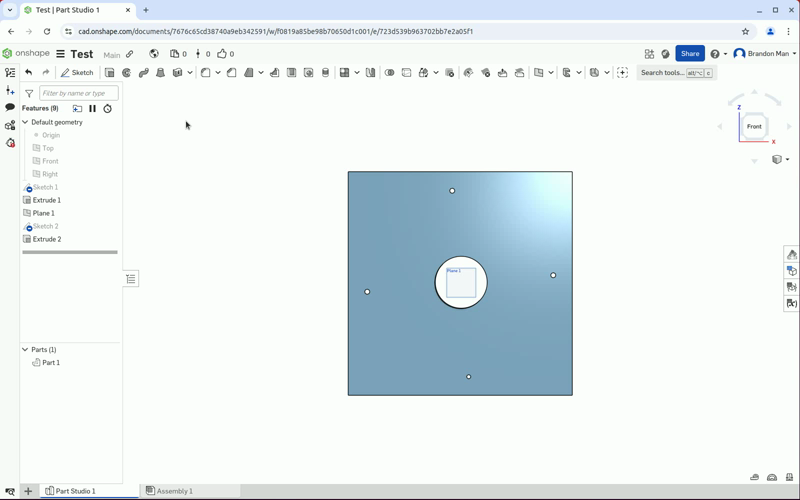
key(shift+h)
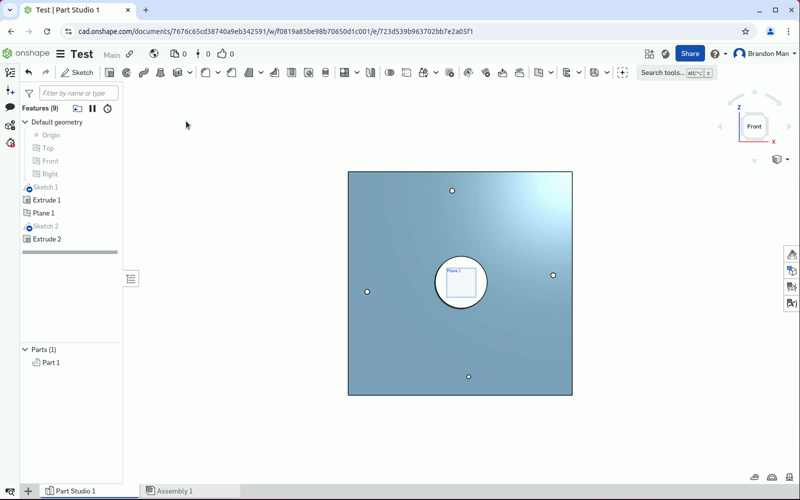
mouse_move(73, 189)
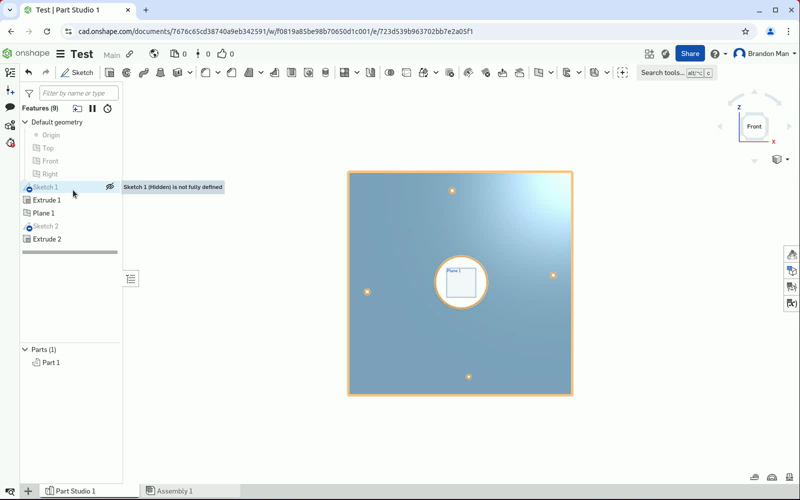
click(73, 189)
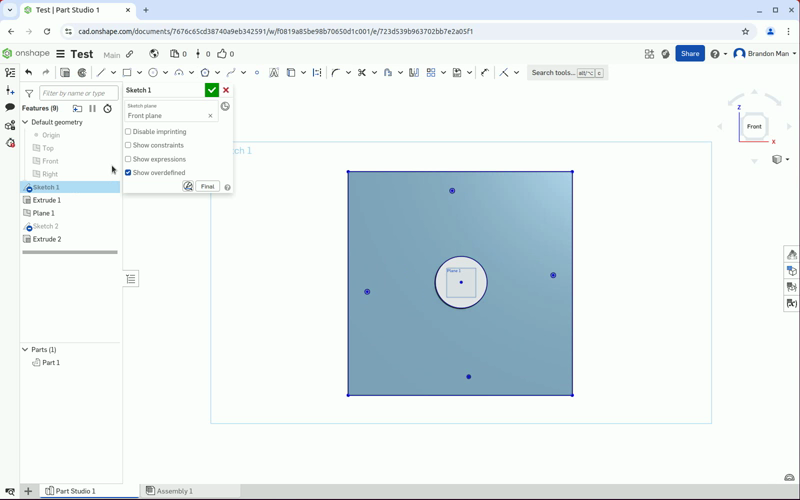
mouse_move(229, 92)
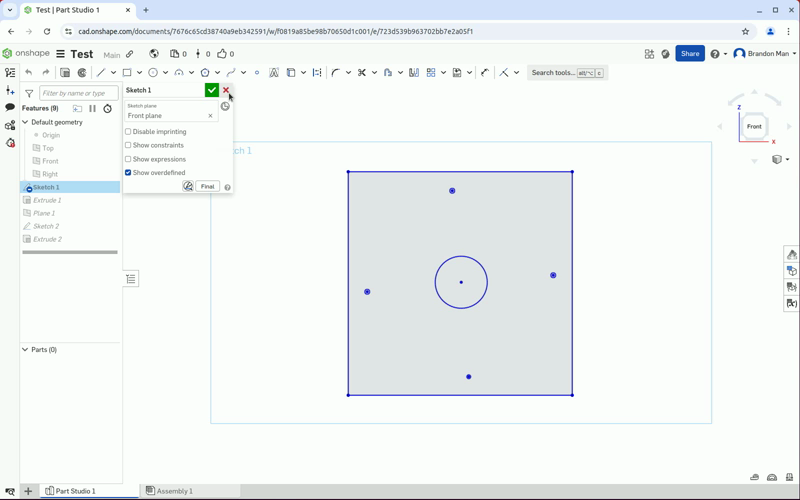
click(229, 92)
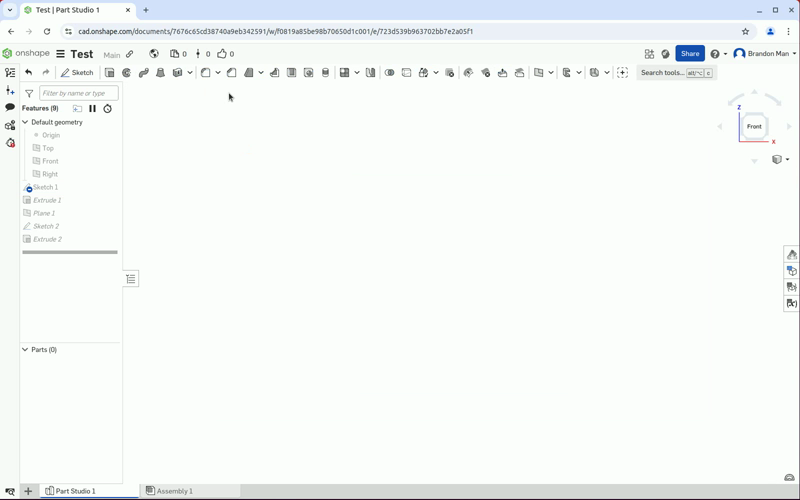
key(shift+s)
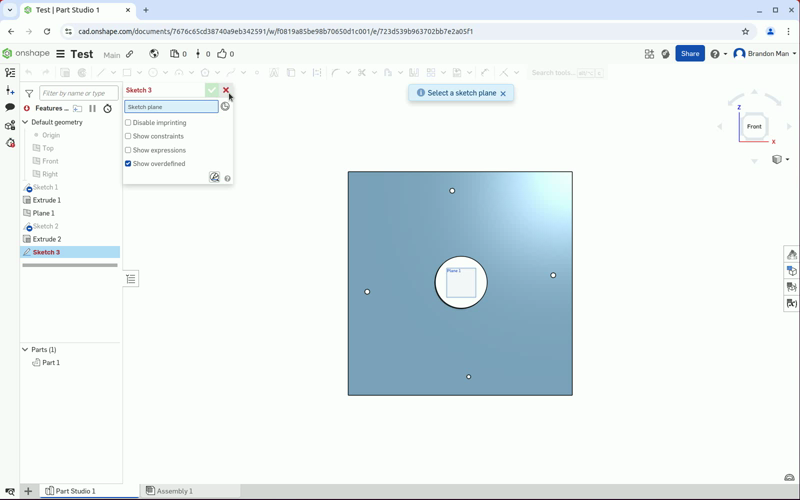
mouse_move(73, 215)
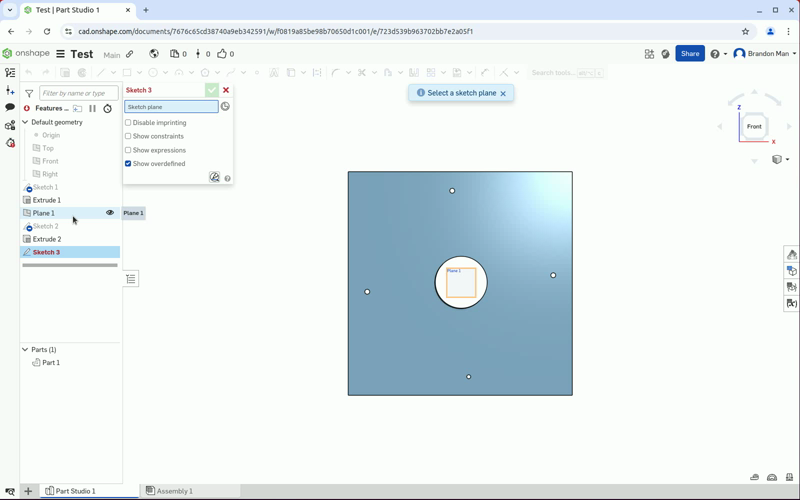
click(73, 215)
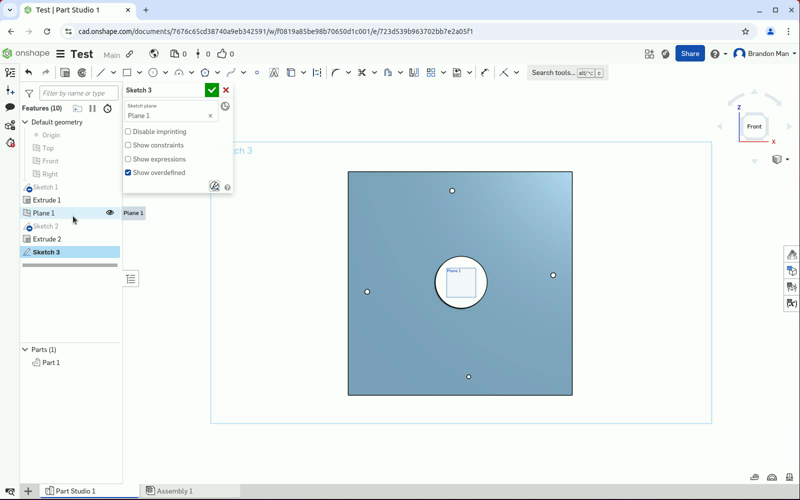
mouse_move(73, 352)
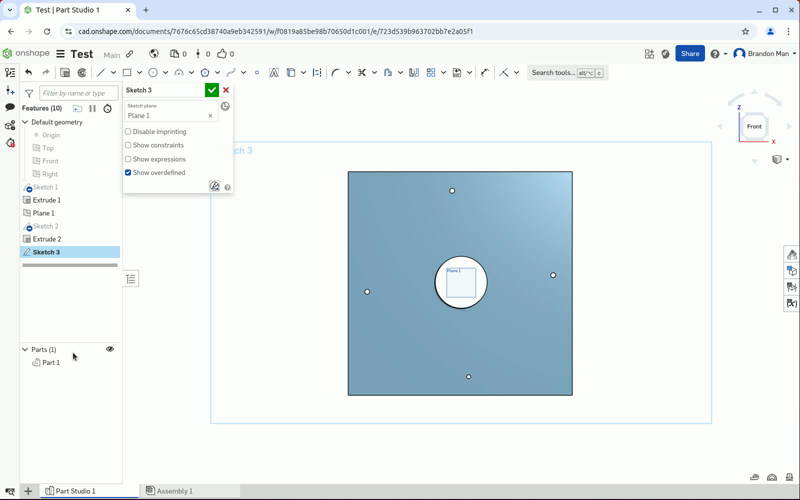
key(y)
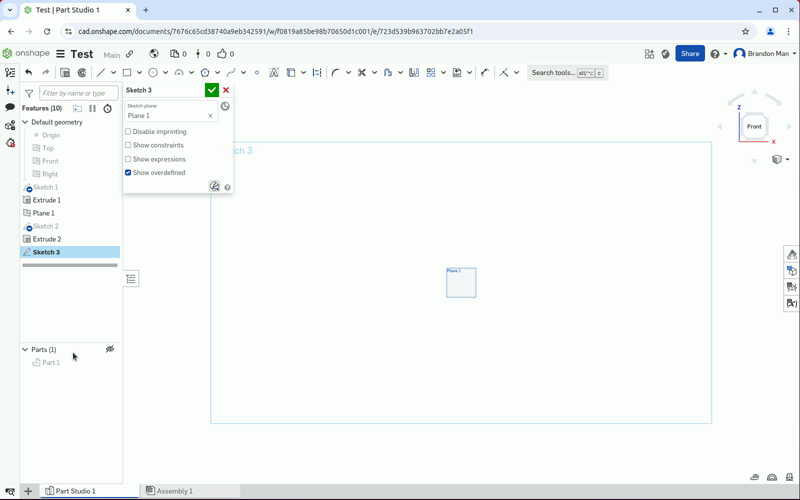
key(c)
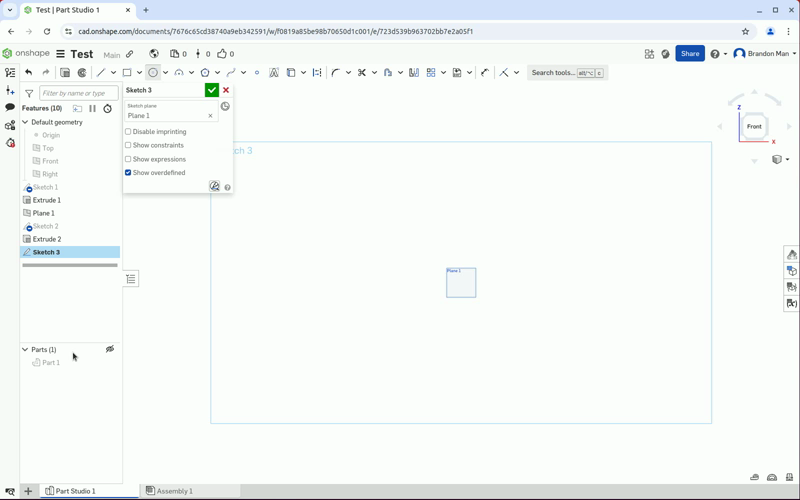
key_down(shift)
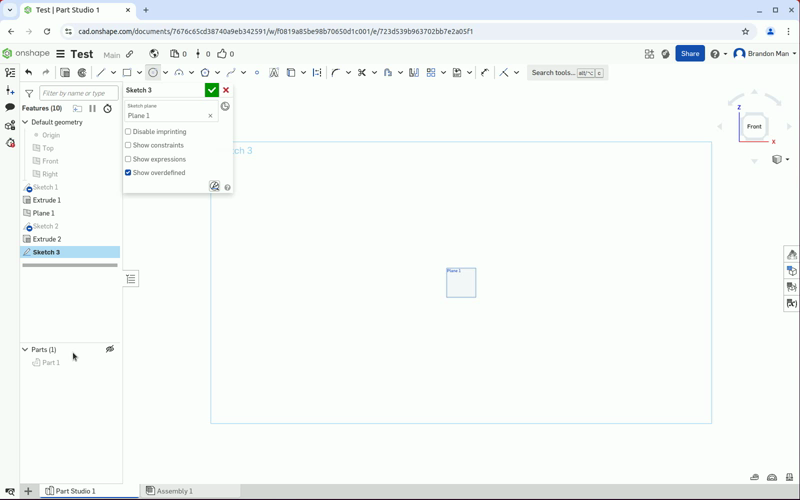
mouse_move(460, 282)
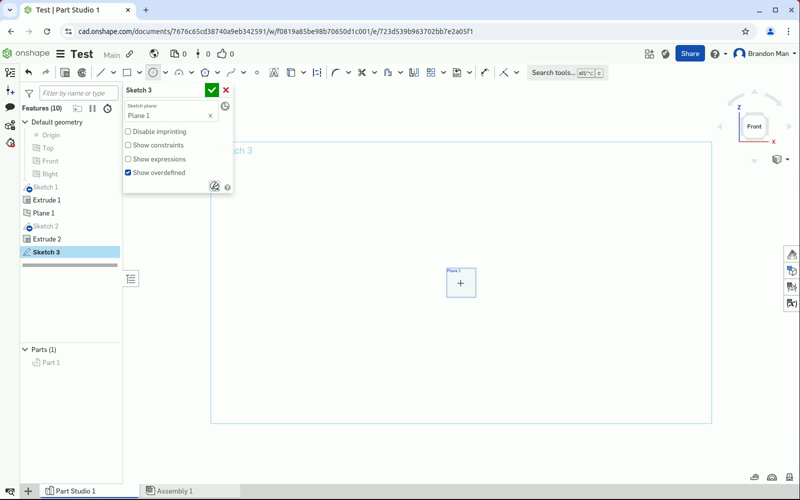
click(460, 282)
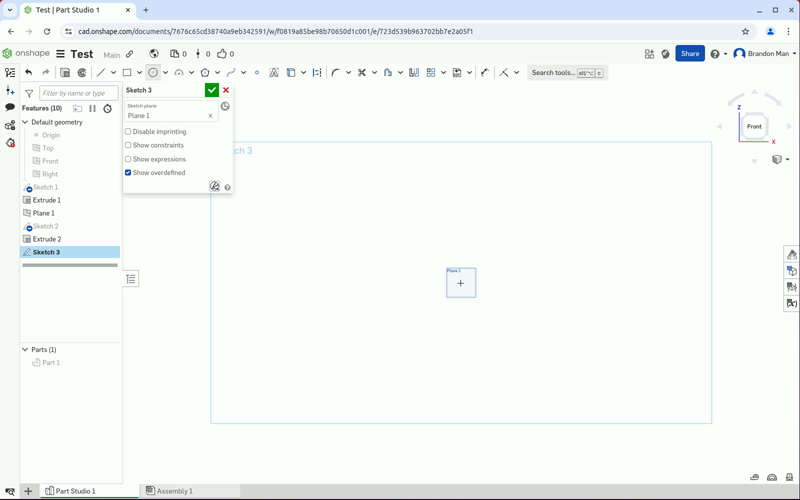
key_up(shift)
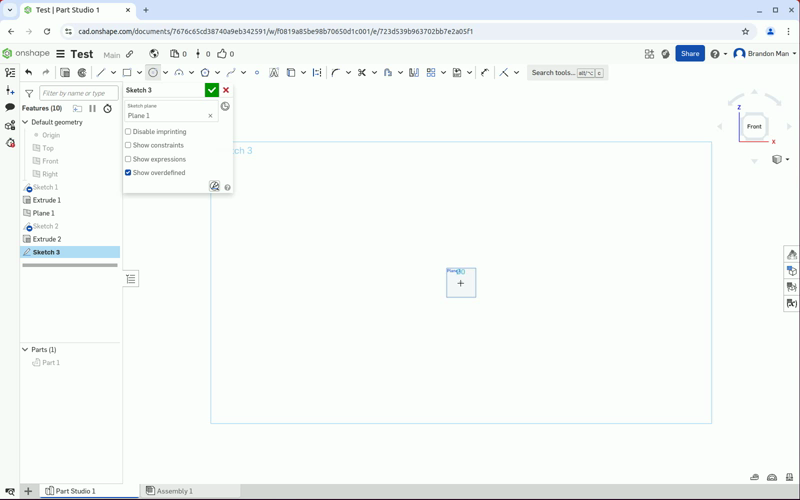
mouse_move(546, 282)
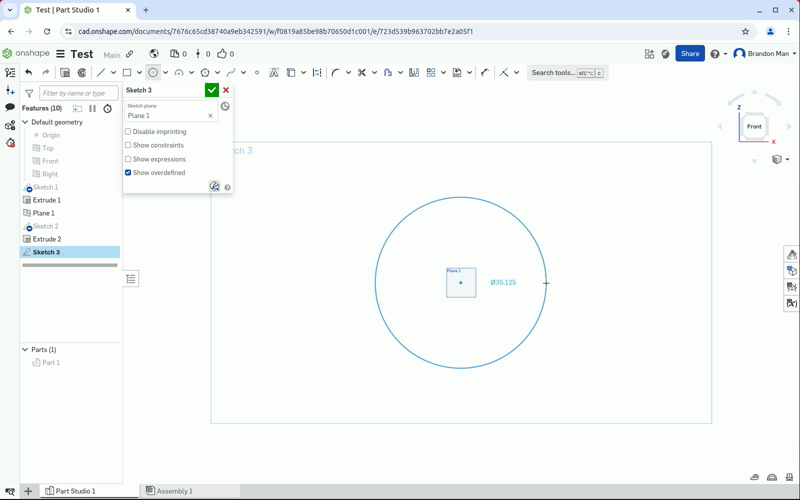
click(546, 282)
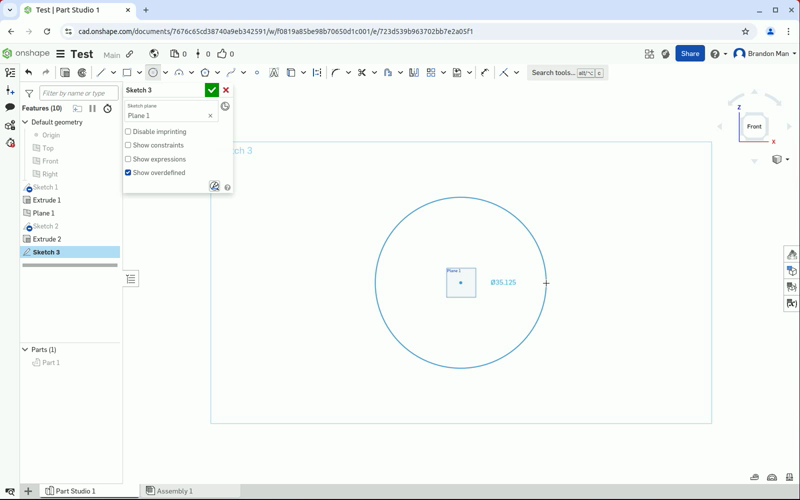
key(esc)
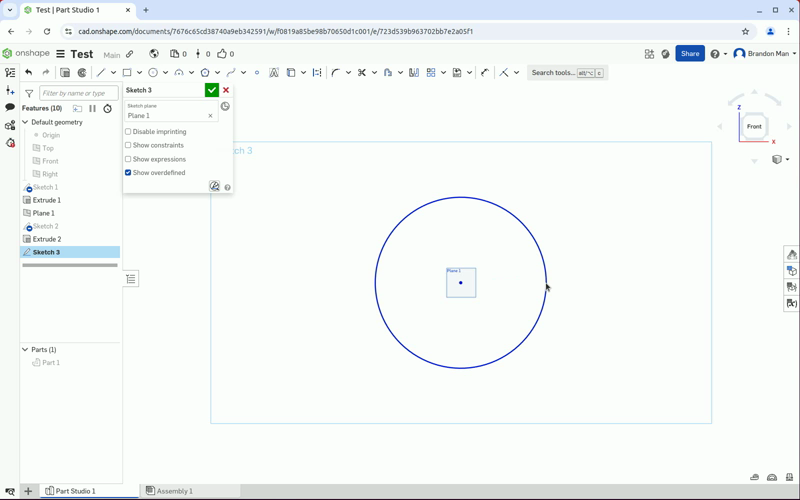
key(c)
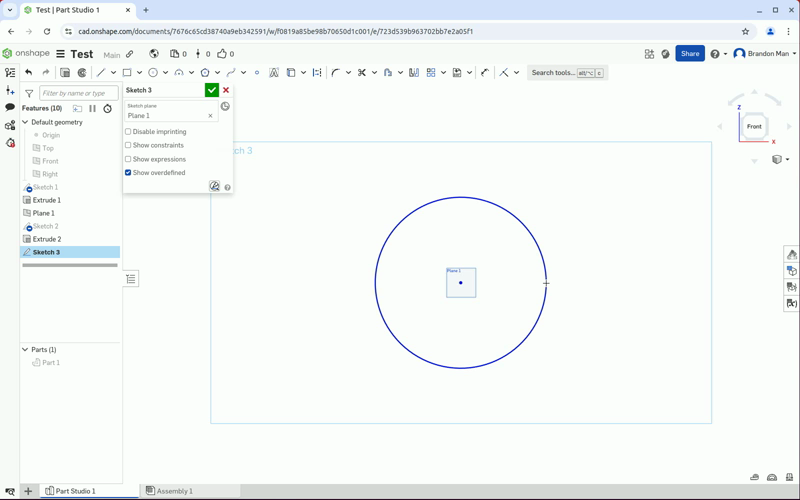
key_down(shift)
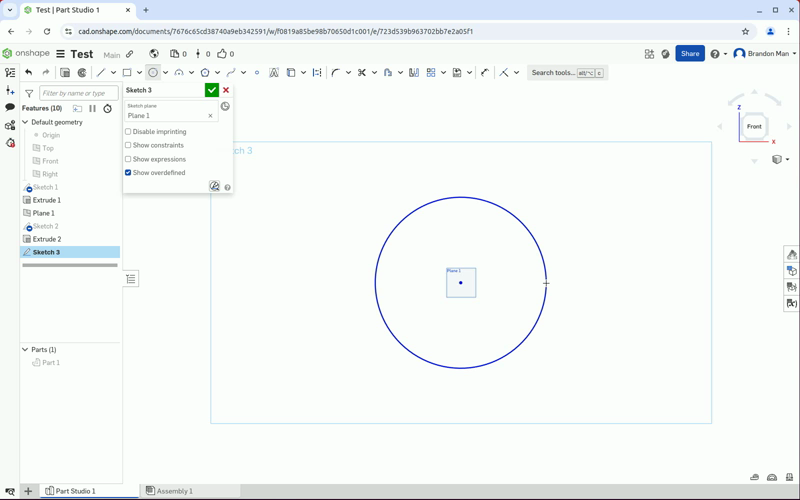
mouse_move(460, 282)
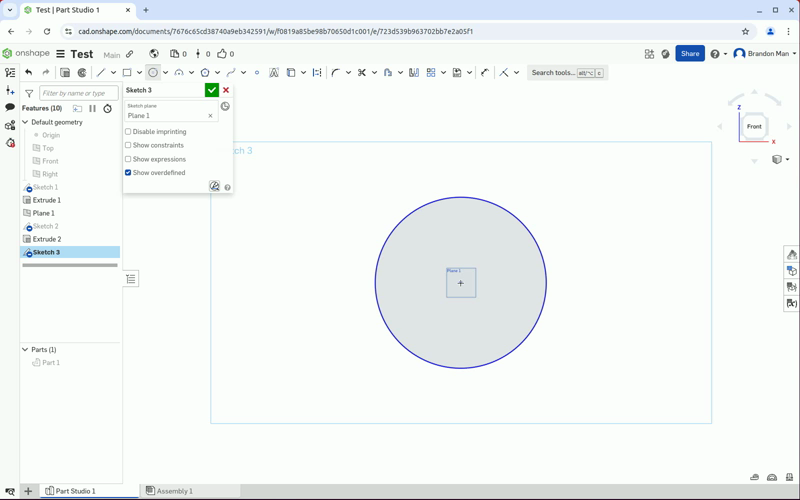
click(460, 282)
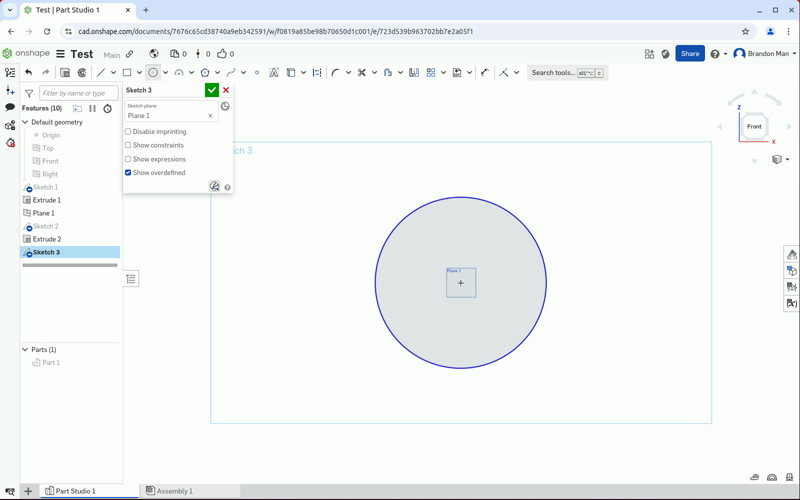
key_up(shift)
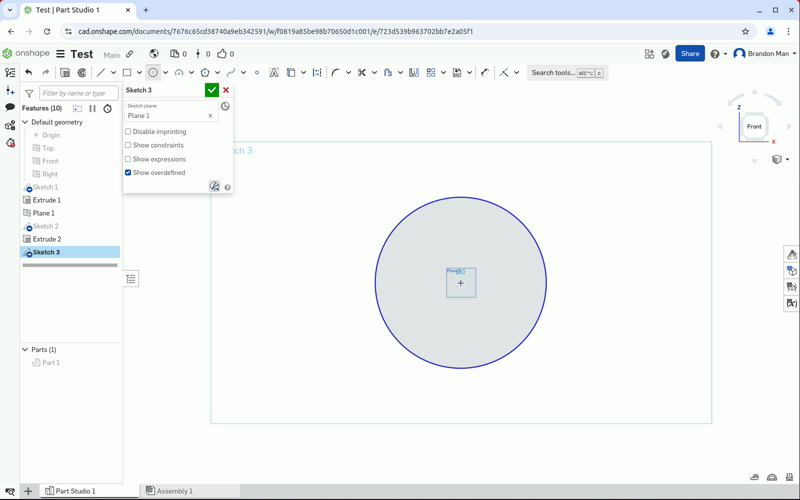
mouse_move(485, 282)
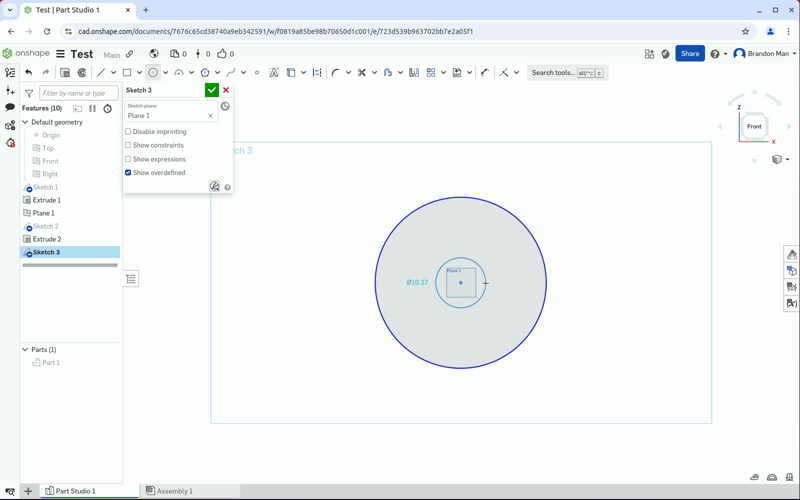
click(485, 282)
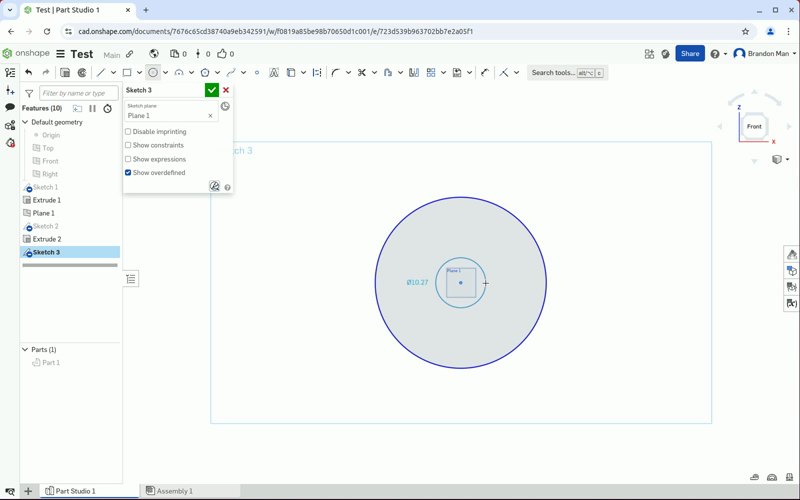
key(esc)
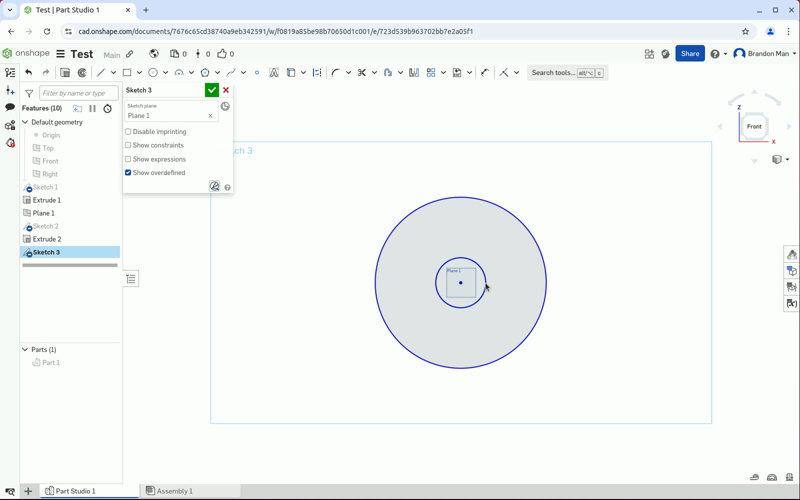
mouse_move(435, 327)
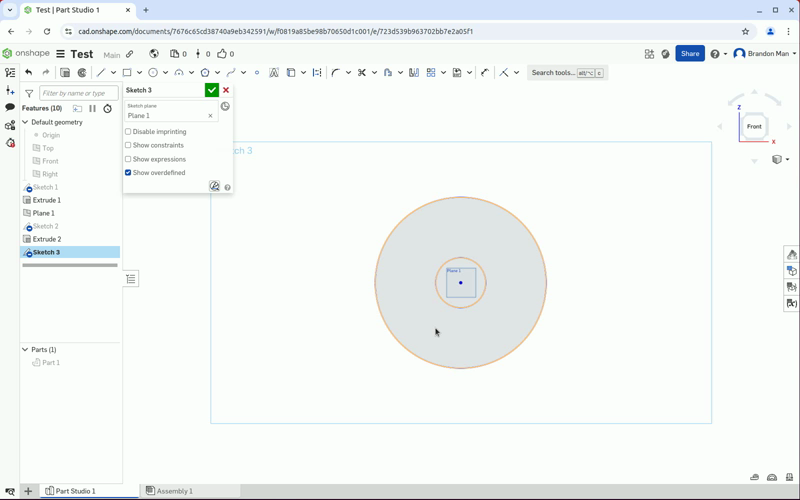
click(435, 327)
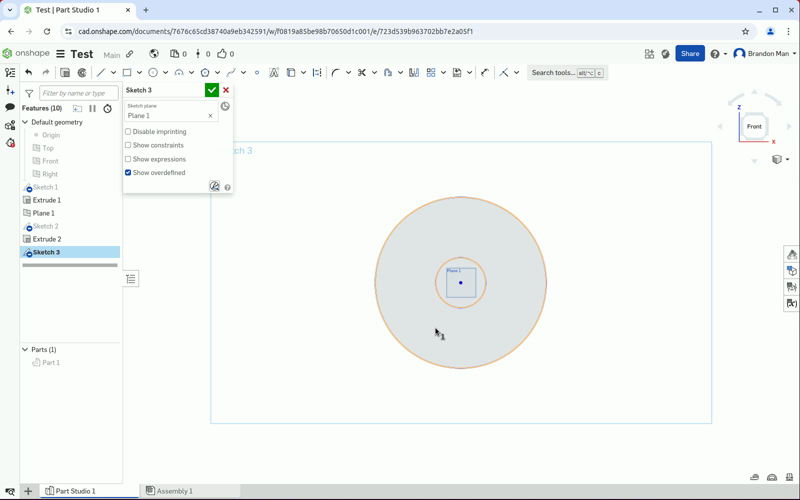
mouse_move(73, 352)
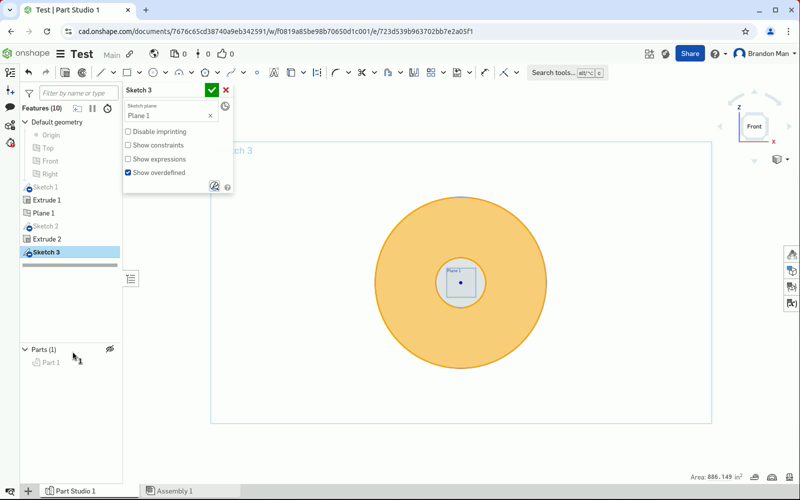
key(shift+y)
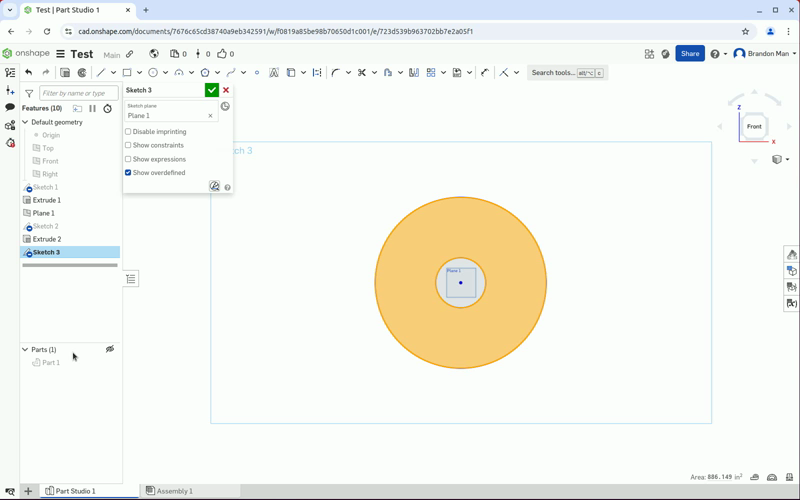
key(shift+e)
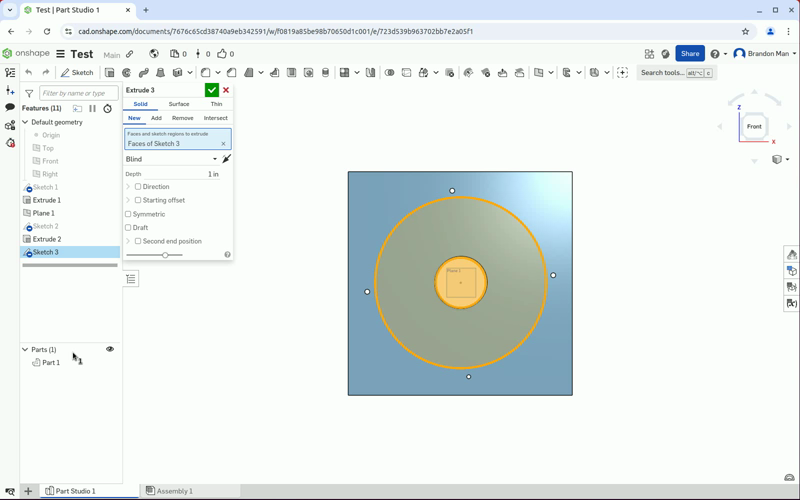
mouse_move(143, 106)
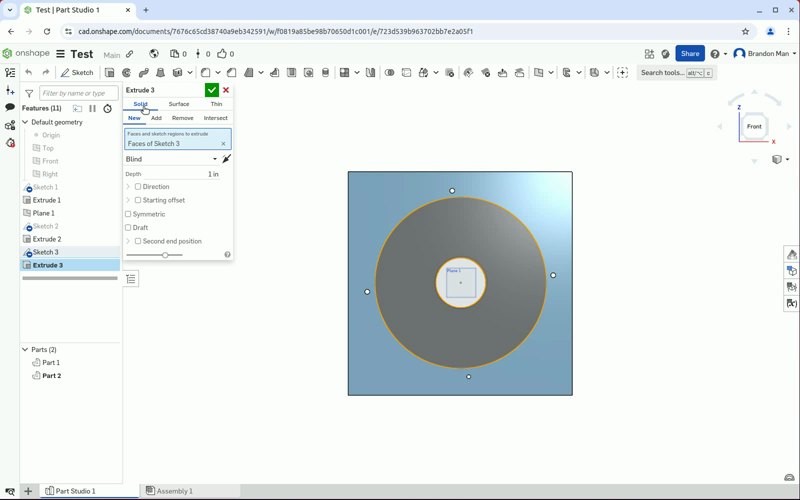
click(143, 106)
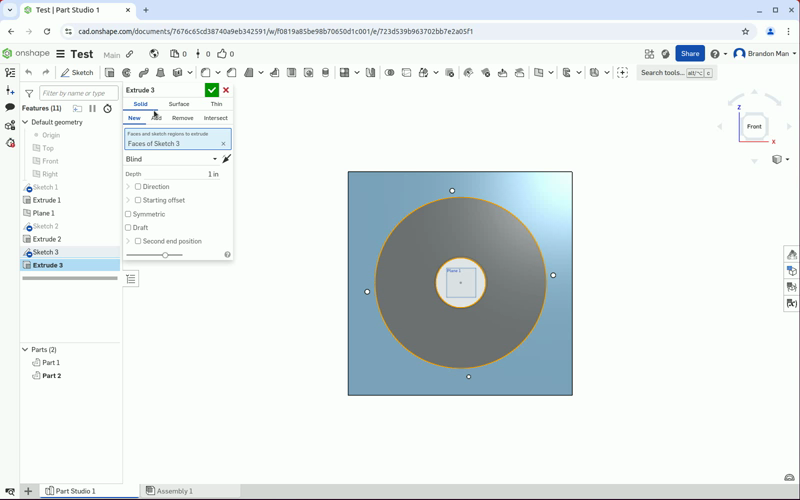
mouse_move(186, 120)
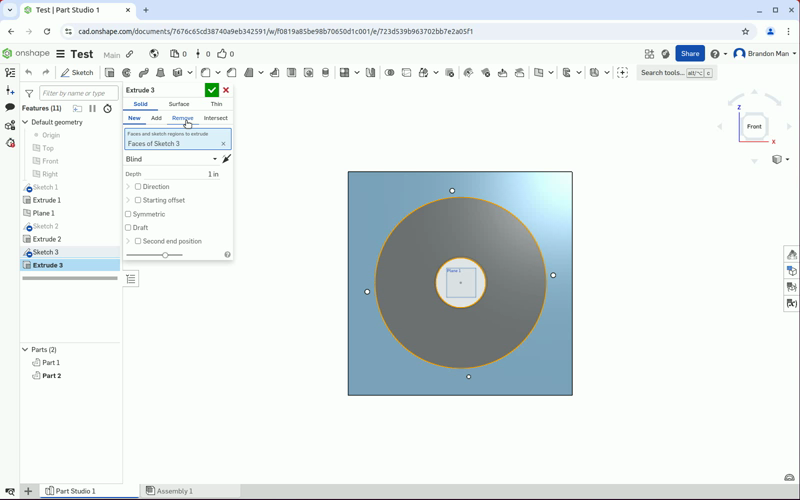
click(186, 120)
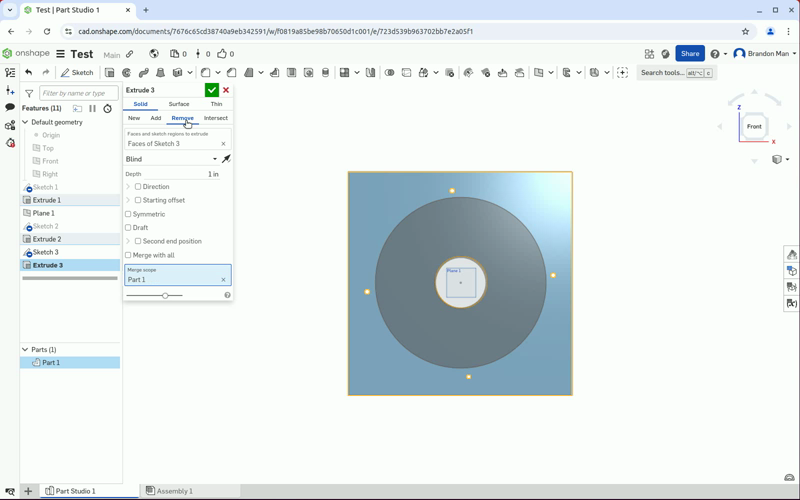
key(tab, 4)
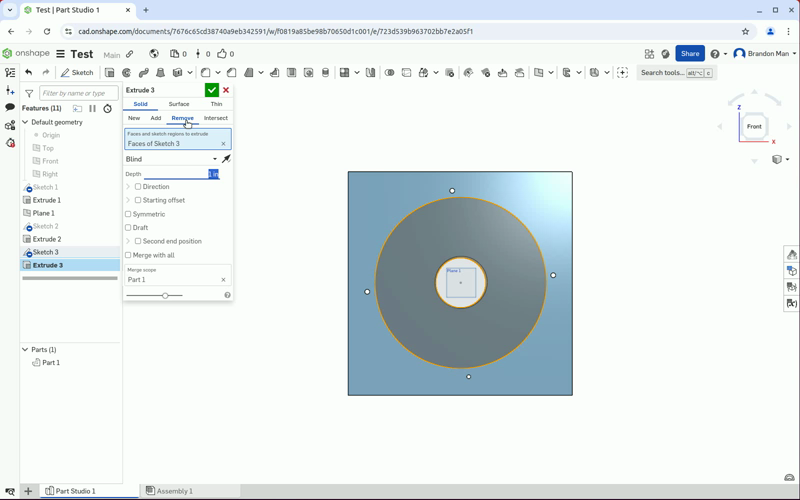
text(0.722)
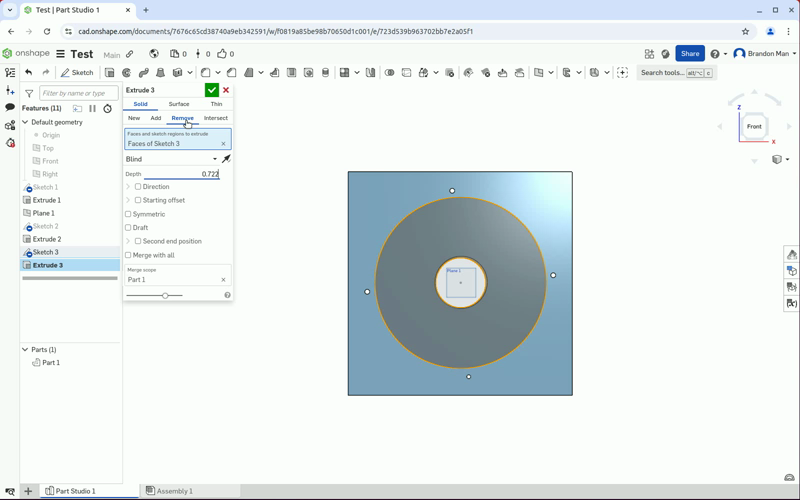
key(tab, 6)
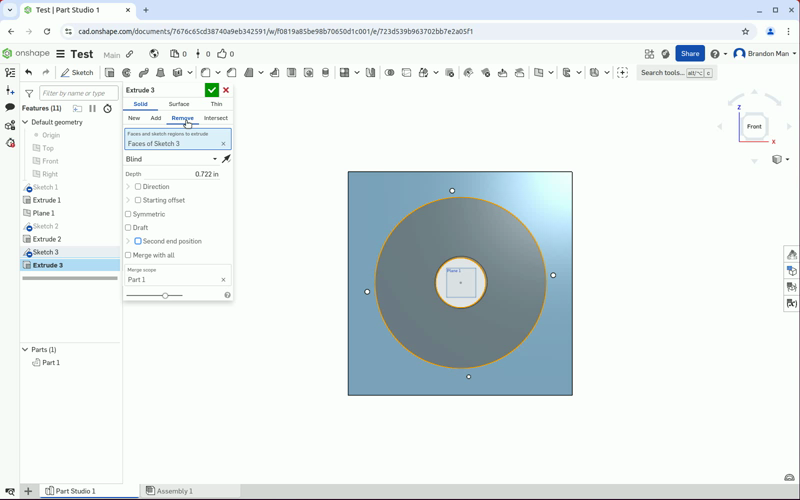
key(space)
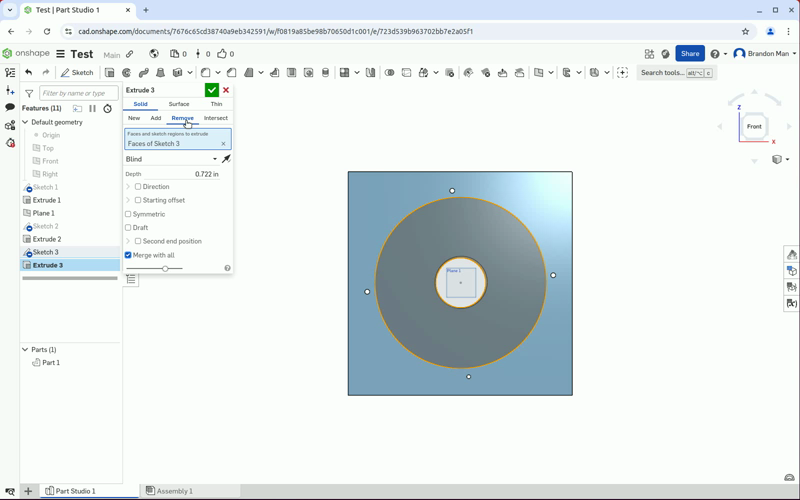
key(enter)
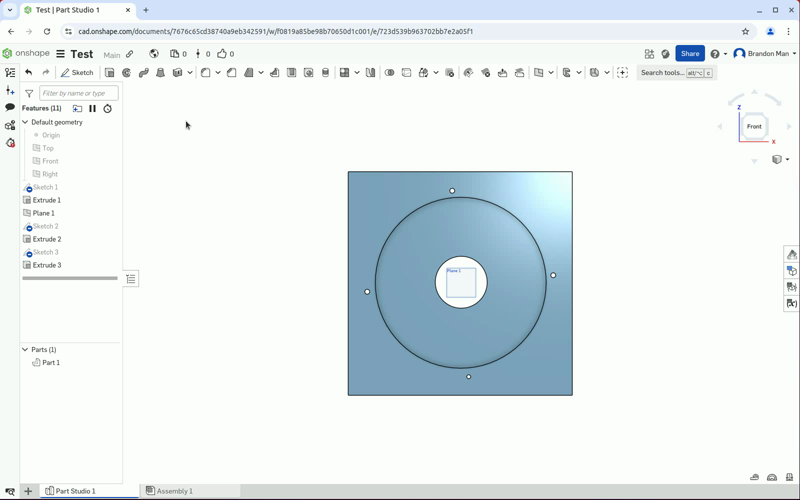
key(shift+h)
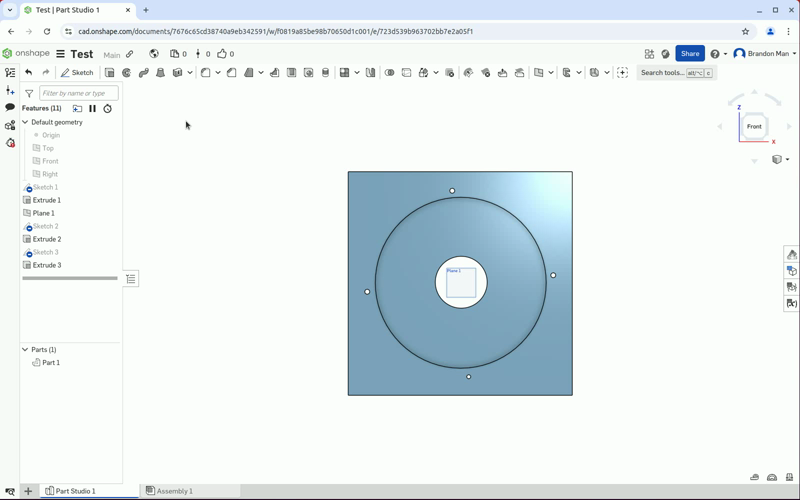
key(shift+h)
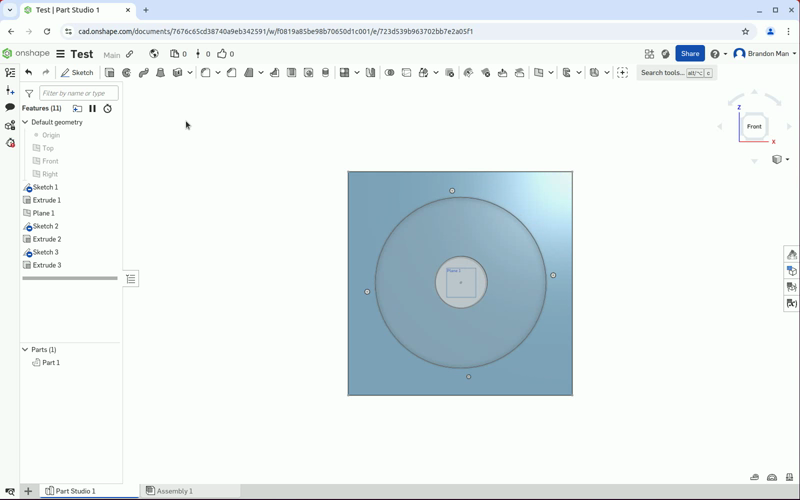
key(shift+7)
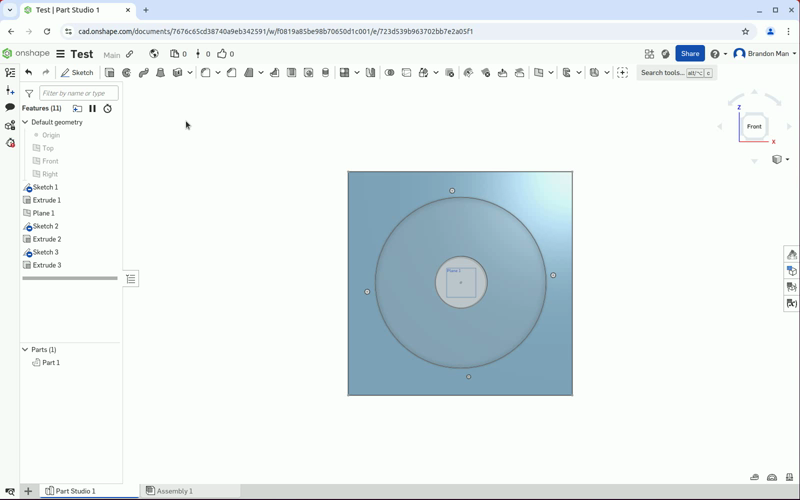
key(left, 2)
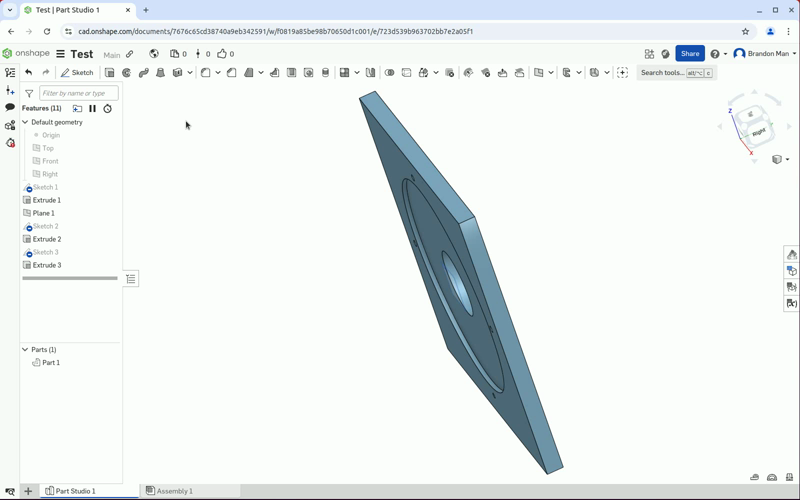
key(down, 2)
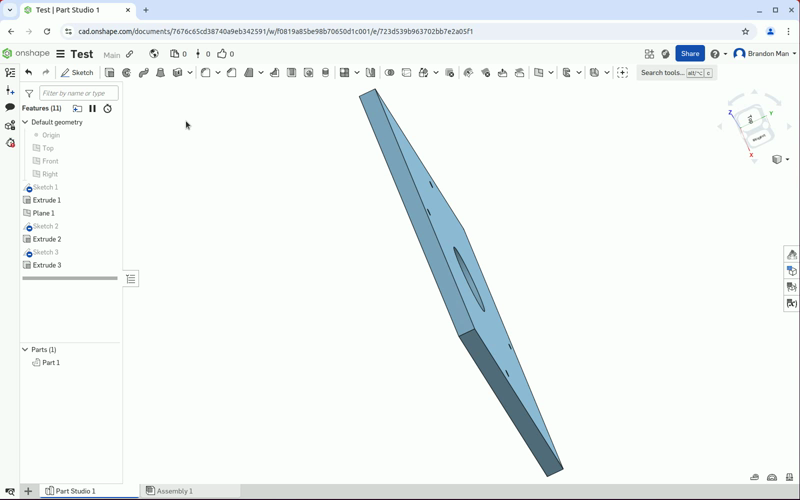
key(up, 2)
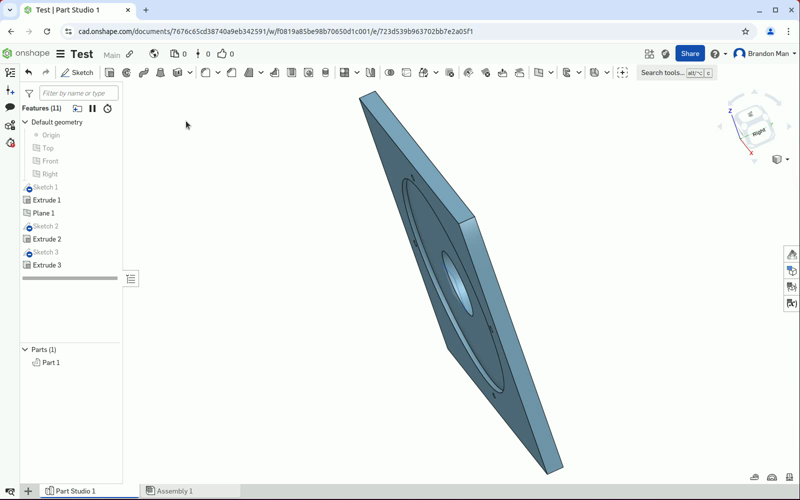
key(right, 2)
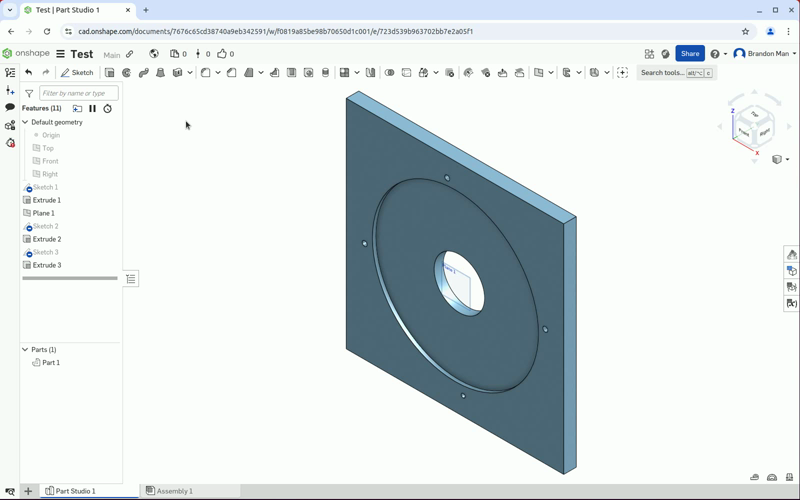
mouse_move(73, 189)
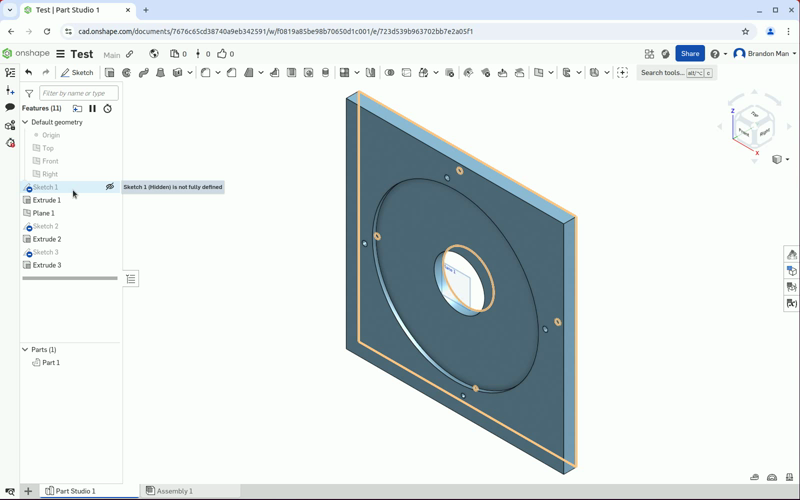
click(73, 189)